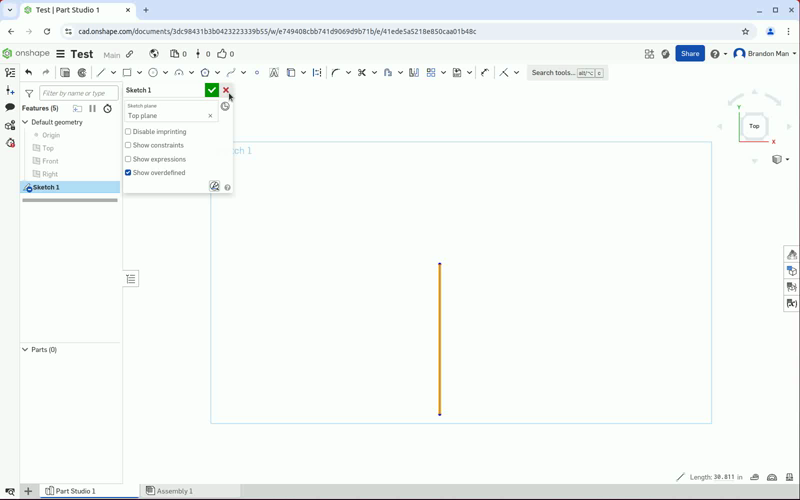
key(shift+h)
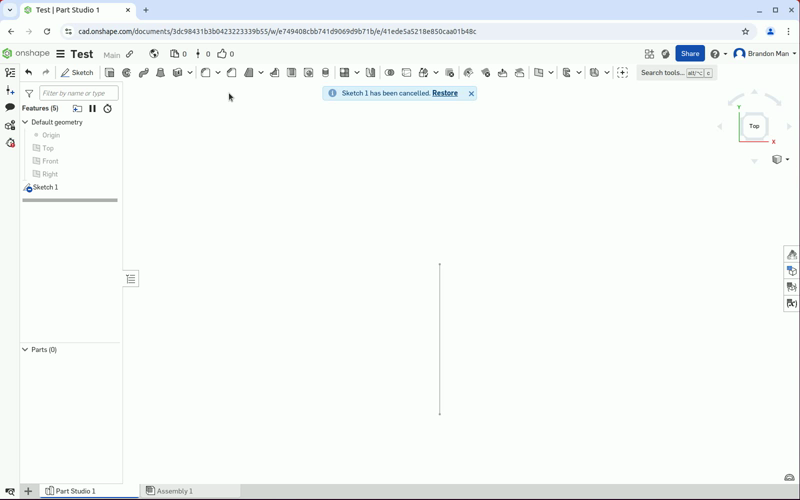
mouse_move(73, 352)
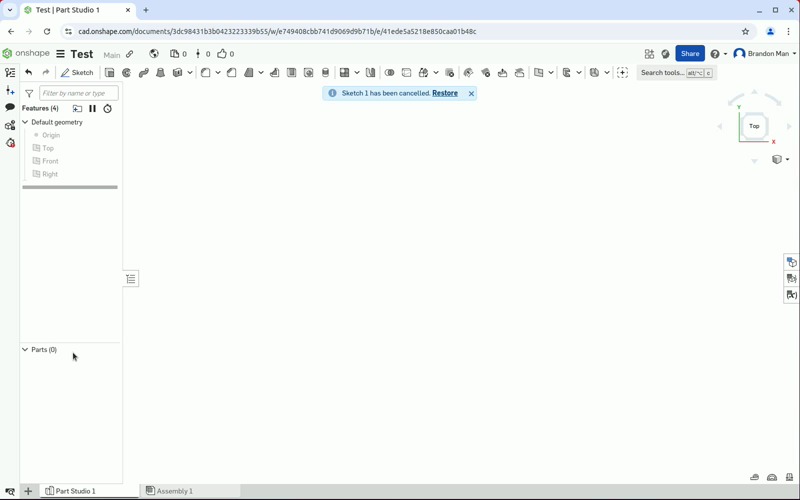
key(y)
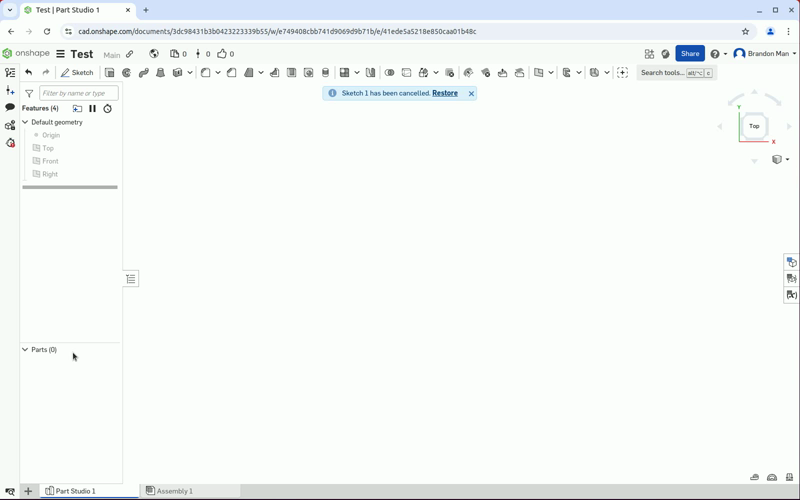
key(shift+p)
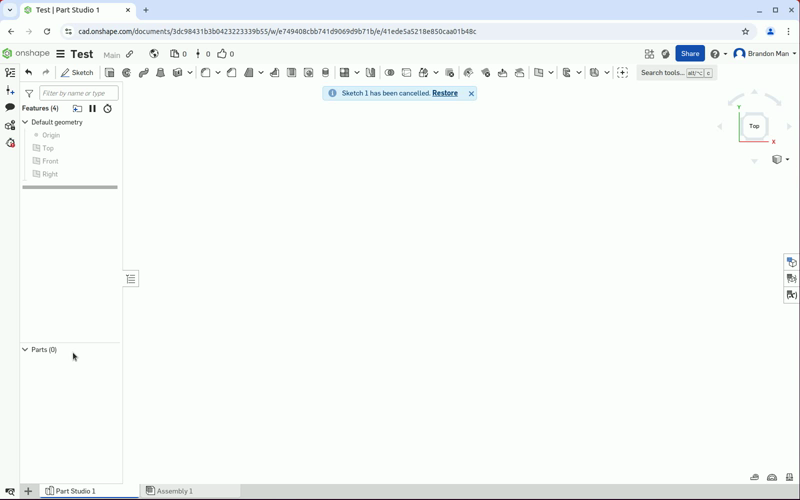
key(space)
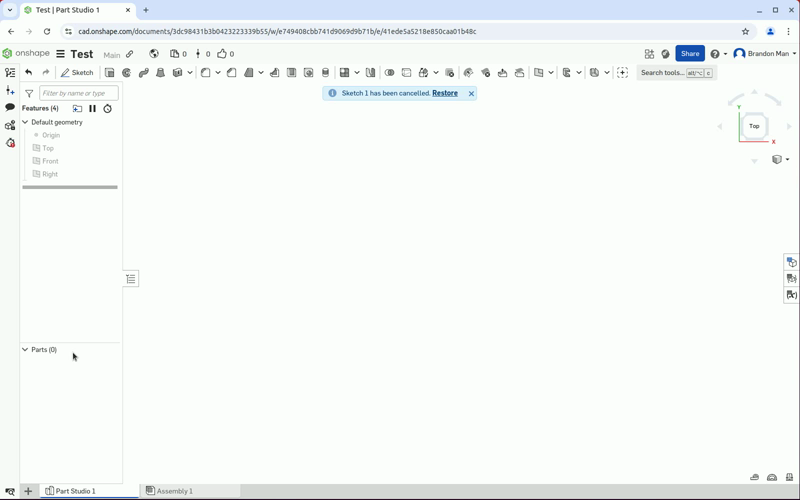
key_down(shift)
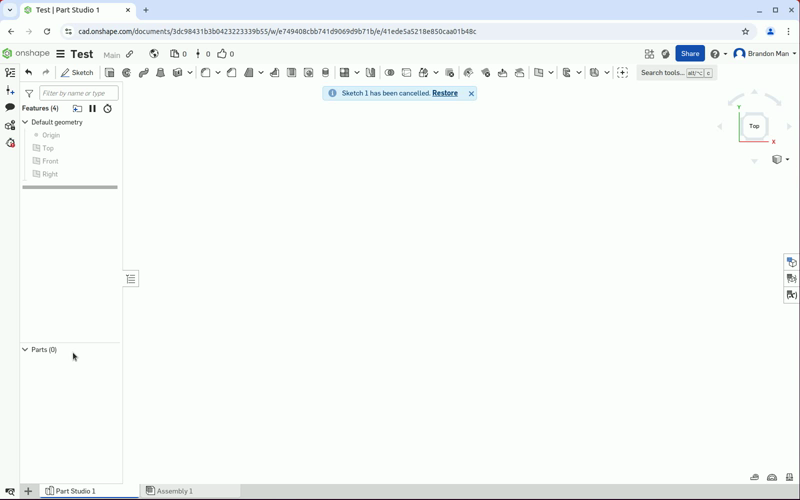
key(up)
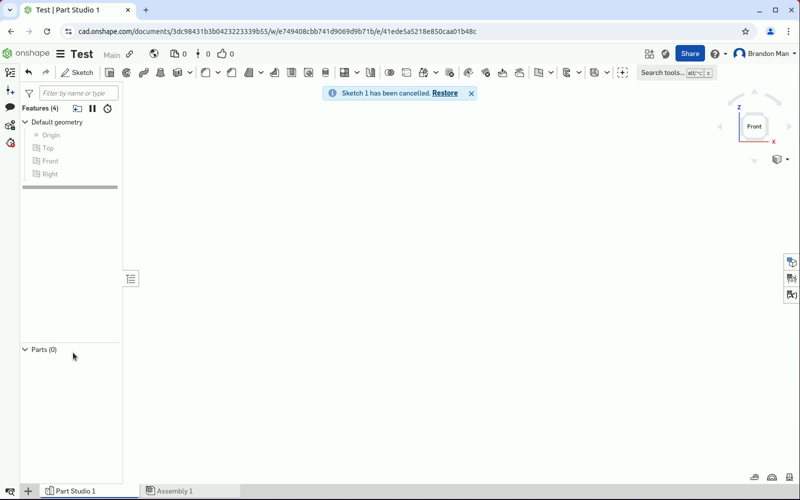
key_up(shift)
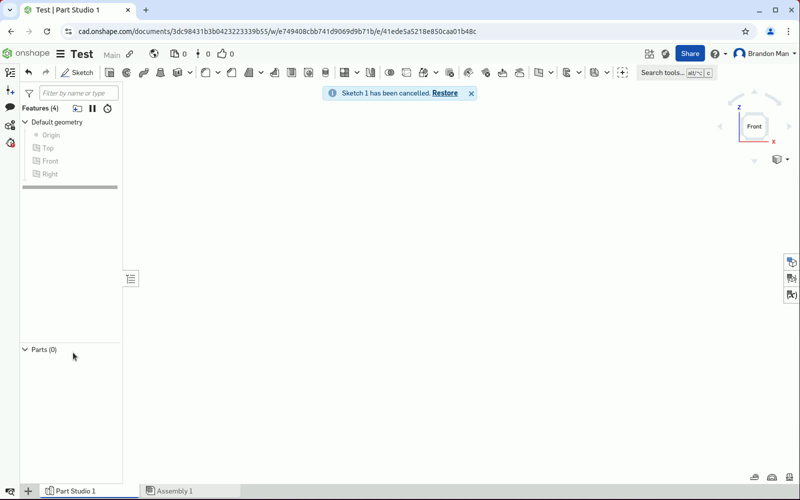
key(space)
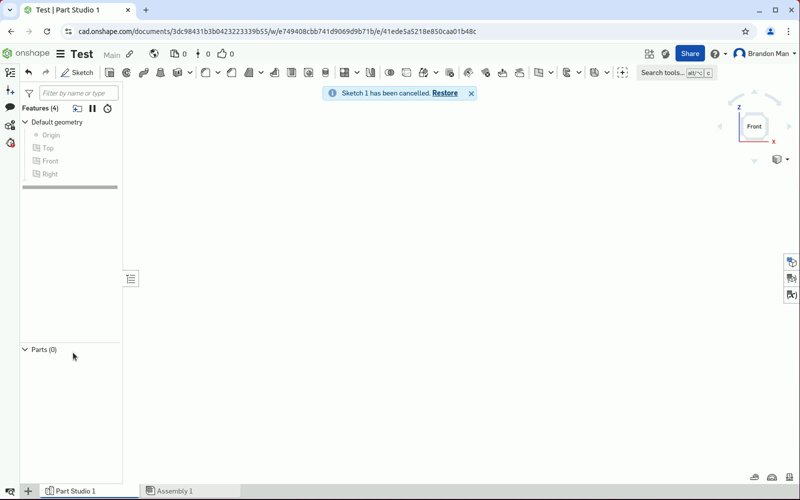
key_down(shift)
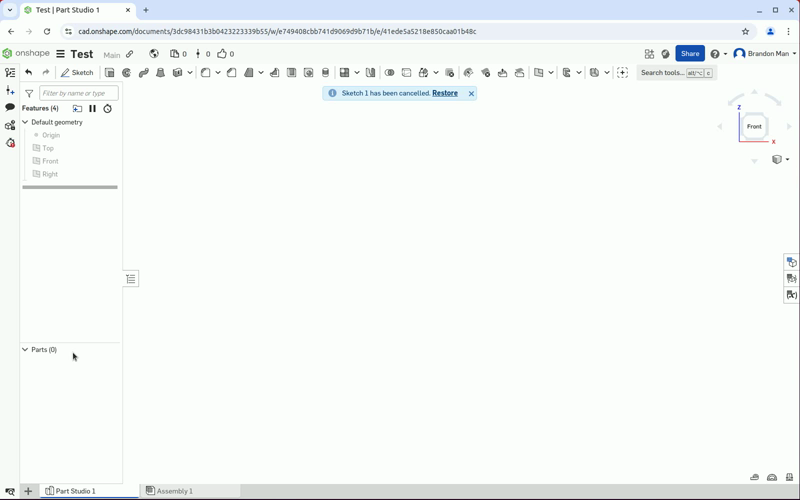
key(left)
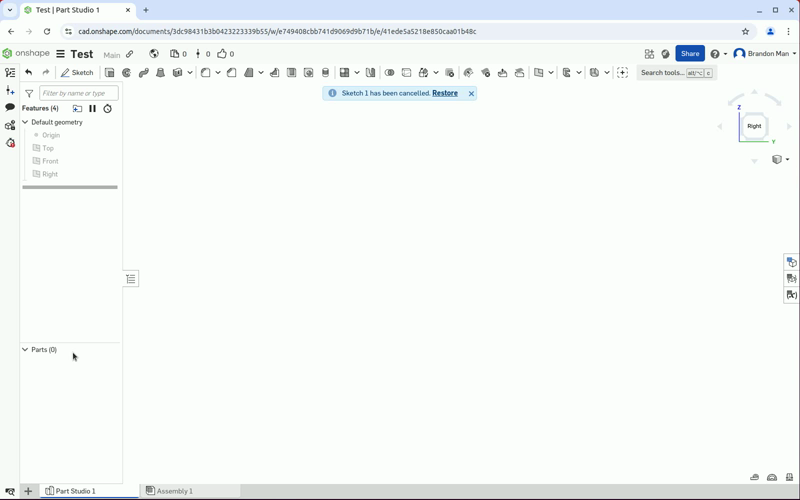
key_up(shift)
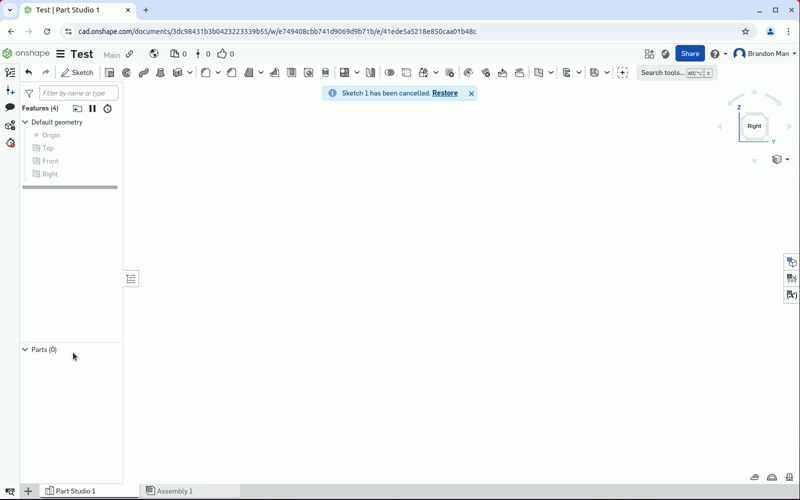
mouse_move(73, 352)
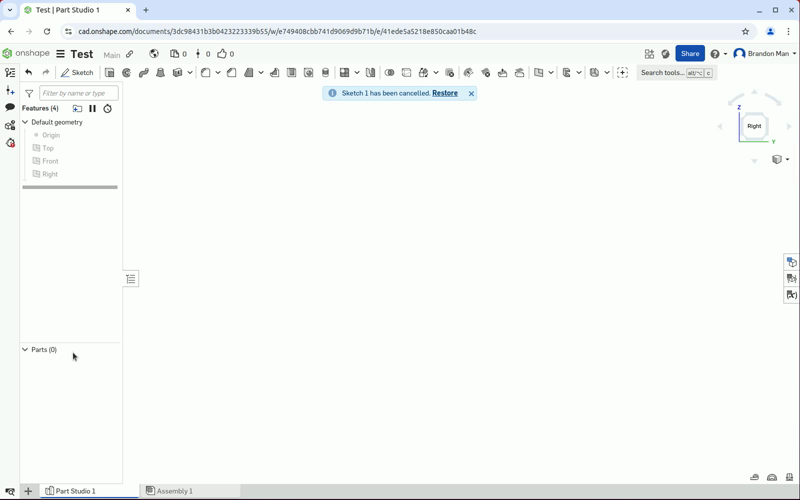
key(shift+y)
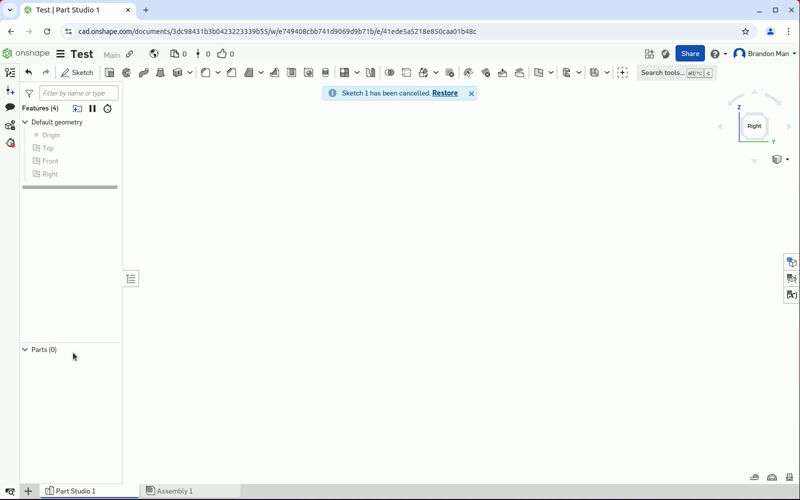
key(shift+s)
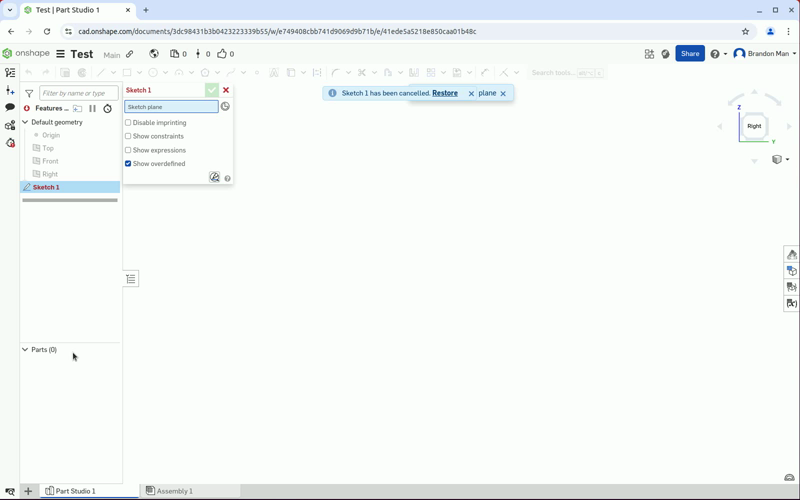
mouse_move(73, 176)
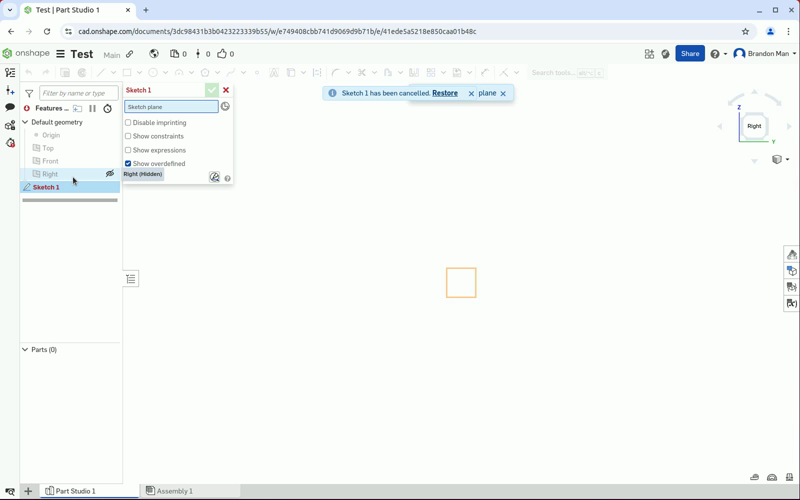
click(73, 176)
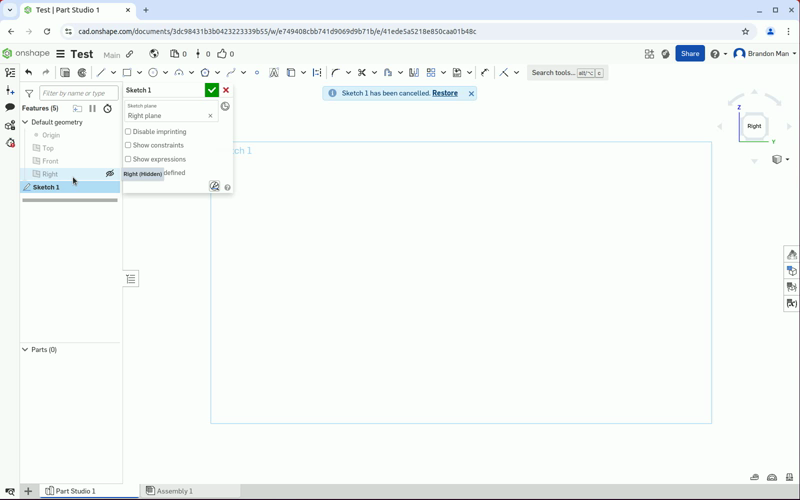
mouse_move(73, 352)
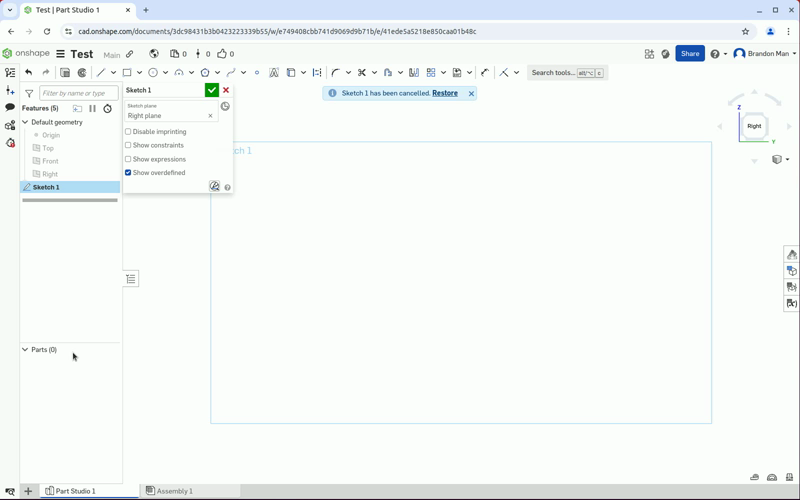
key(y)
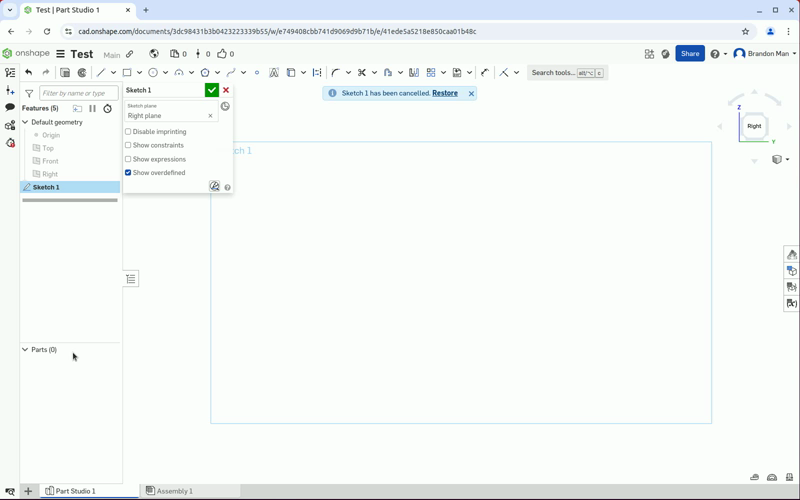
key(l)
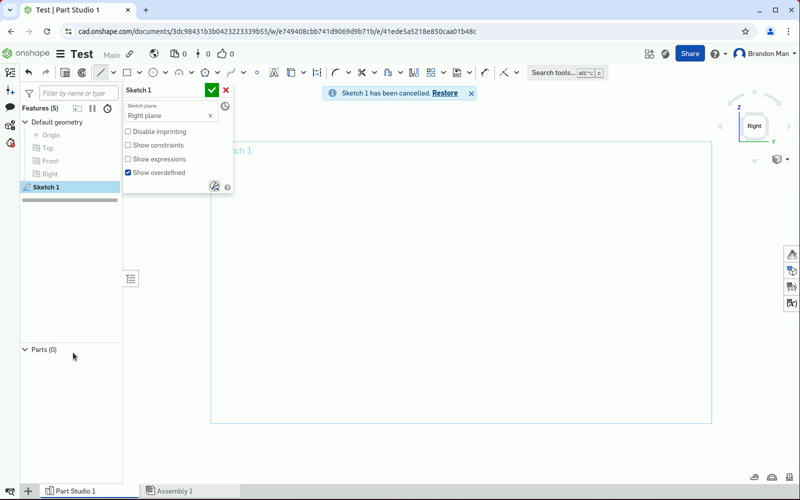
key_down(shift)
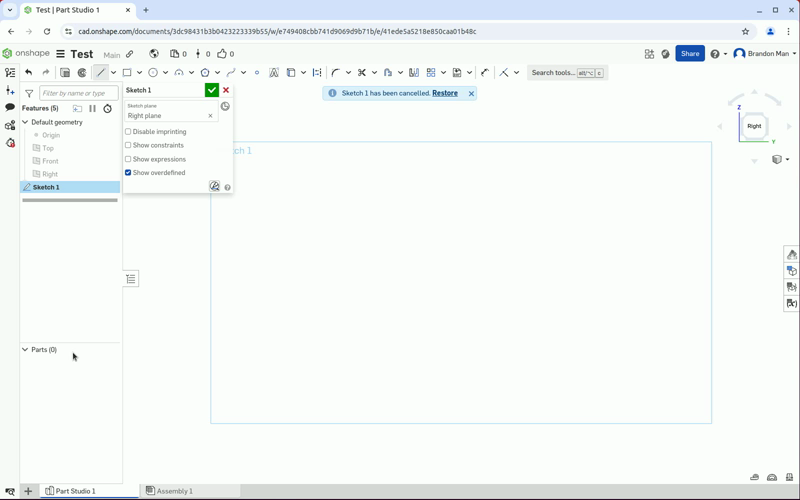
mouse_move(348, 282)
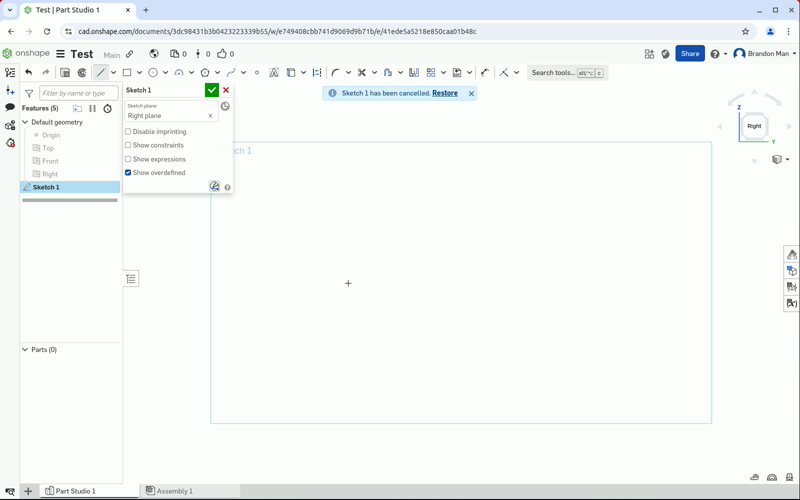
click(348, 282)
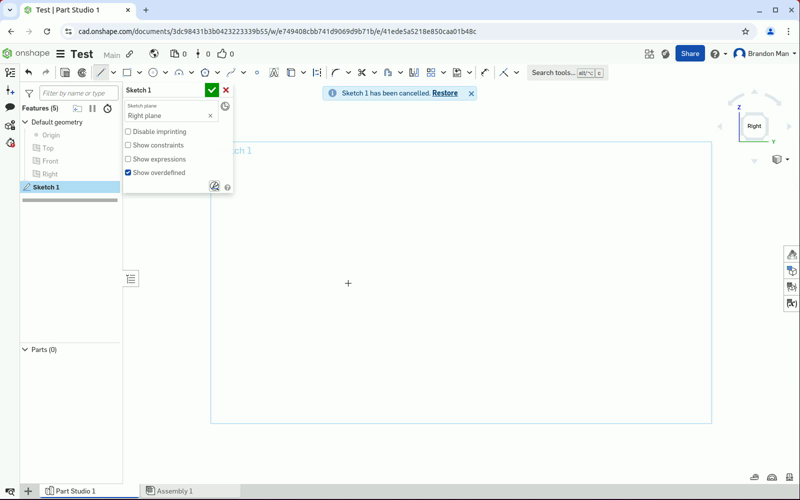
key_up(shift)
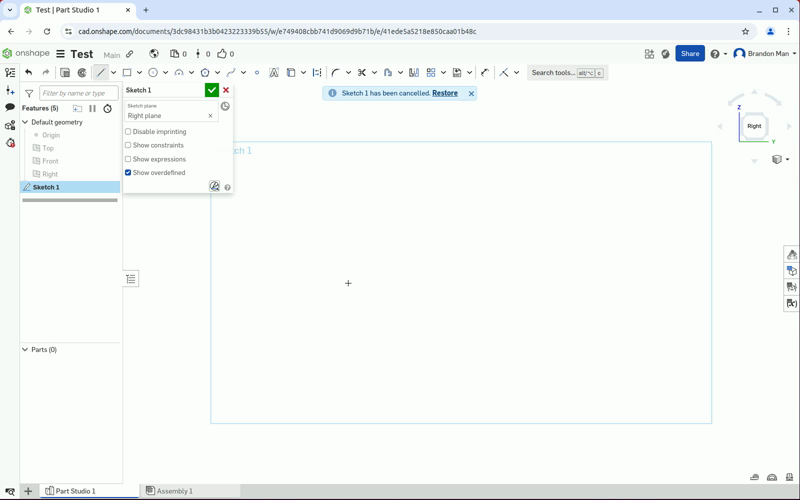
key_down(shift)
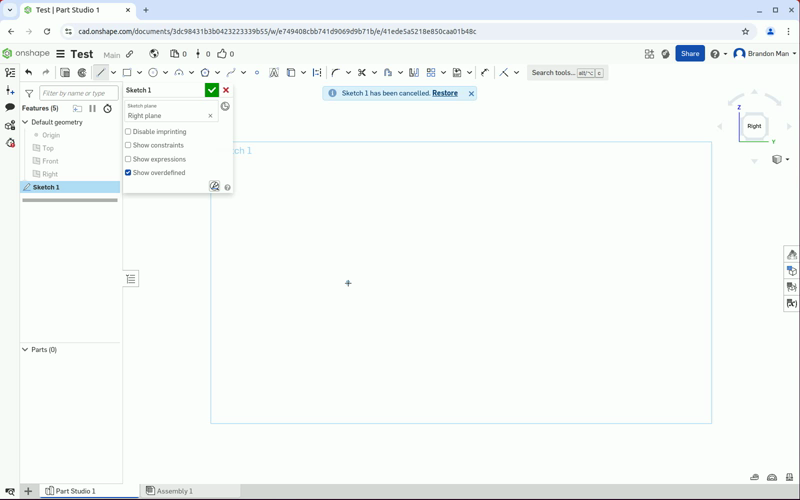
mouse_move(378, 282)
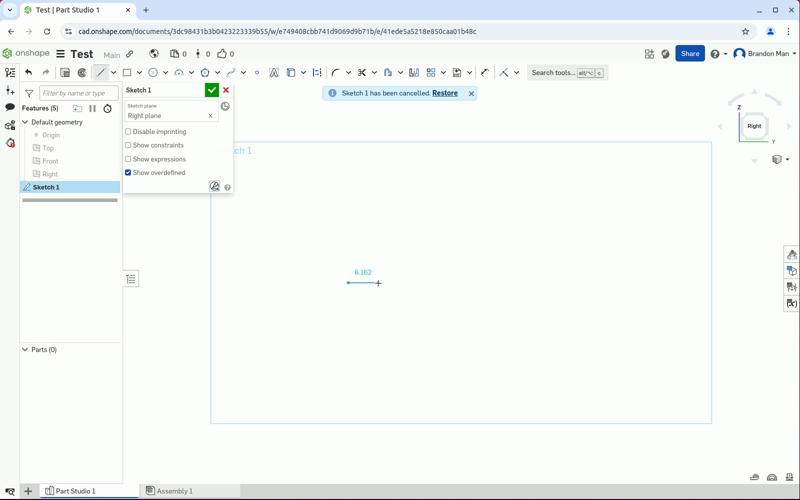
mouse_move(366, 282)
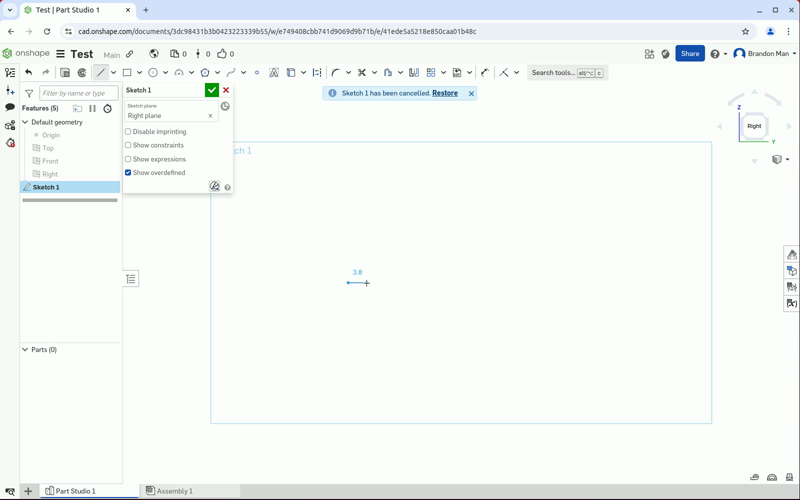
click(366, 282)
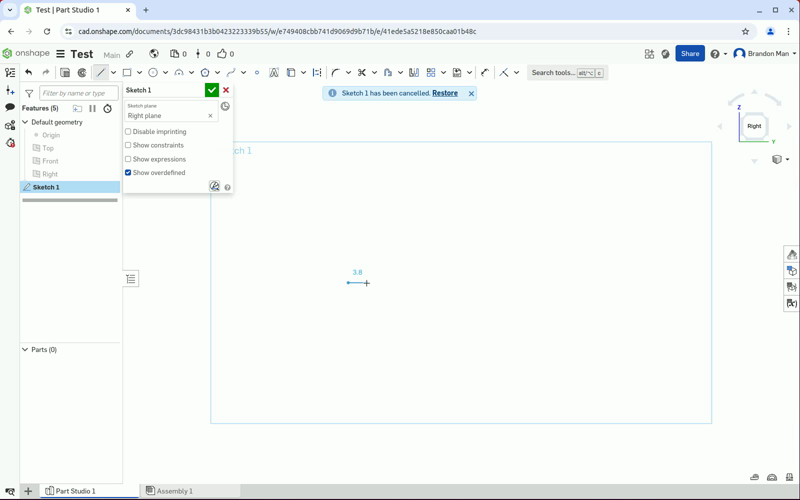
key_up(shift)
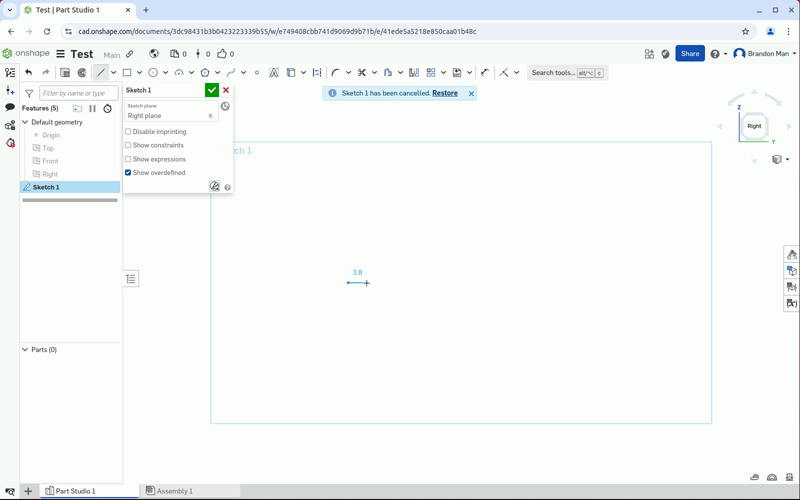
key_down(shift)
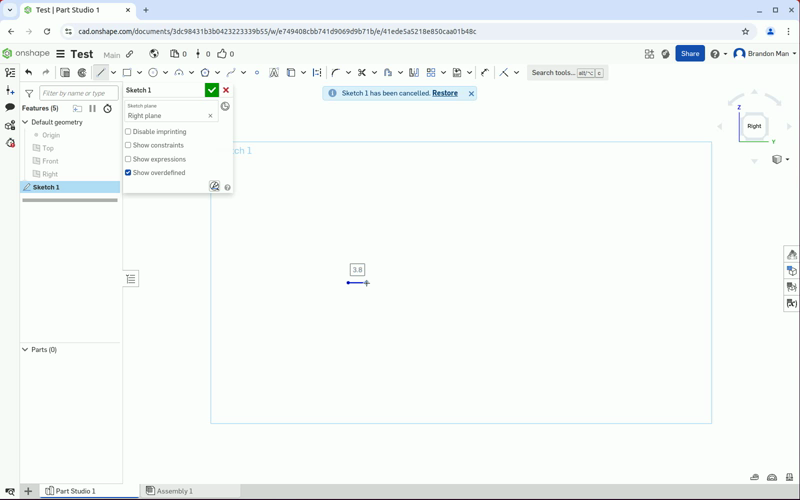
mouse_move(396, 282)
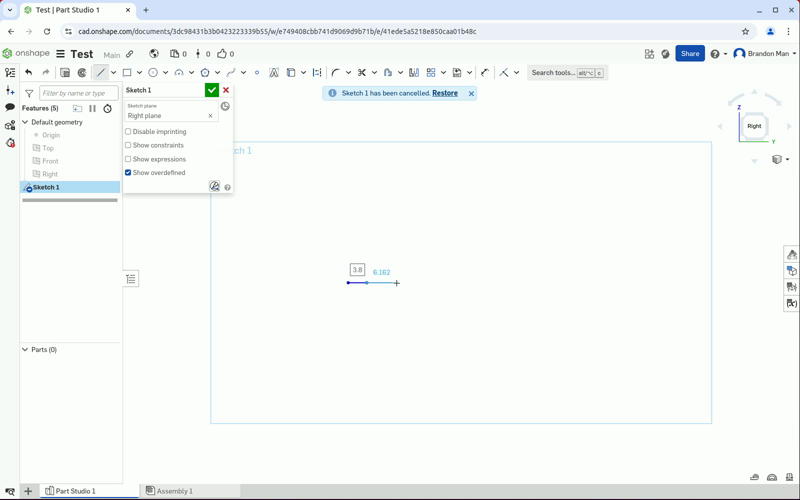
mouse_move(366, 264)
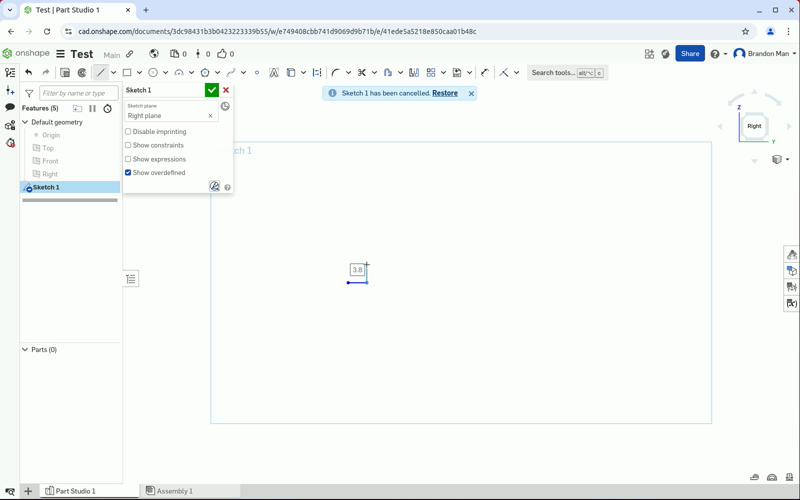
click(366, 264)
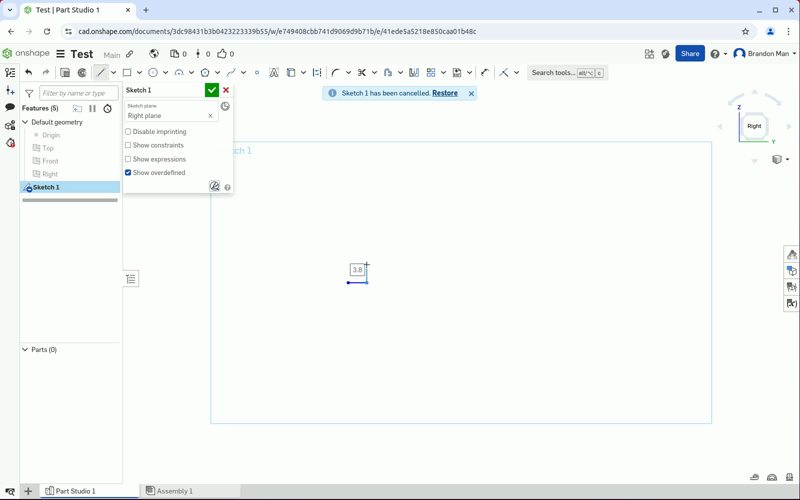
key_up(shift)
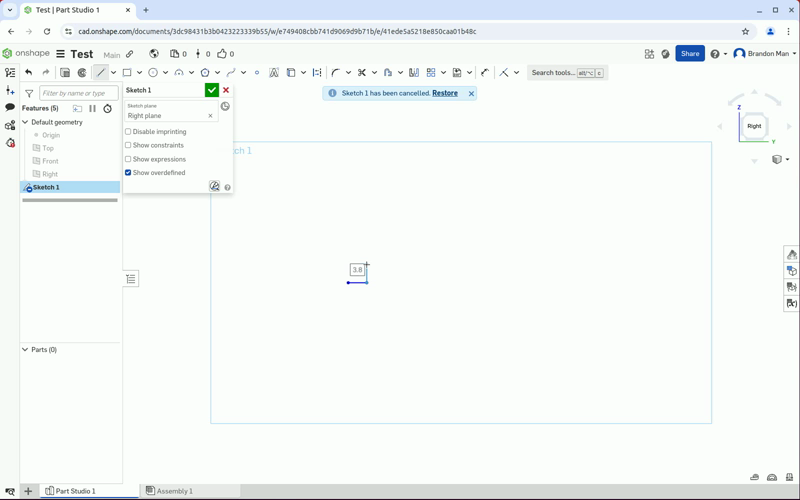
key_down(shift)
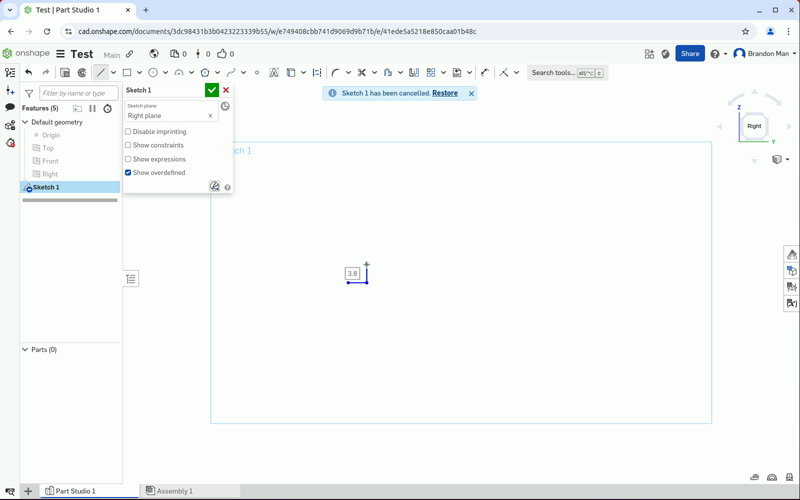
mouse_move(396, 264)
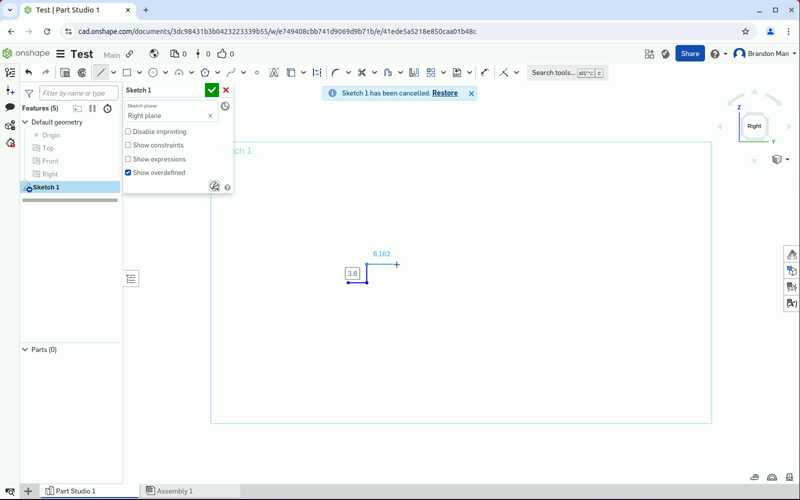
mouse_move(348, 264)
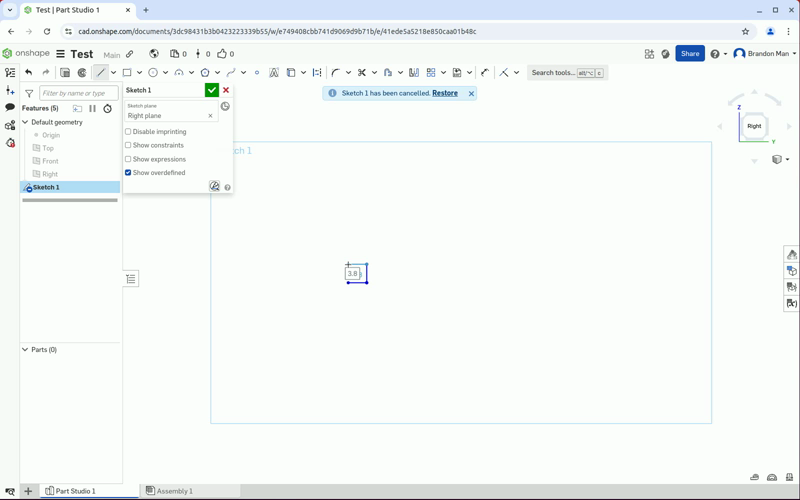
click(348, 264)
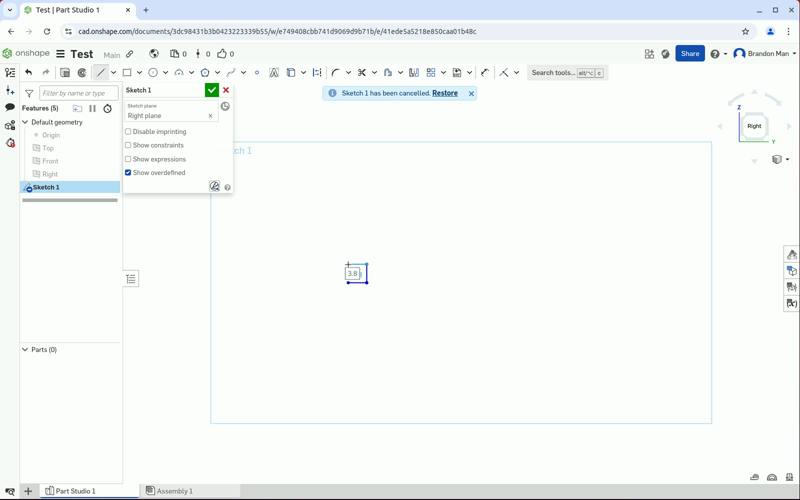
key_up(shift)
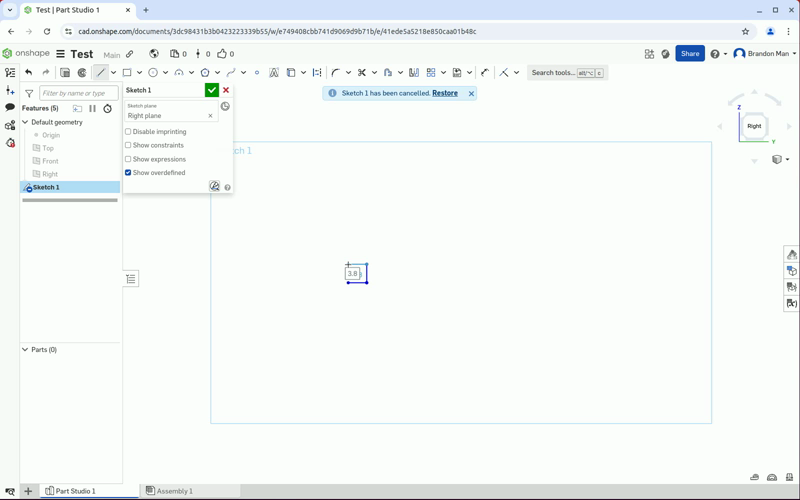
mouse_move(378, 264)
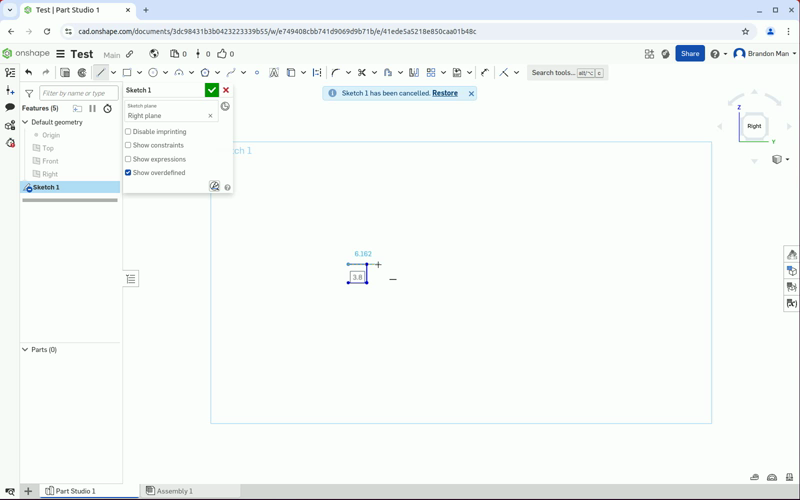
key_down(shift)
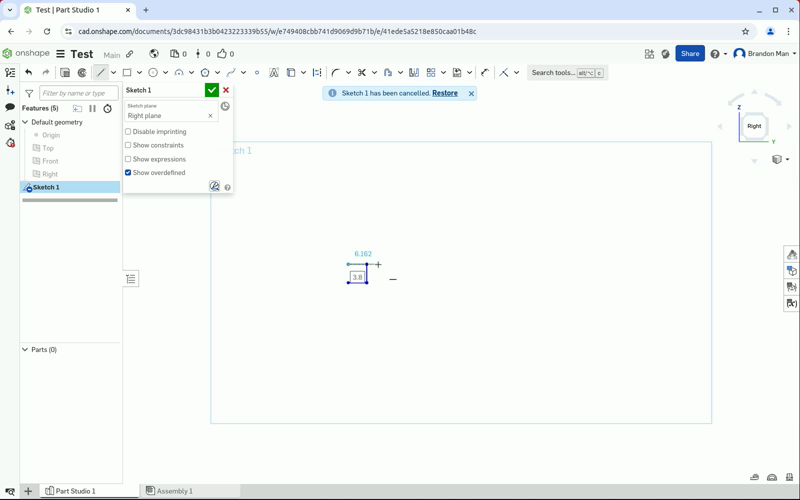
mouse_move(348, 282)
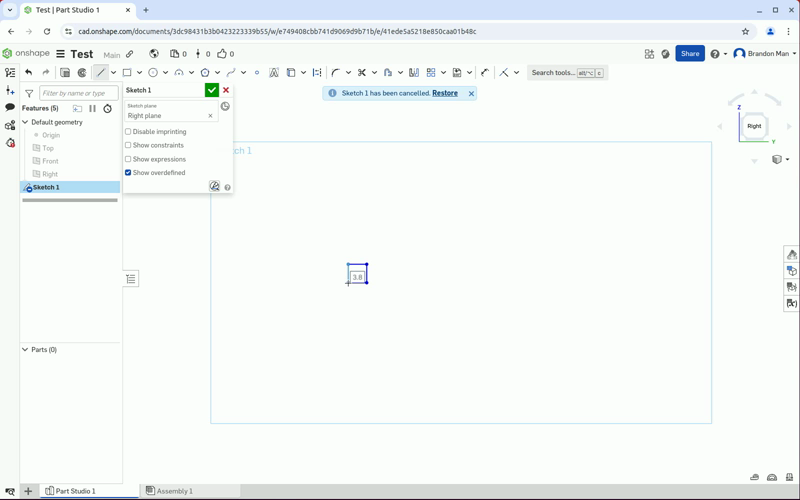
key_up(shift)
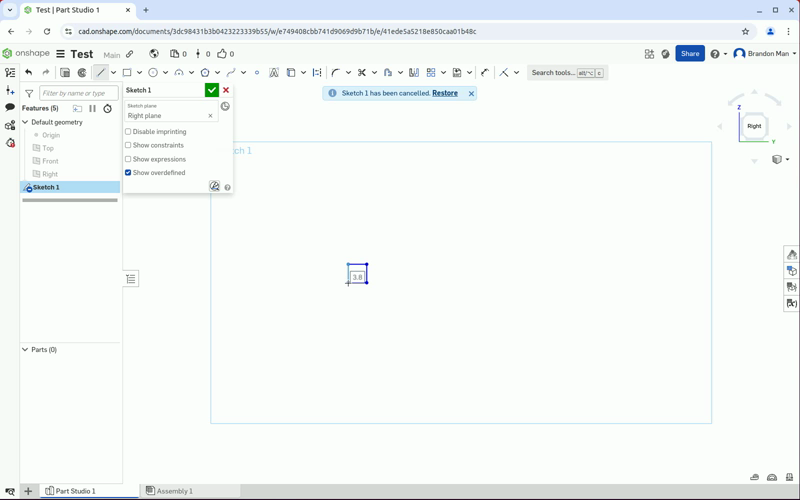
click(348, 282)
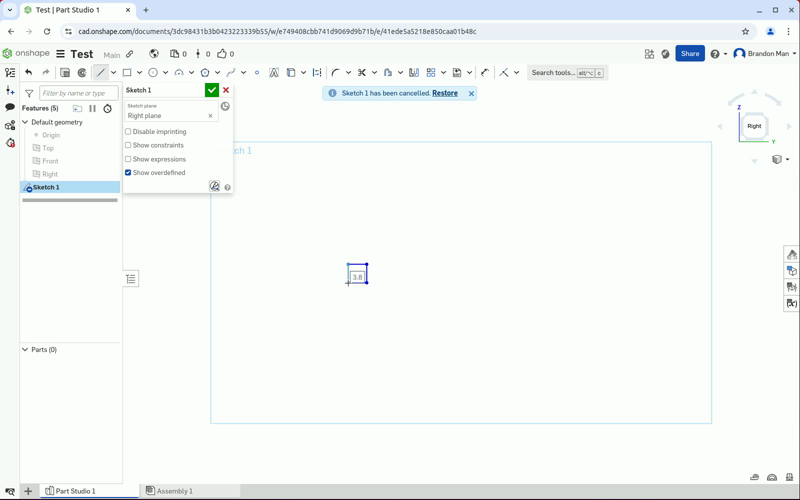
key(esc)
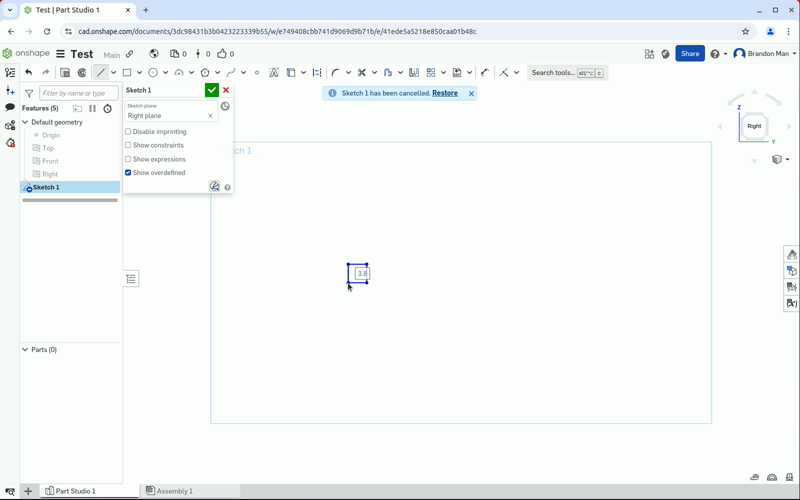
mouse_move(352, 266)
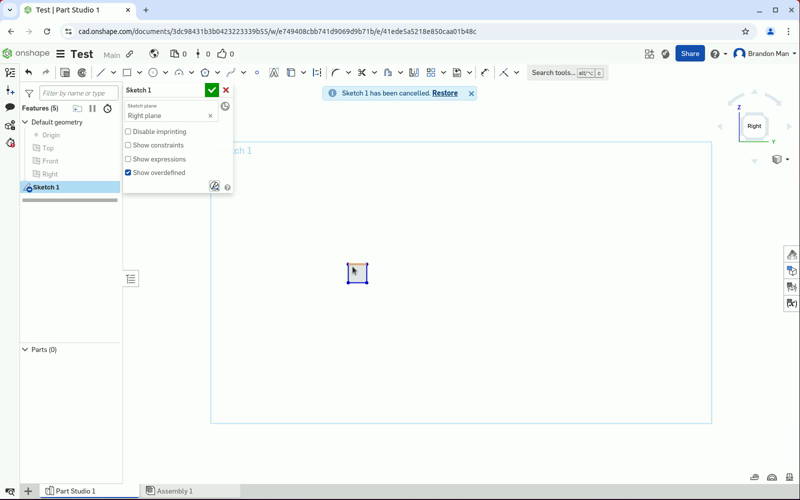
scroll(6)
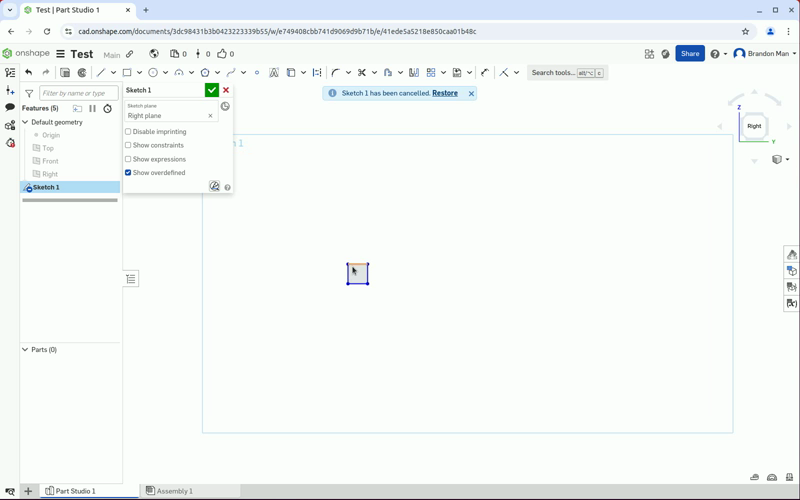
scroll(6)
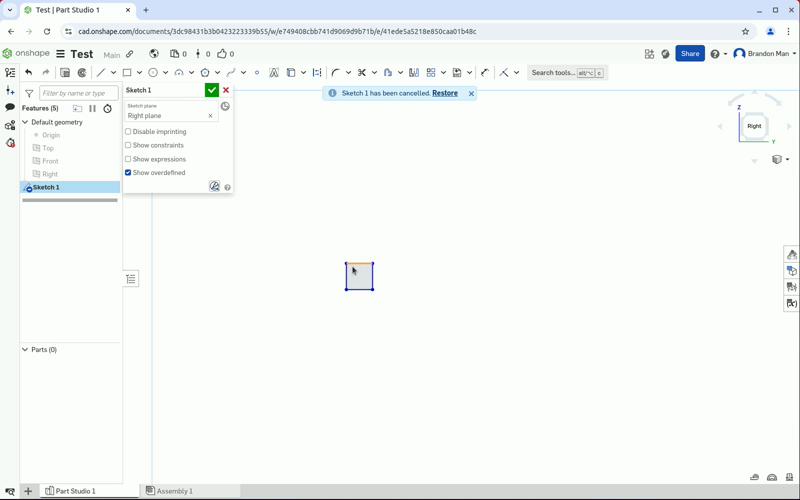
scroll(6)
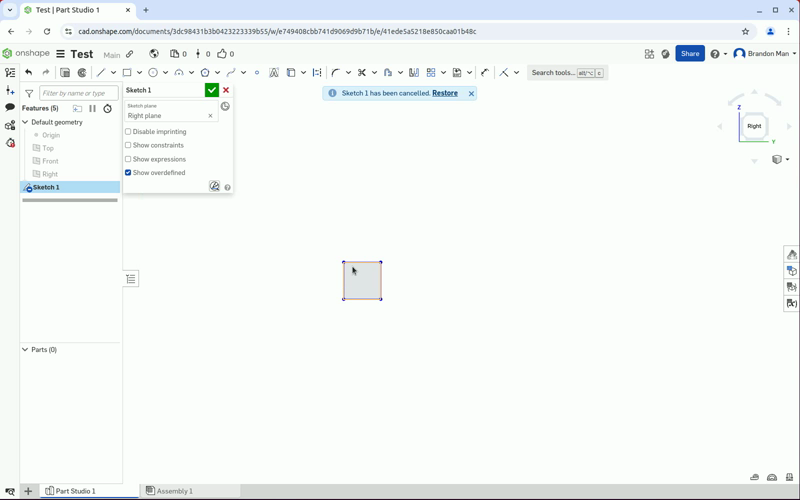
scroll(6)
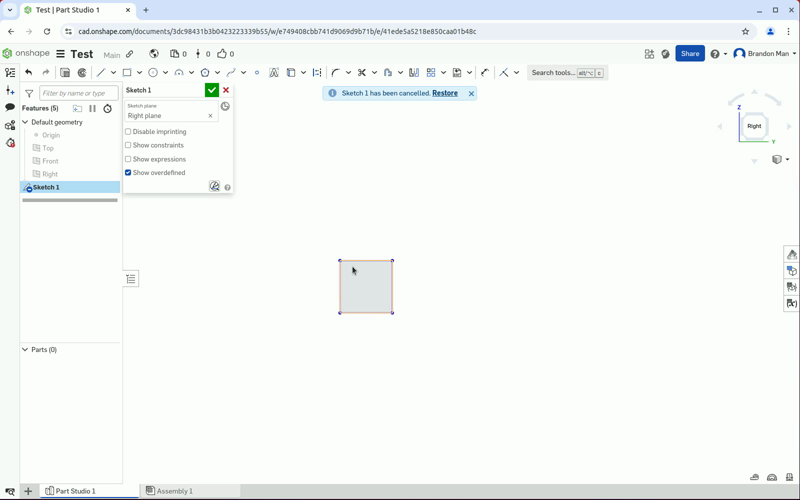
scroll(6)
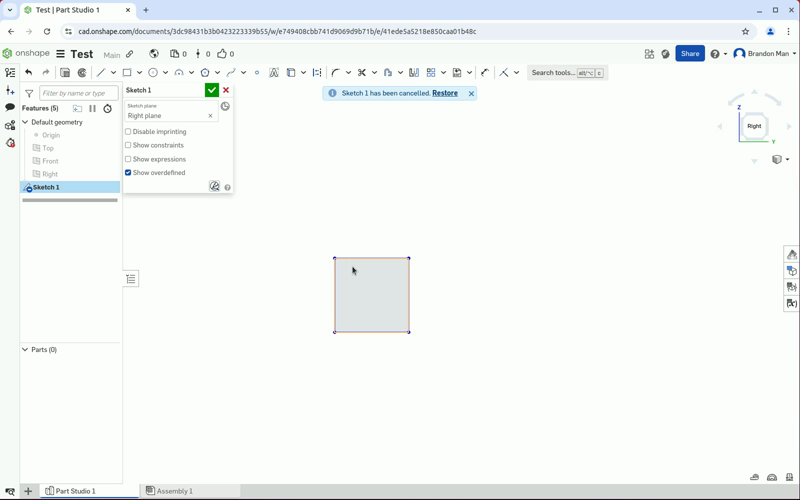
scroll(6)
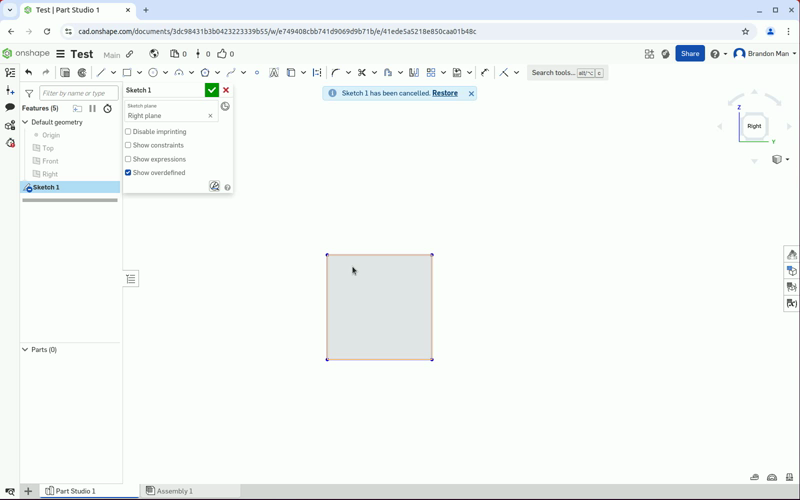
scroll(6)
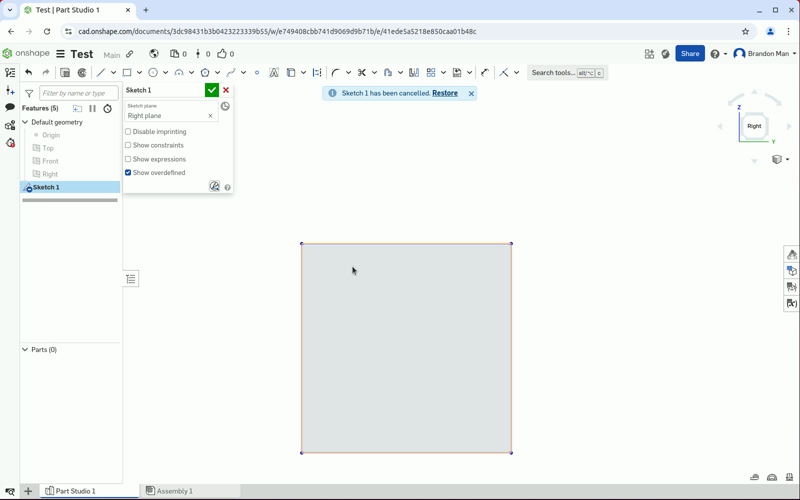
click(352, 266)
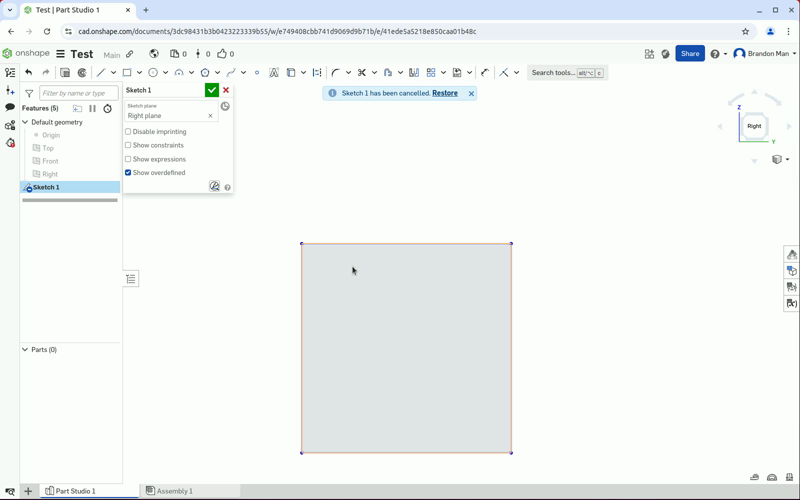
scroll(-6)
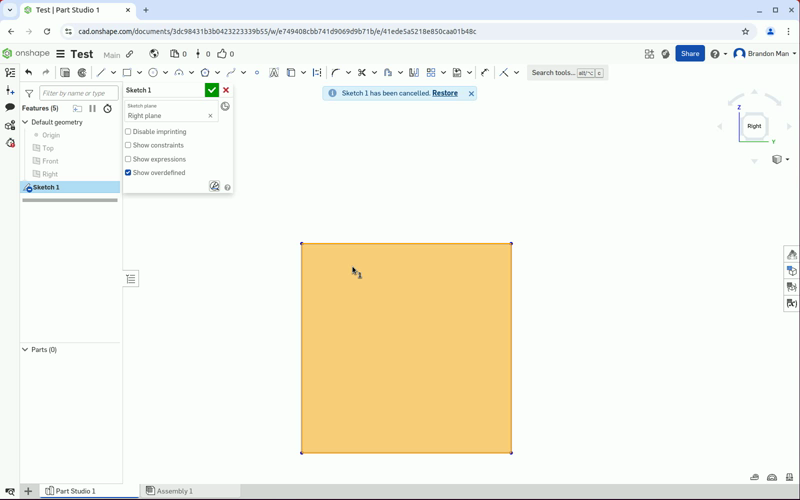
scroll(-6)
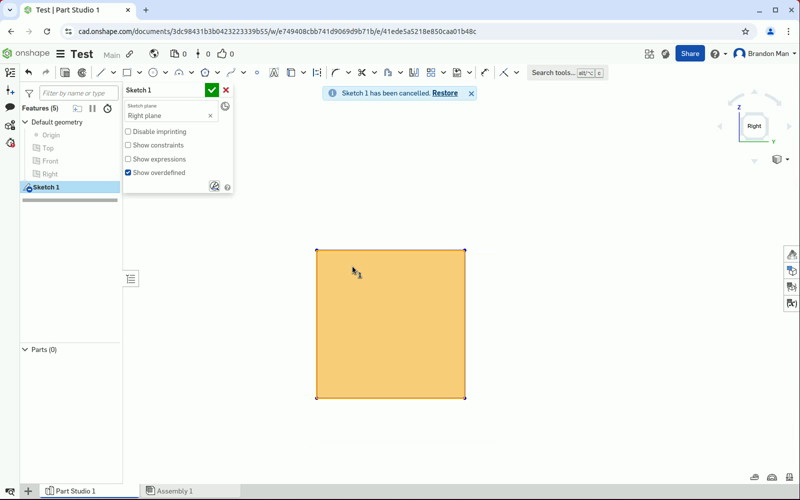
scroll(-6)
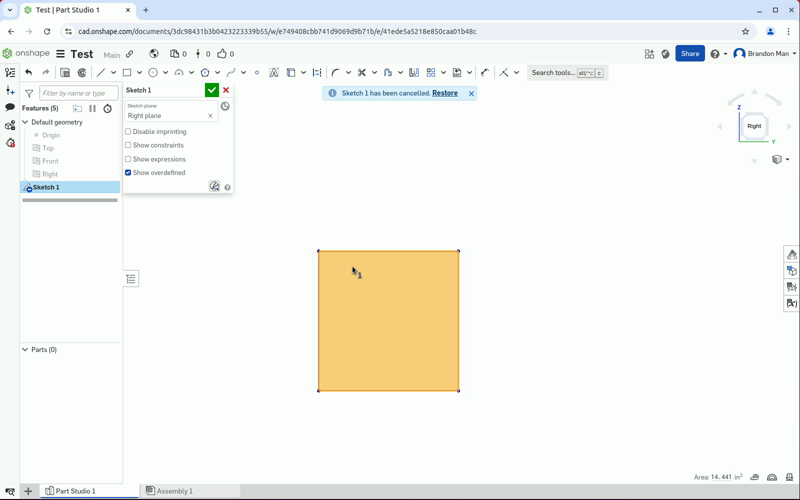
scroll(-6)
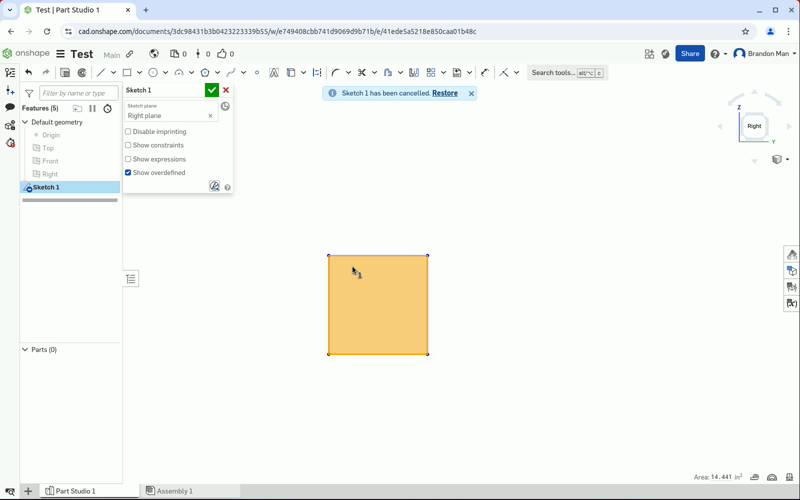
scroll(-6)
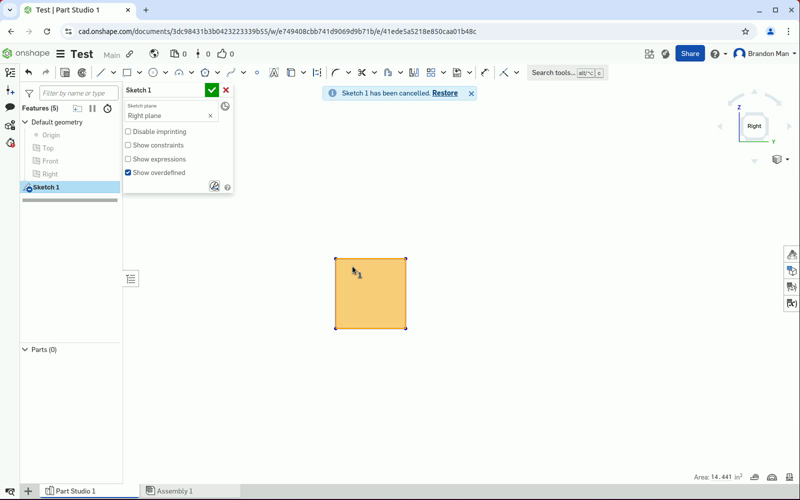
scroll(-6)
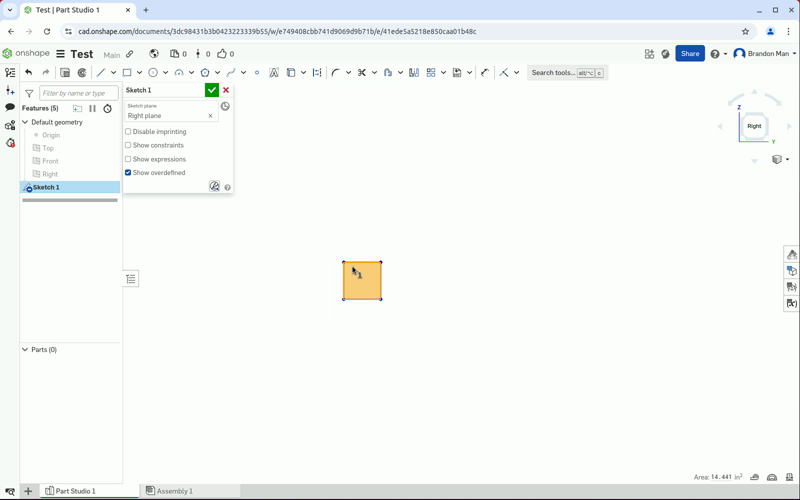
scroll(-6)
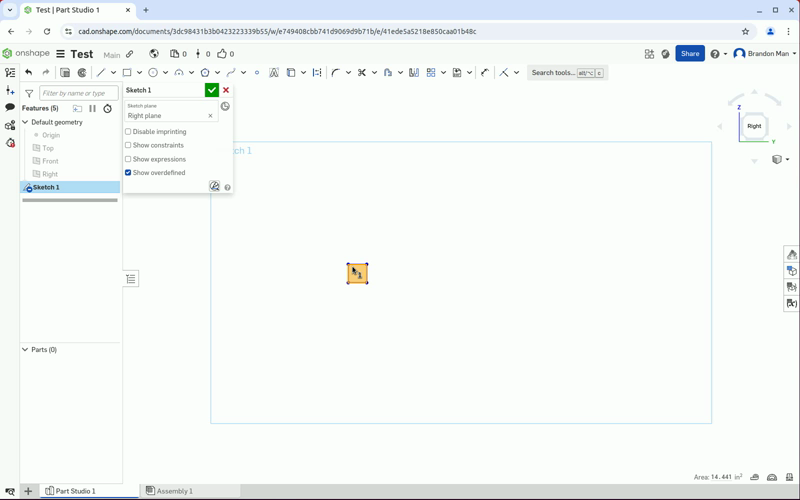
mouse_move(73, 352)
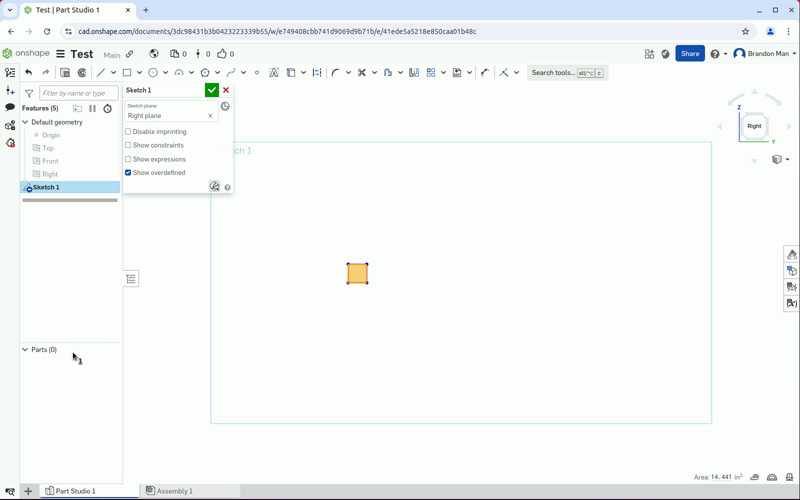
key(shift+y)
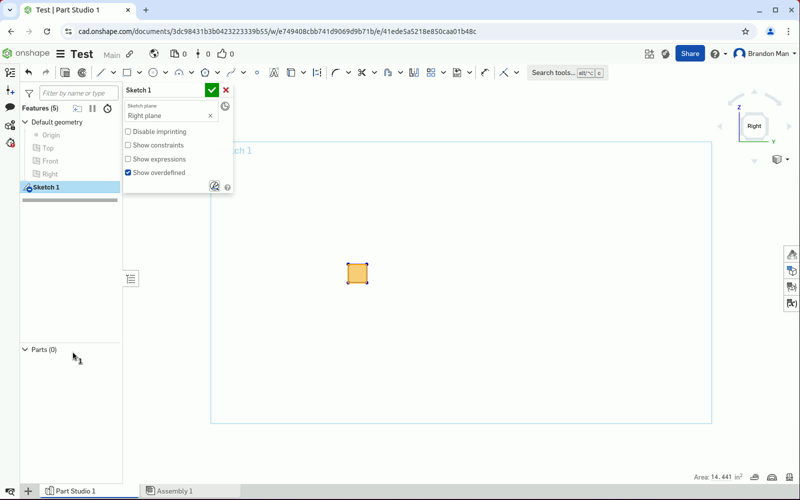
key(shift+e)
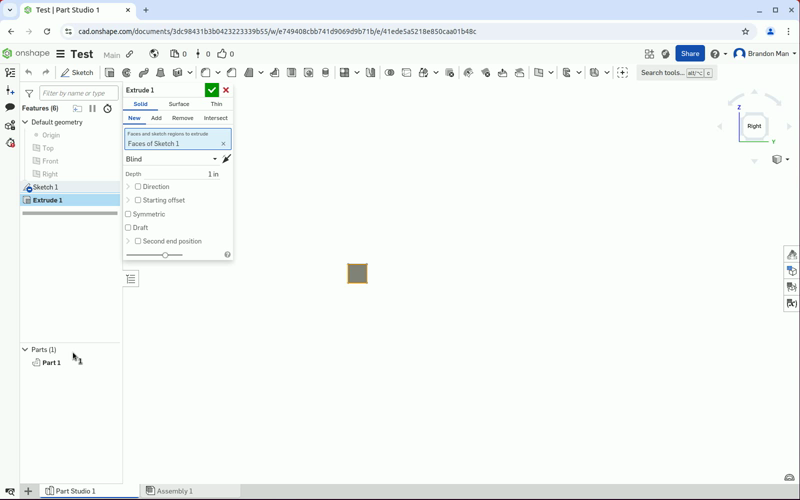
mouse_move(143, 106)
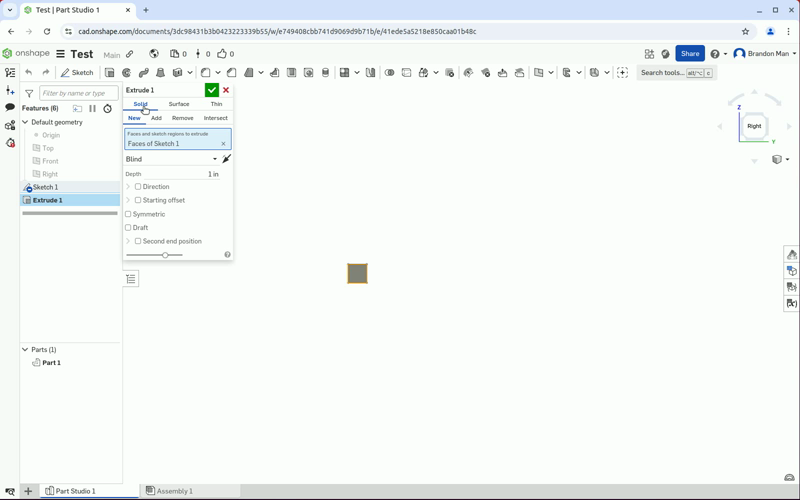
click(143, 106)
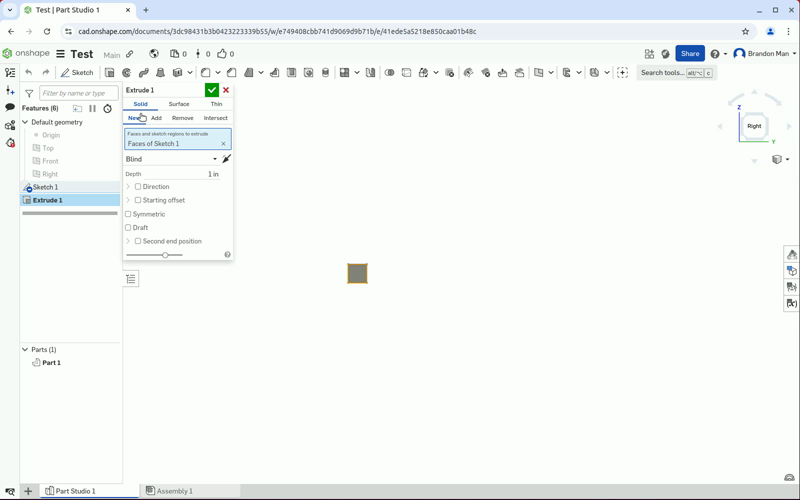
mouse_move(137, 120)
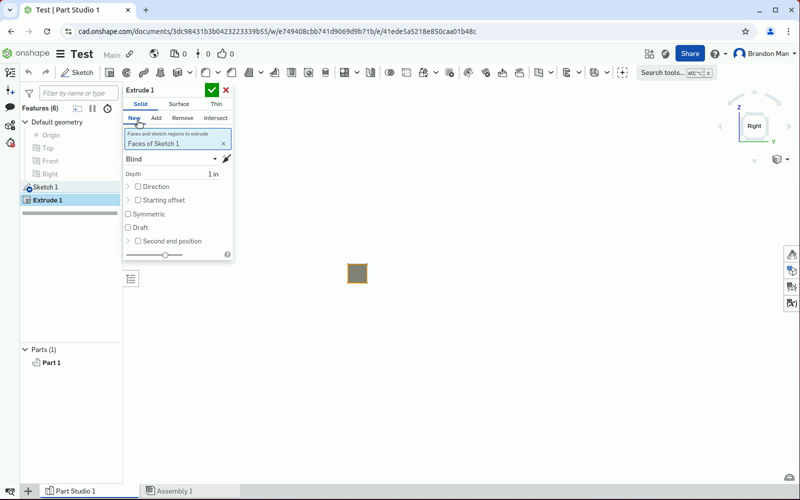
click(137, 120)
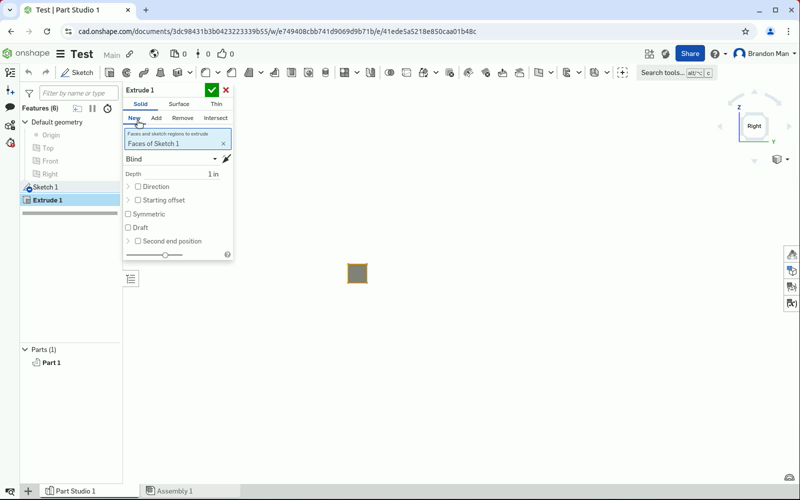
key(tab, 4)
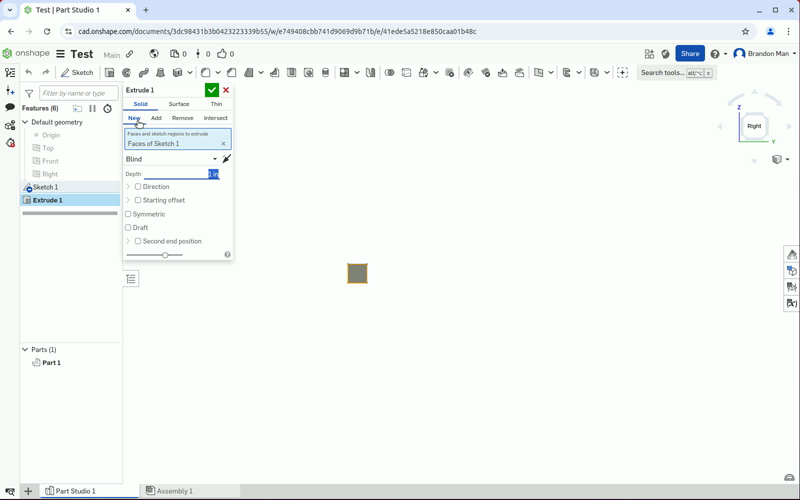
text(3.611)
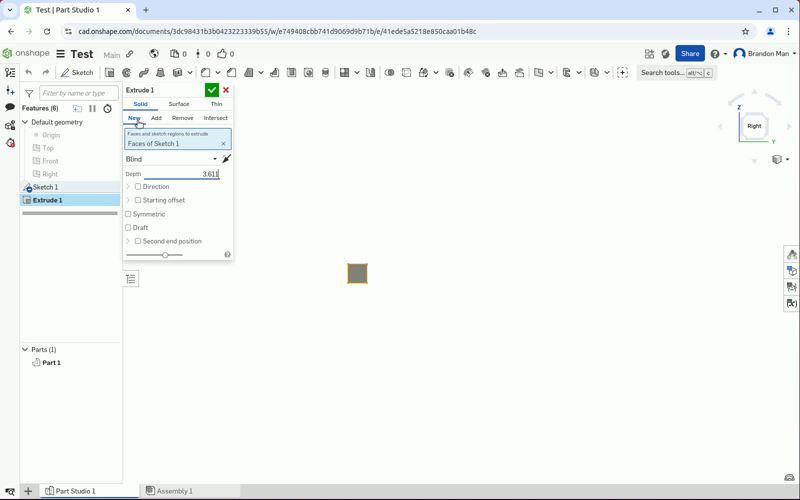
key(enter)
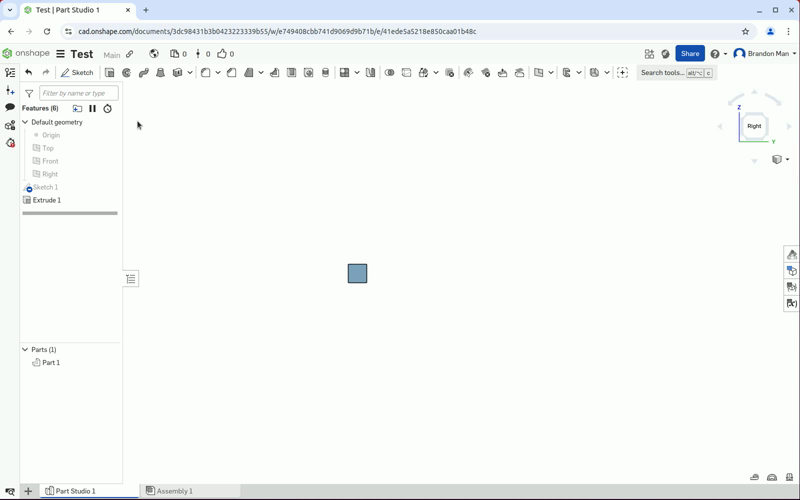
key(shift+h)
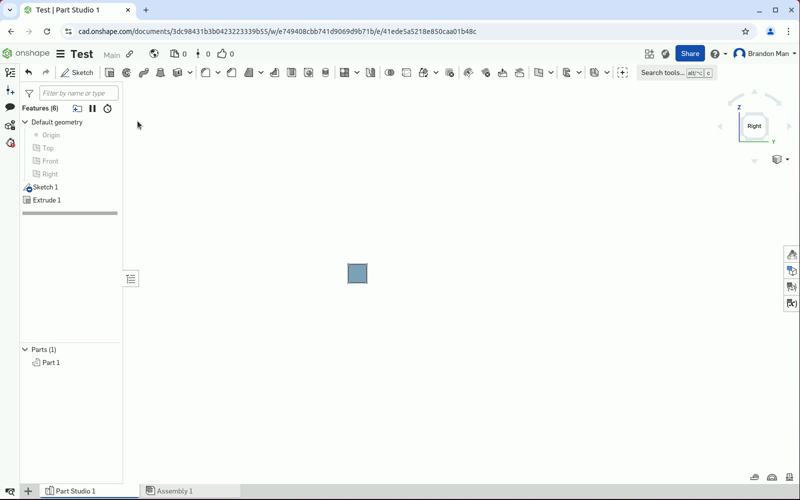
key(shift+h)
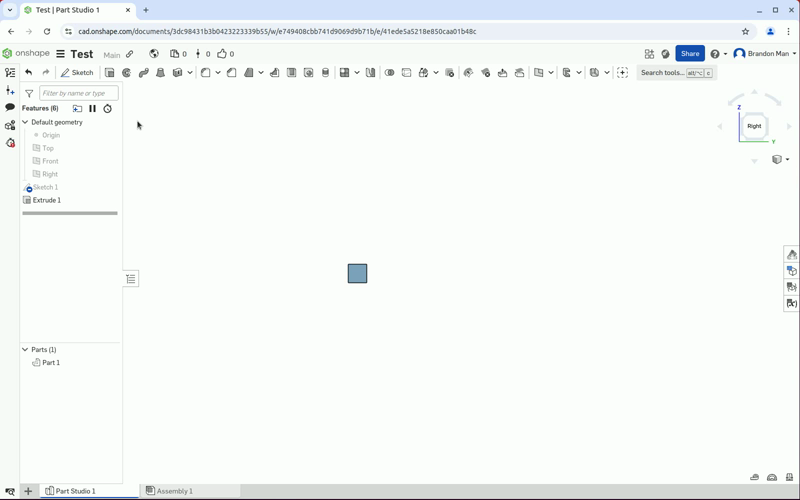
mouse_move(73, 189)
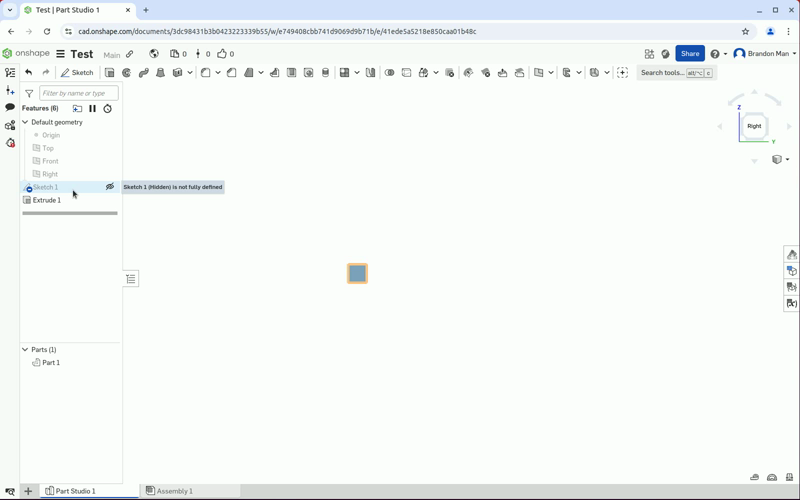
click(73, 189)
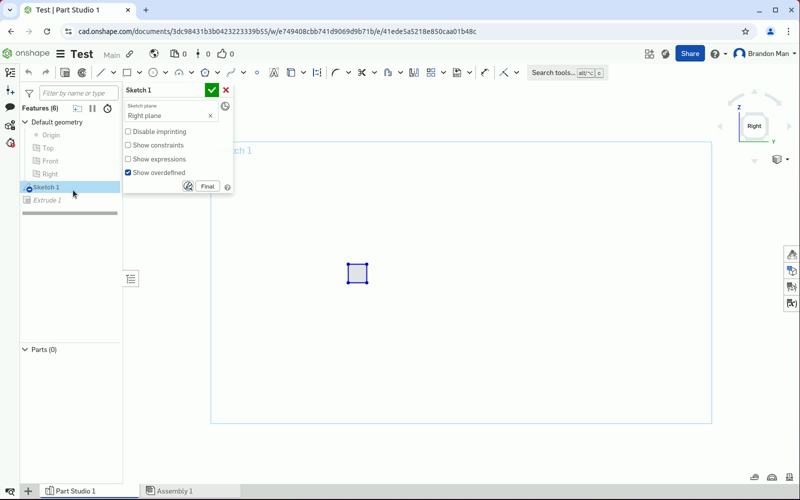
mouse_move(229, 92)
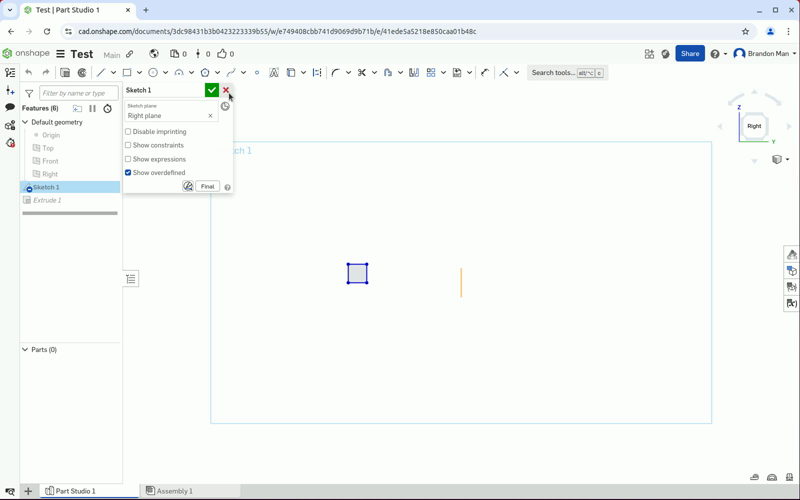
click(229, 92)
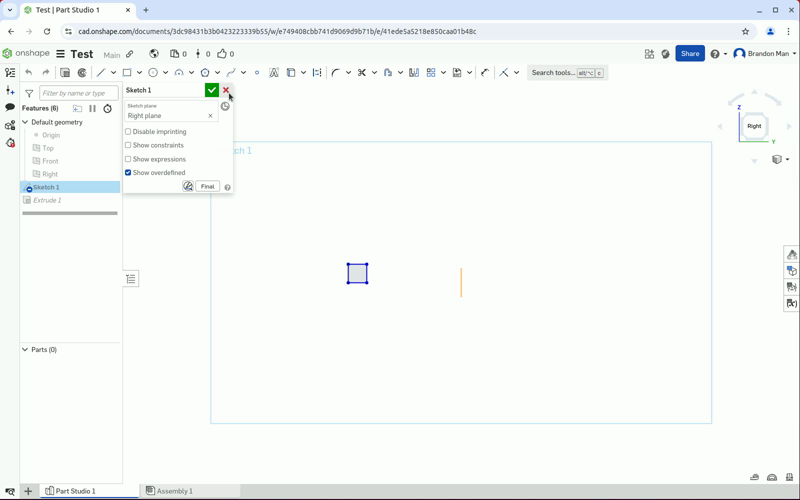
key(shift+s)
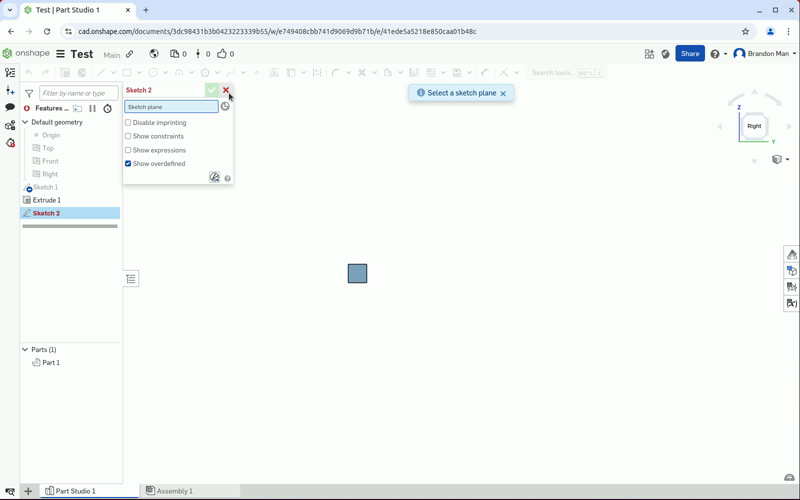
mouse_move(73, 176)
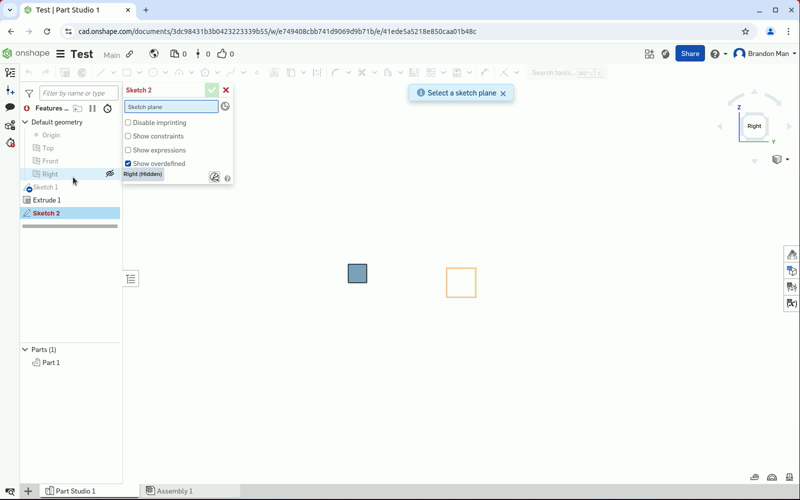
click(73, 176)
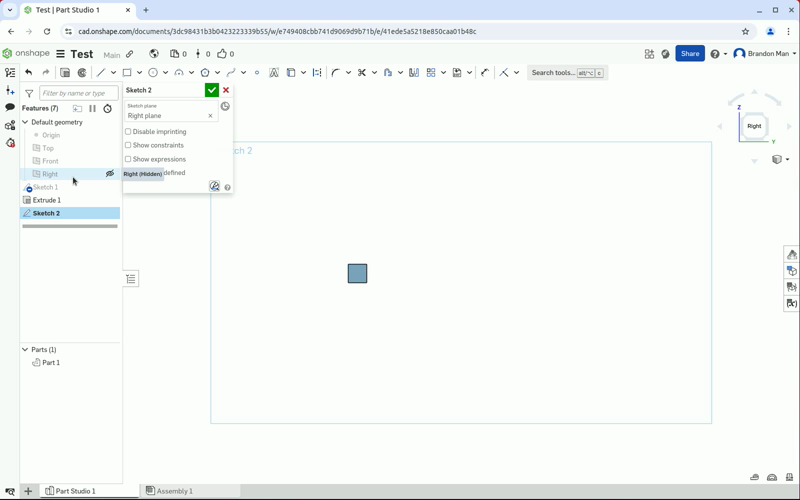
mouse_move(73, 352)
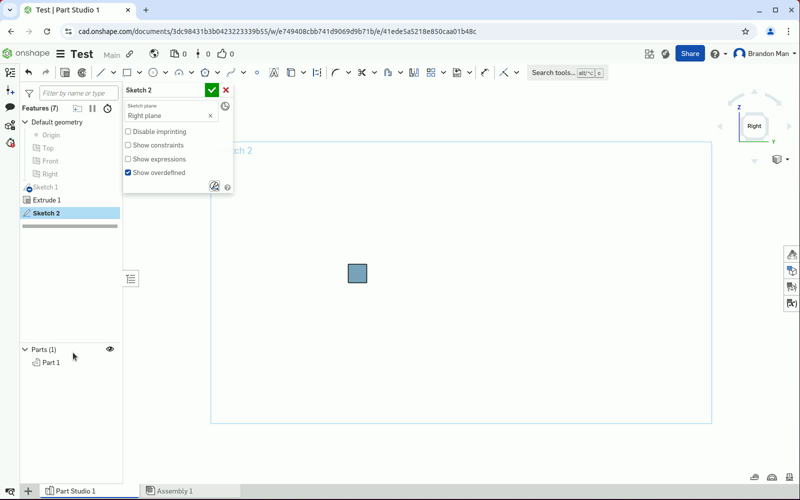
key(y)
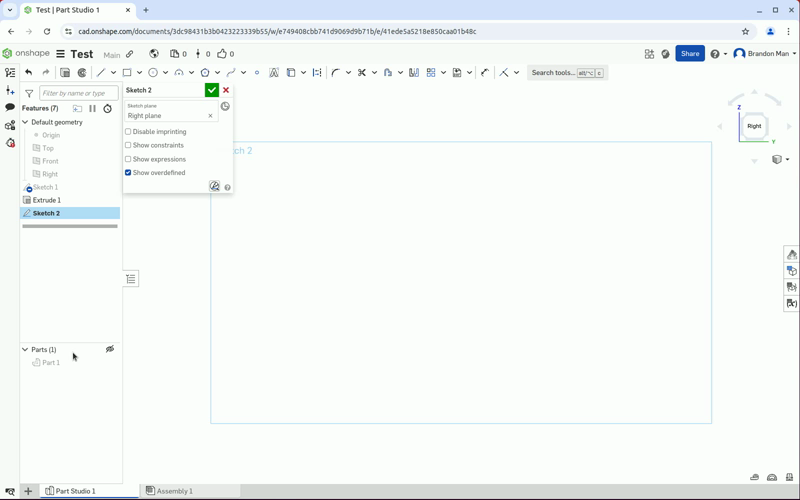
key(l)
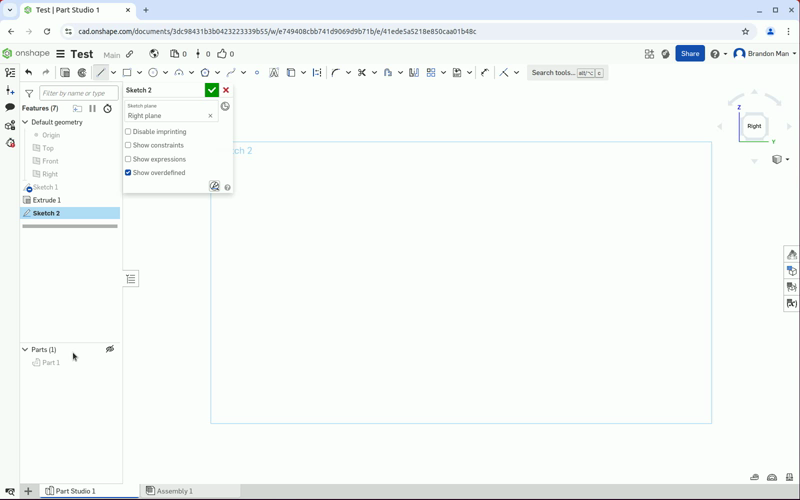
key_down(shift)
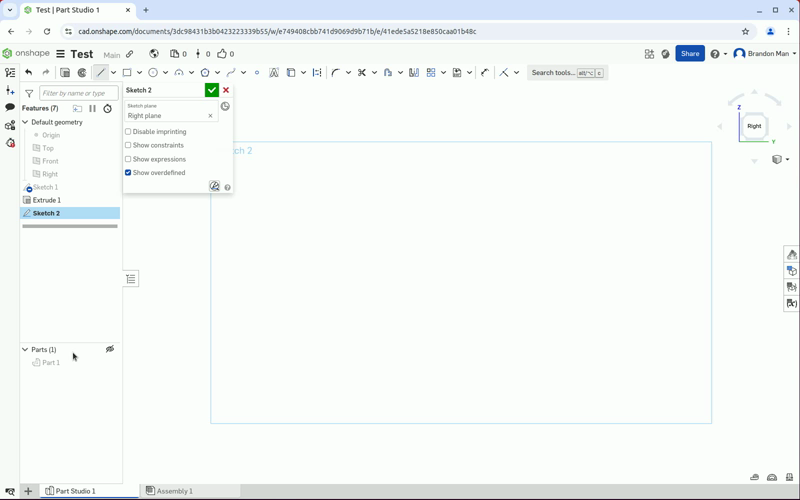
mouse_move(434, 282)
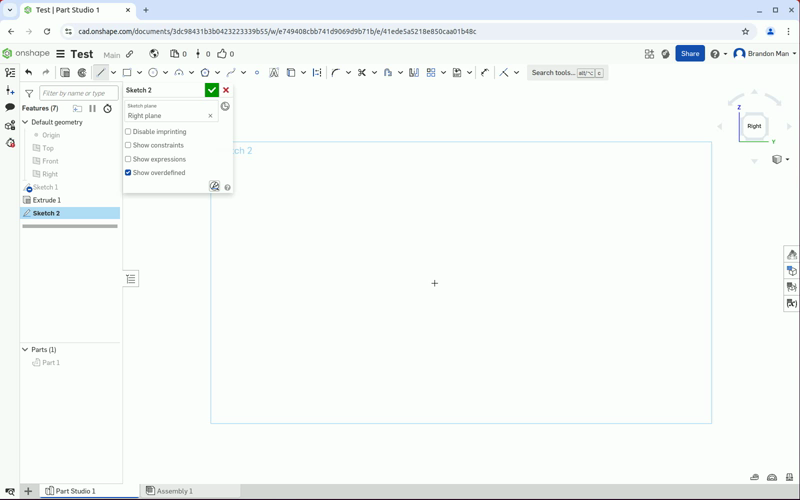
click(434, 282)
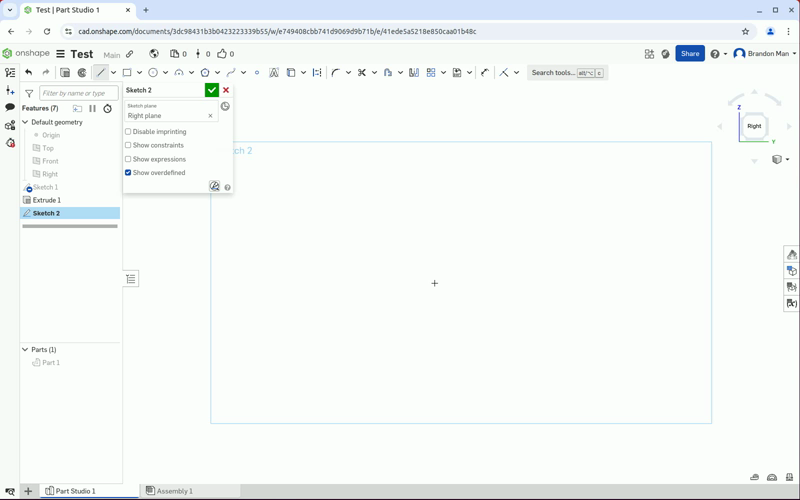
key_up(shift)
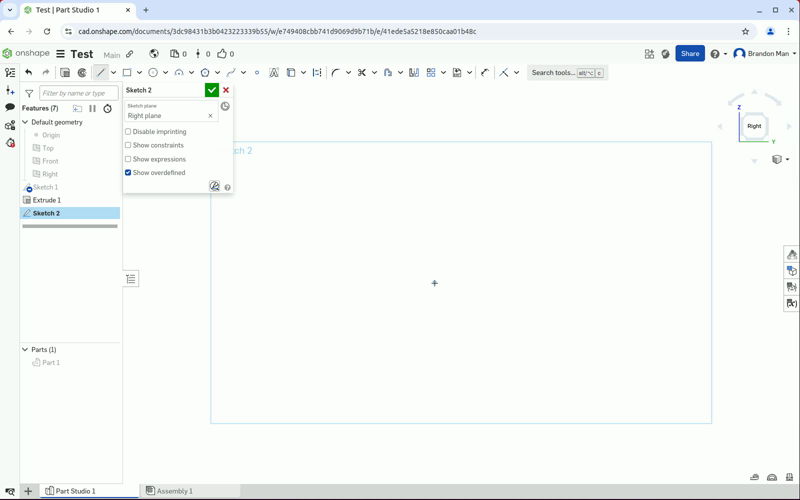
key_down(shift)
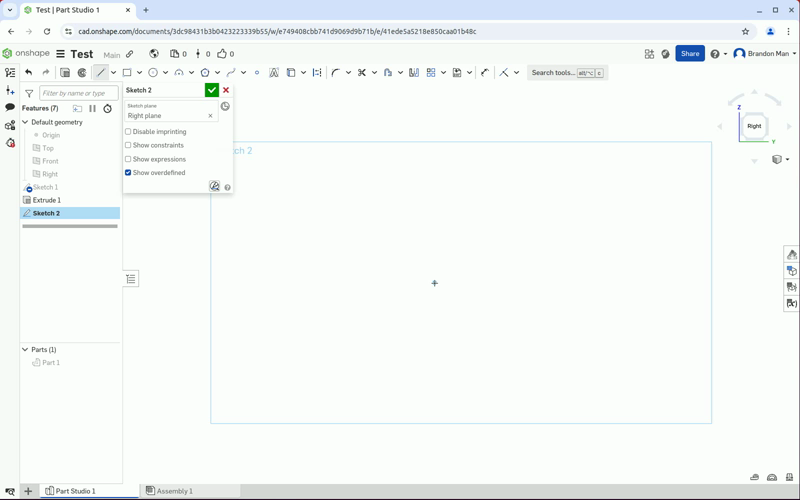
mouse_move(464, 282)
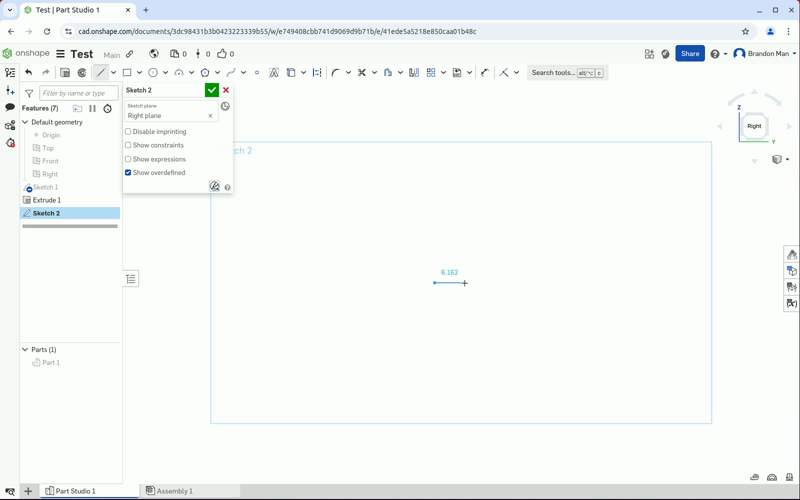
mouse_move(453, 282)
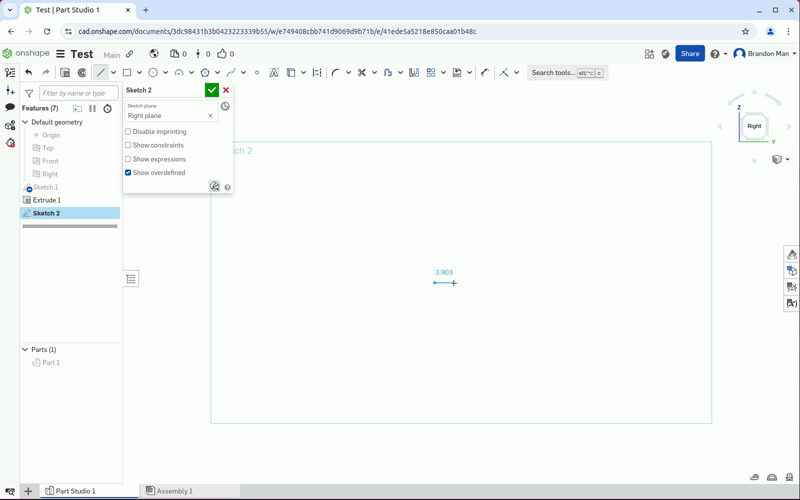
click(453, 282)
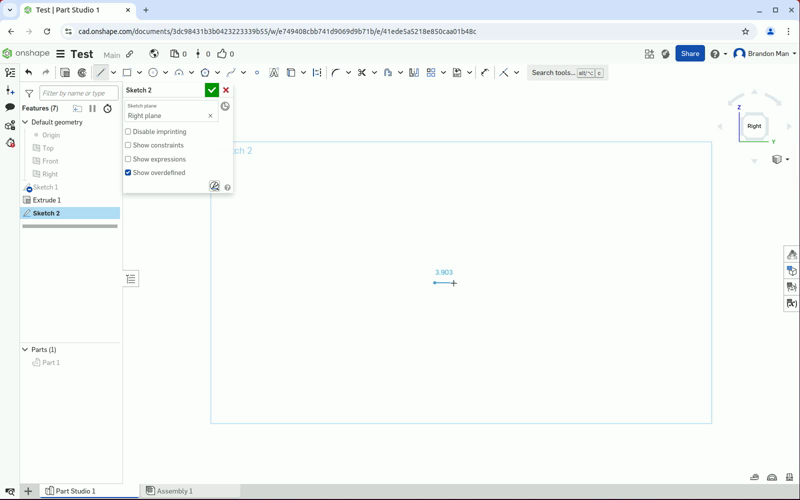
key_up(shift)
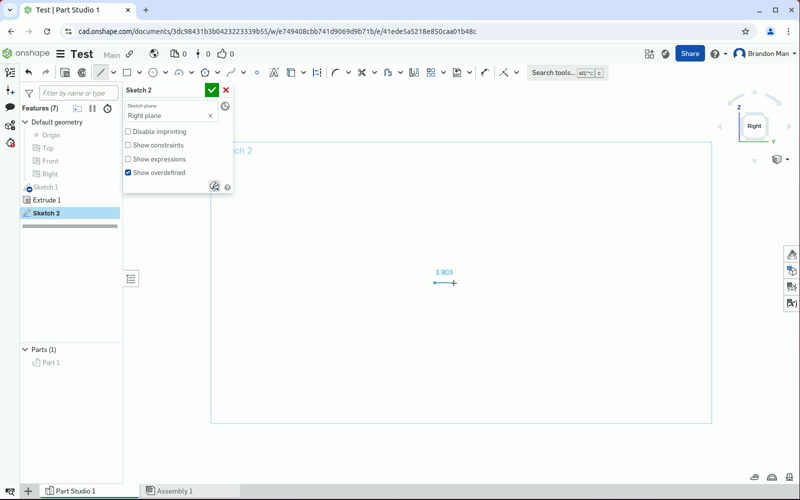
key_down(shift)
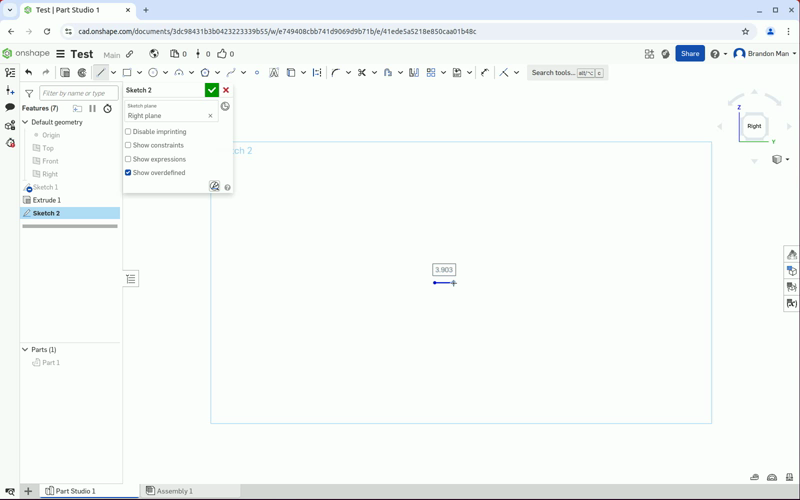
mouse_move(483, 282)
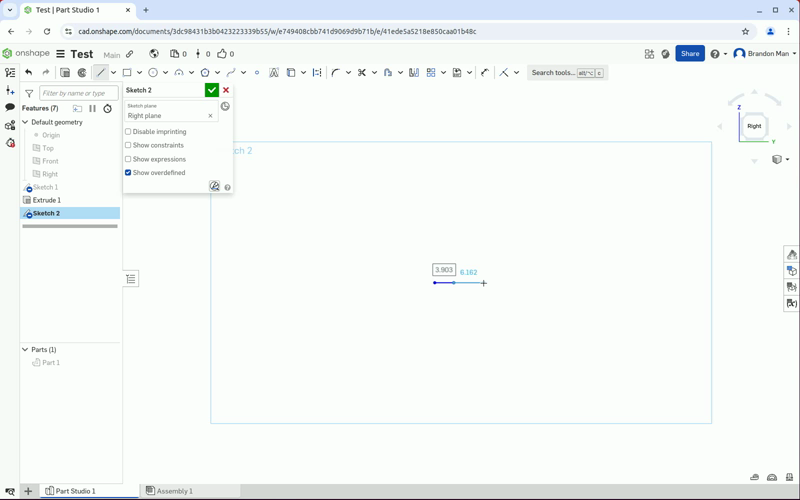
mouse_move(453, 264)
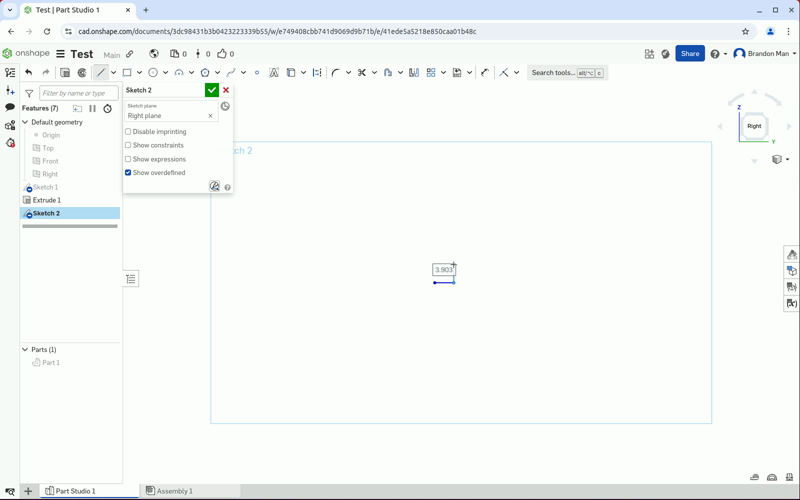
click(453, 264)
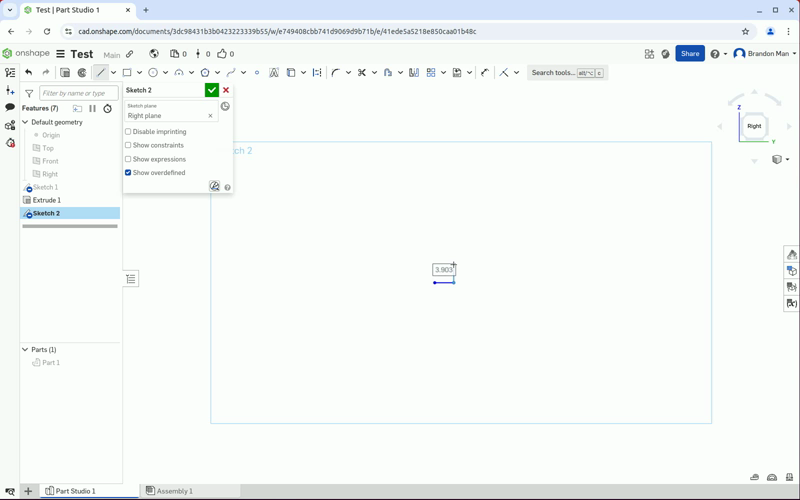
key_up(shift)
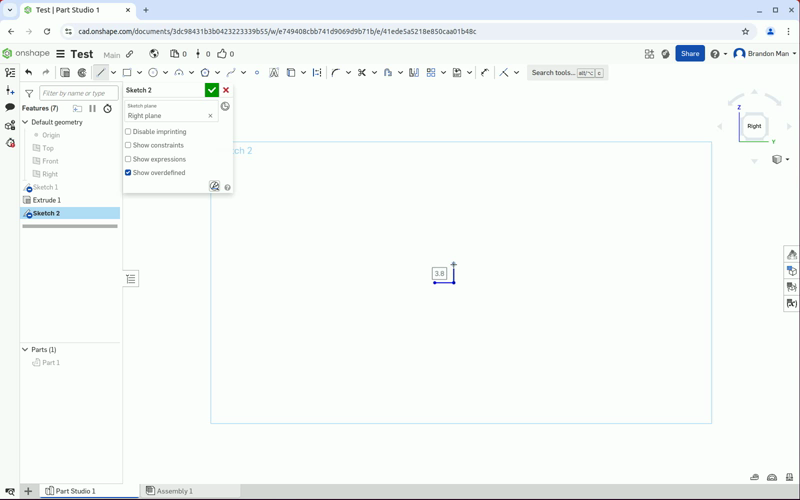
key_down(shift)
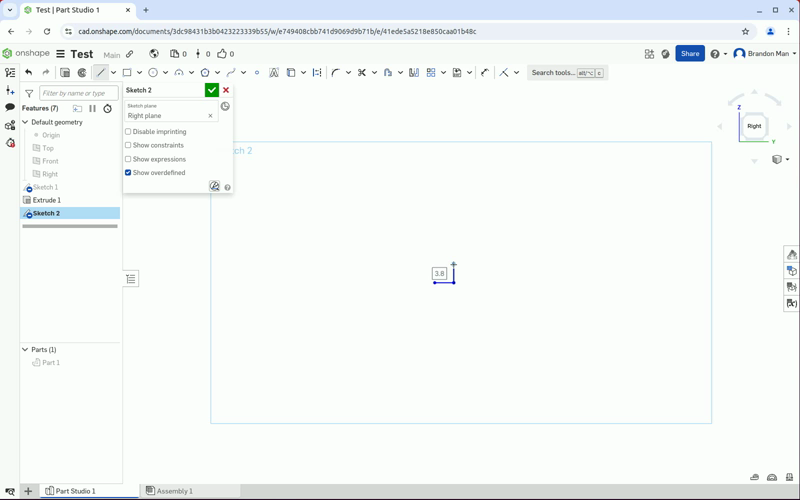
mouse_move(483, 264)
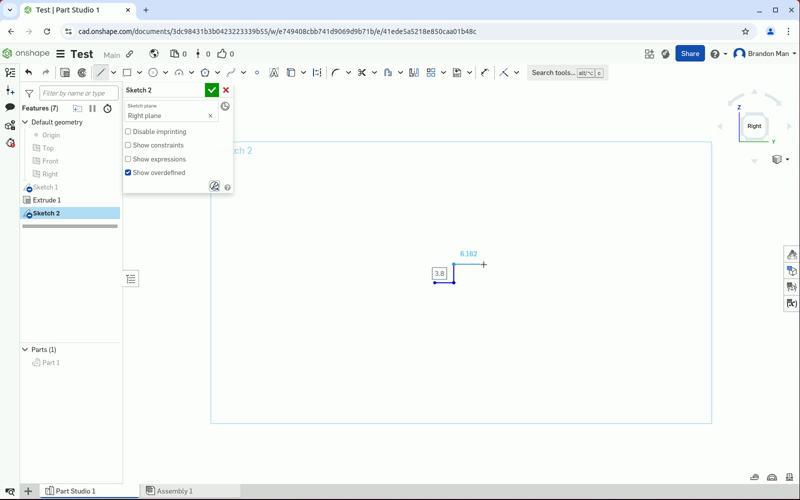
mouse_move(434, 264)
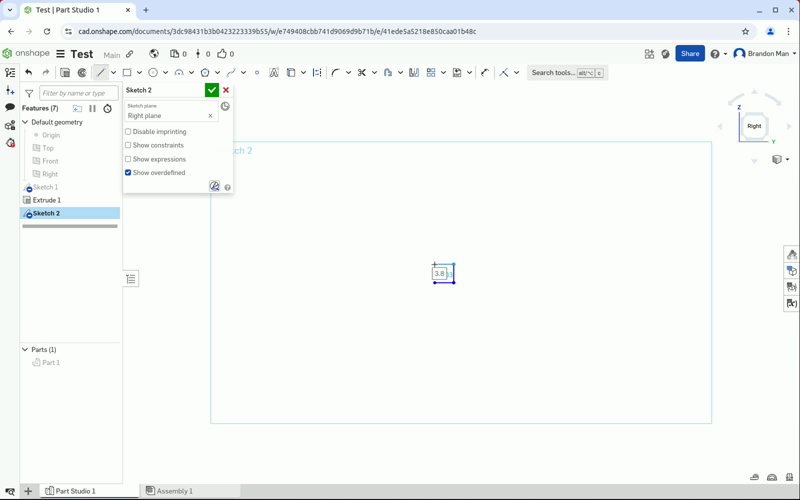
click(434, 264)
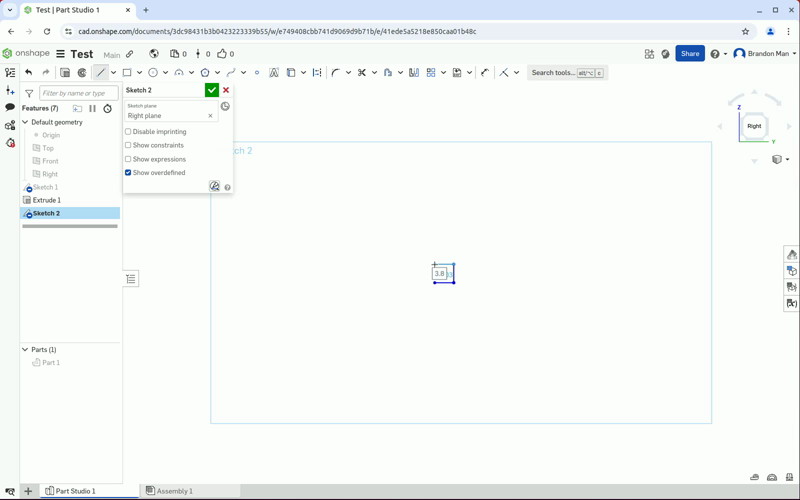
key_up(shift)
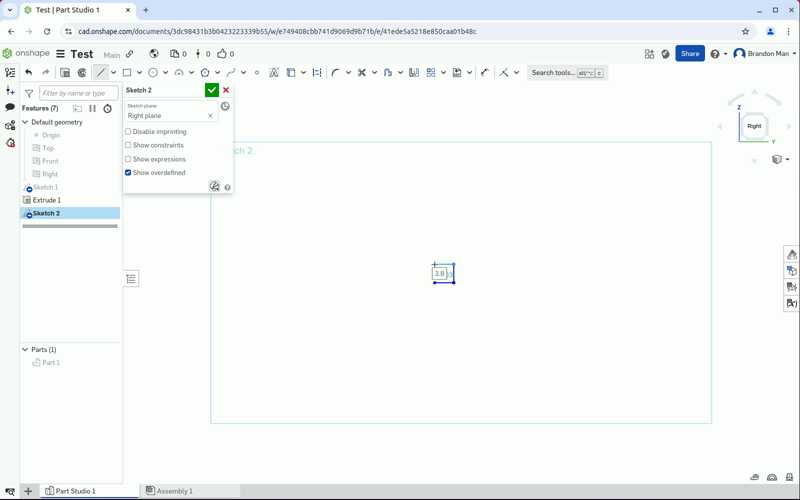
mouse_move(464, 264)
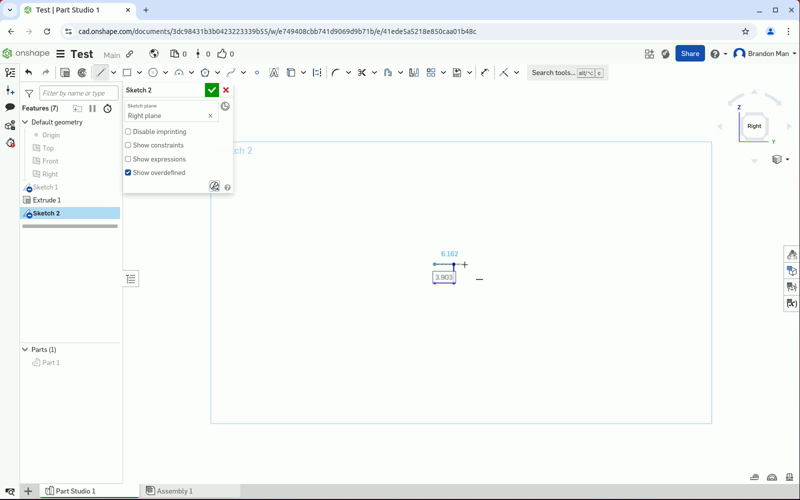
key_down(shift)
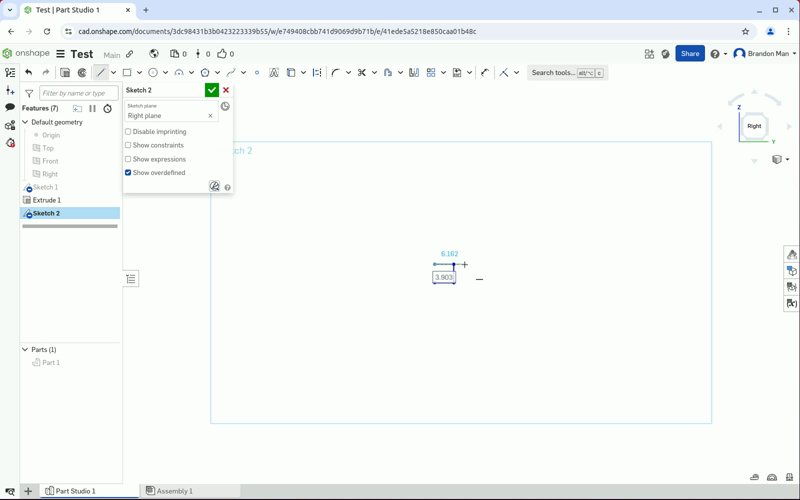
mouse_move(434, 282)
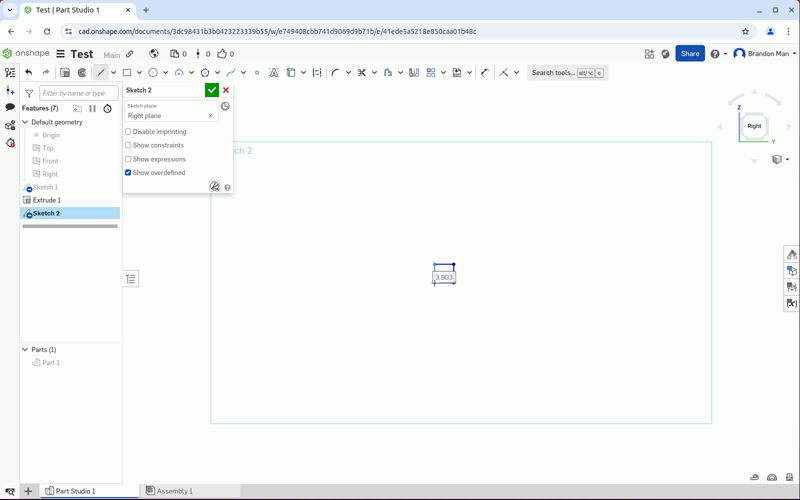
key_up(shift)
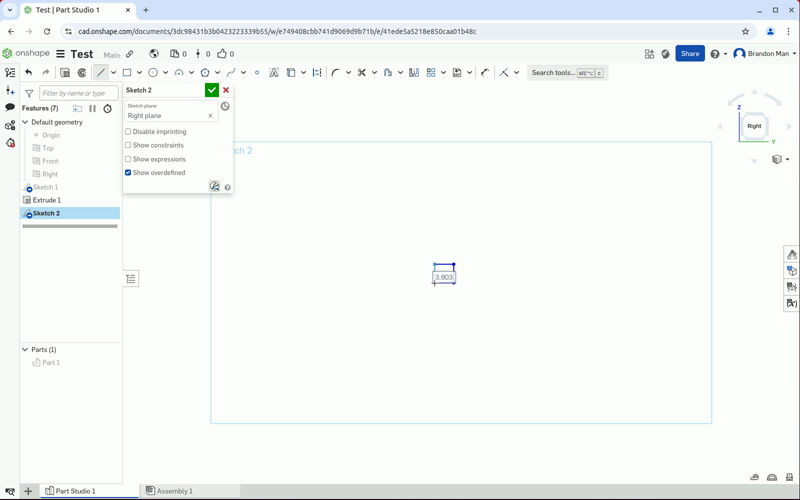
click(434, 282)
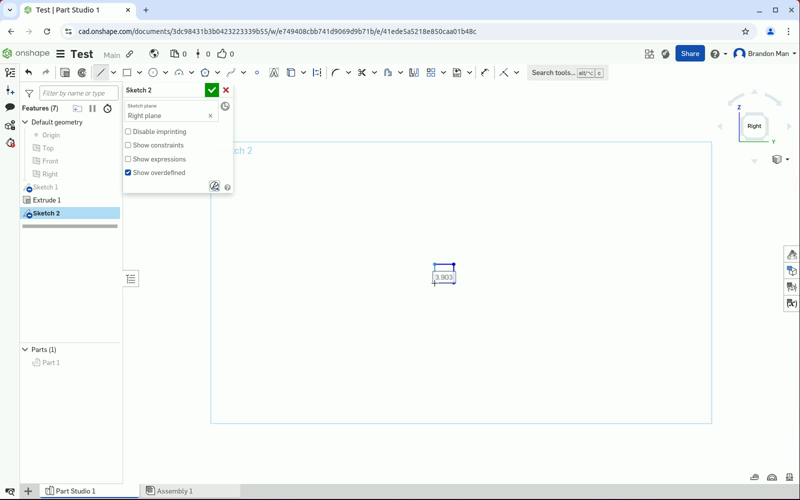
key(esc)
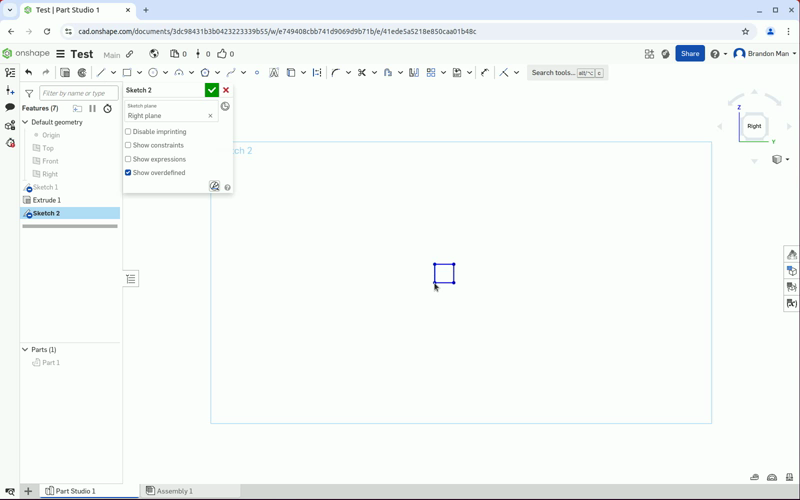
mouse_move(439, 267)
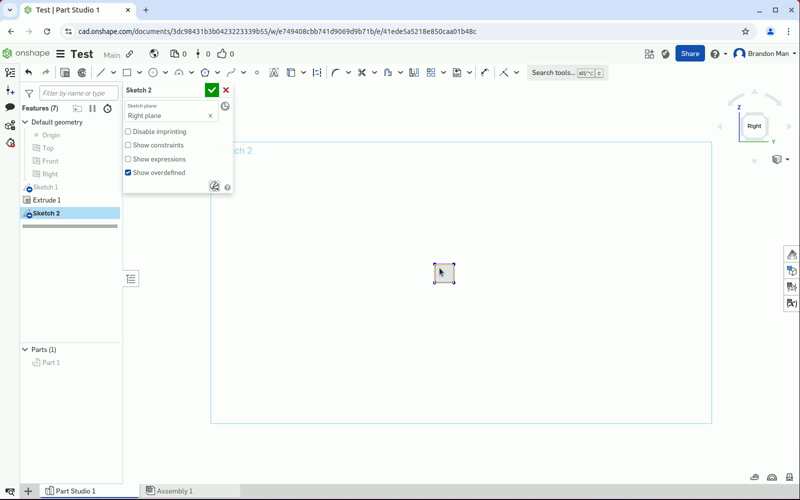
scroll(6)
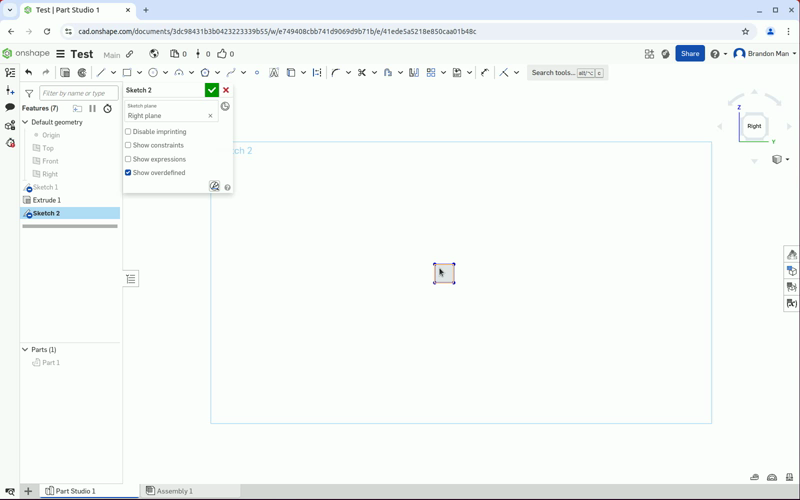
scroll(6)
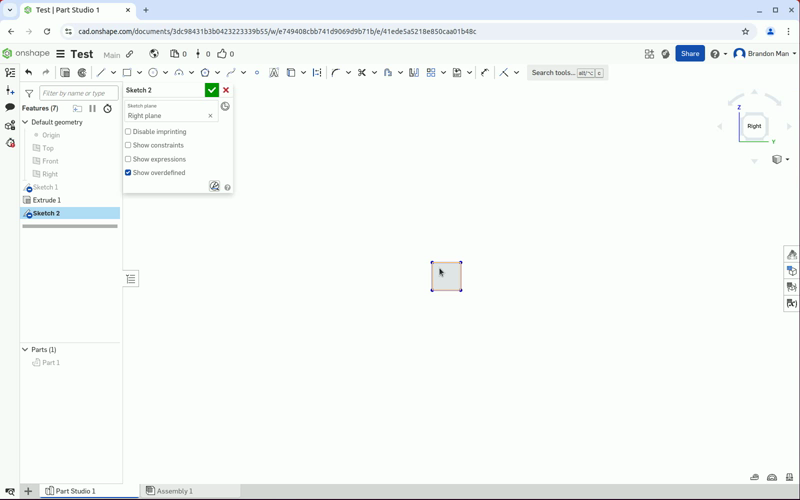
scroll(6)
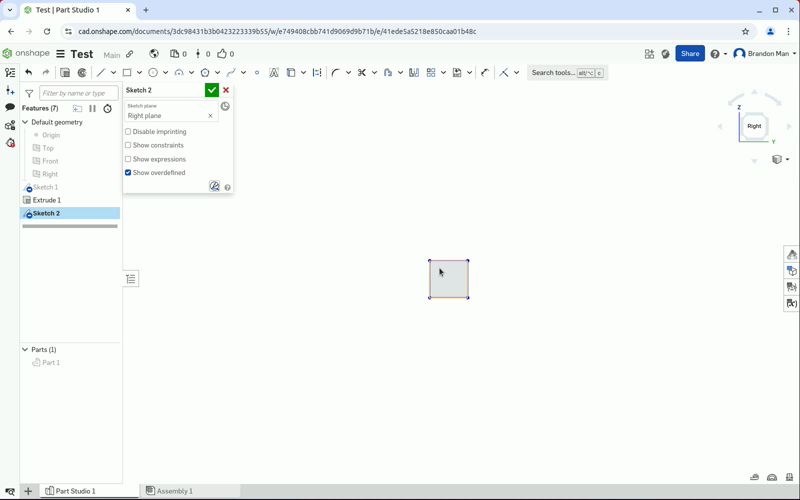
scroll(6)
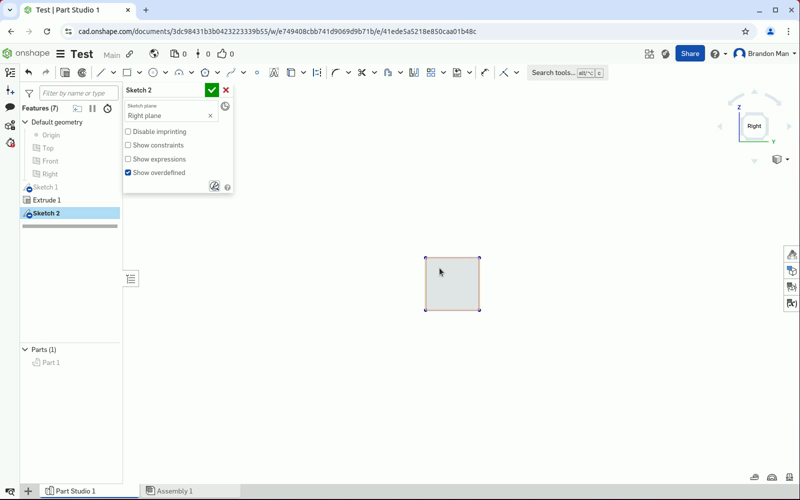
scroll(6)
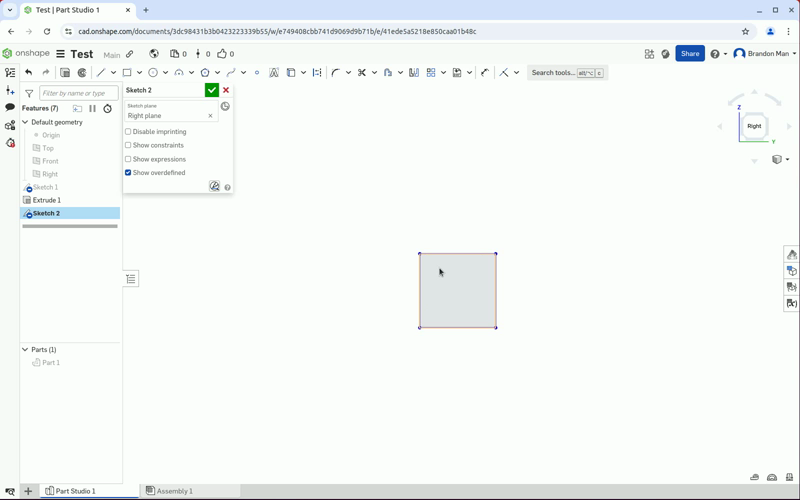
scroll(6)
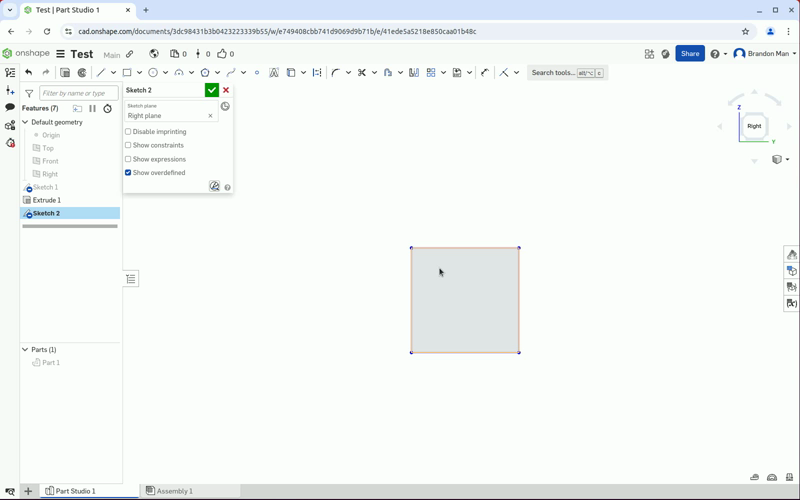
scroll(6)
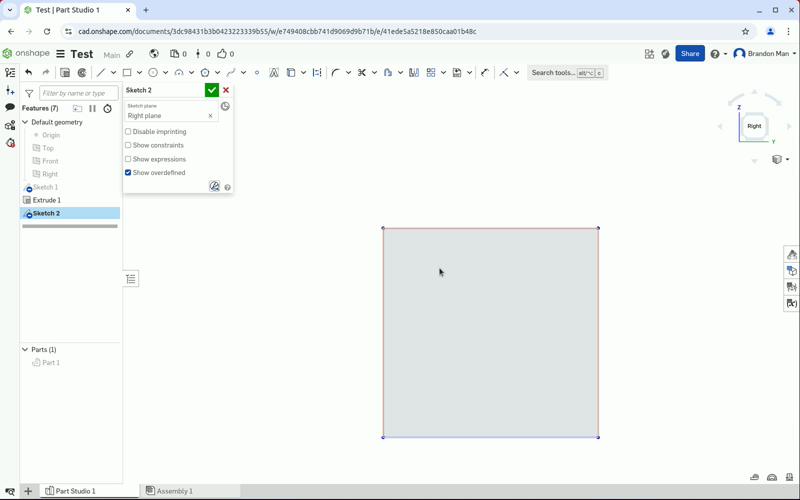
click(439, 267)
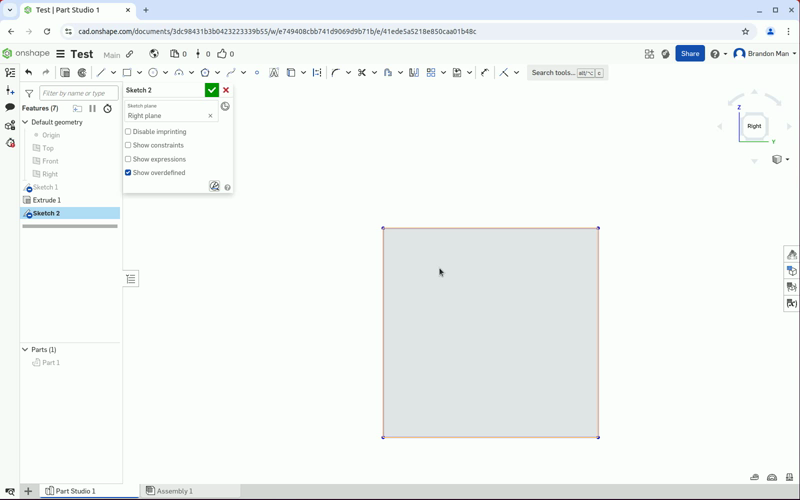
scroll(-6)
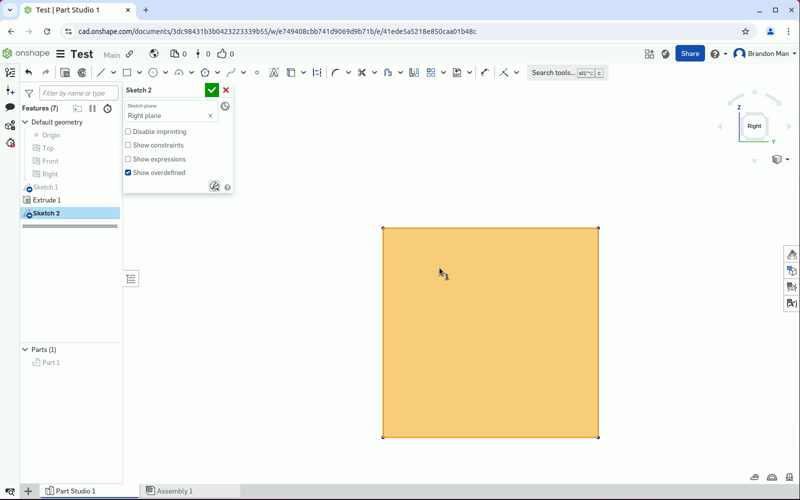
scroll(-6)
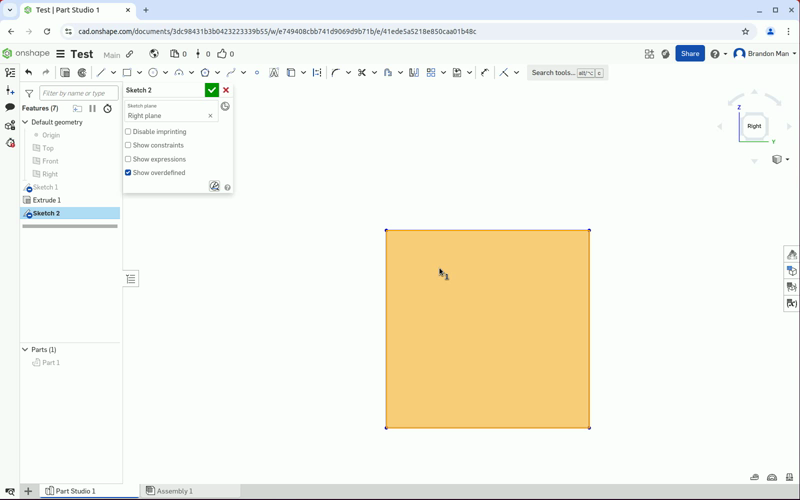
scroll(-6)
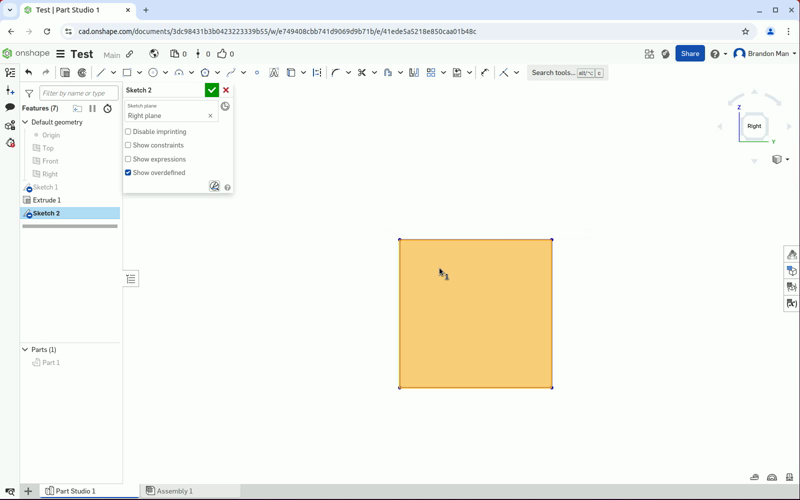
scroll(-6)
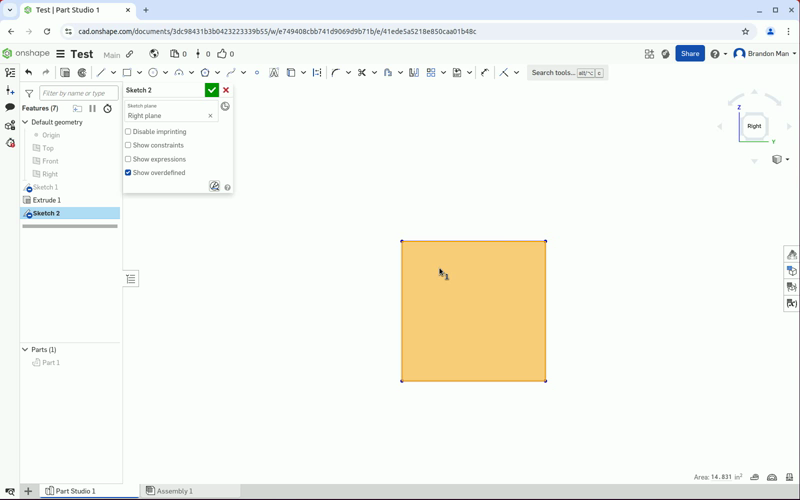
scroll(-6)
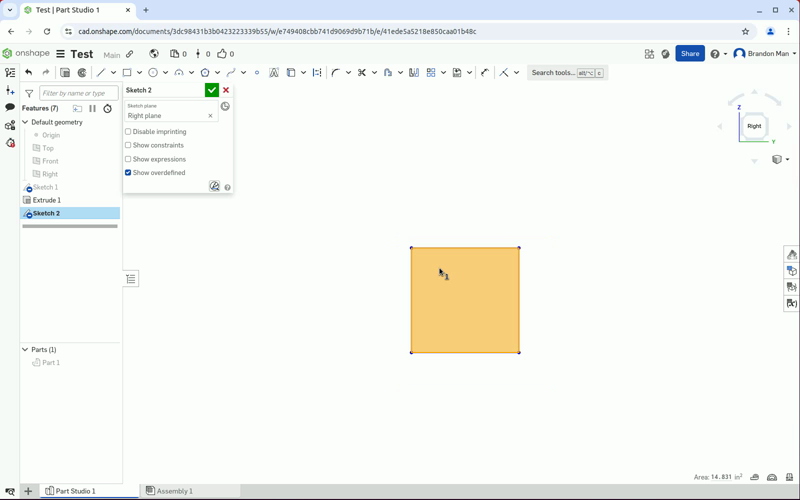
scroll(-6)
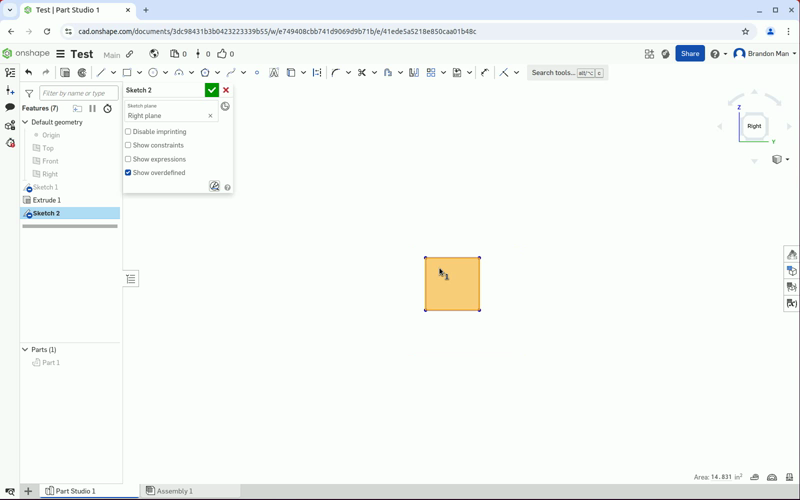
scroll(-6)
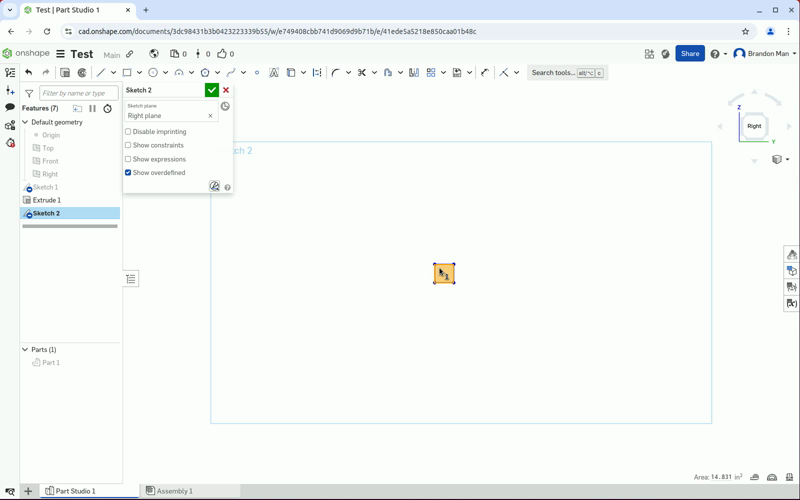
mouse_move(73, 352)
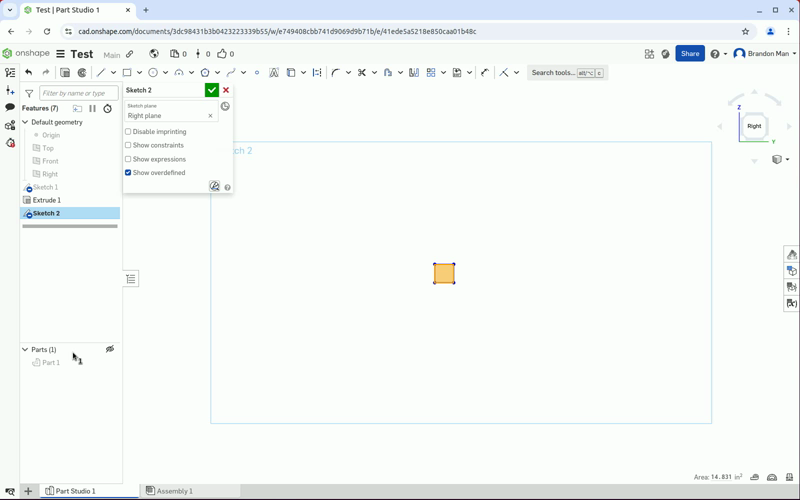
key(shift+y)
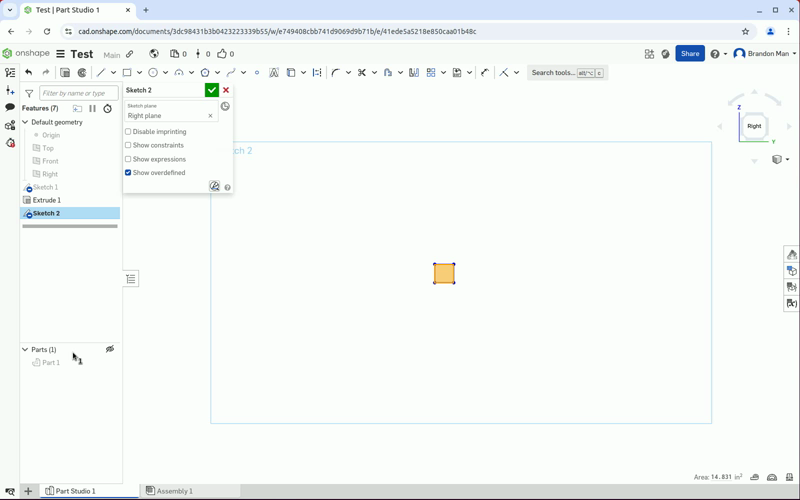
key(shift+e)
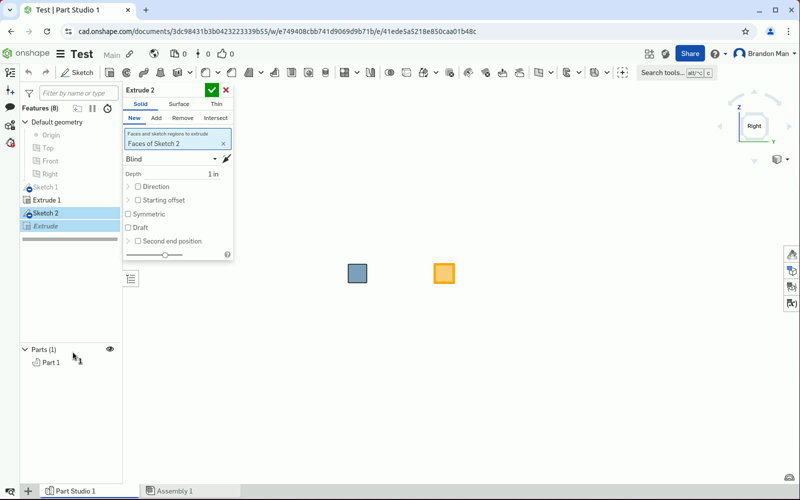
mouse_move(143, 106)
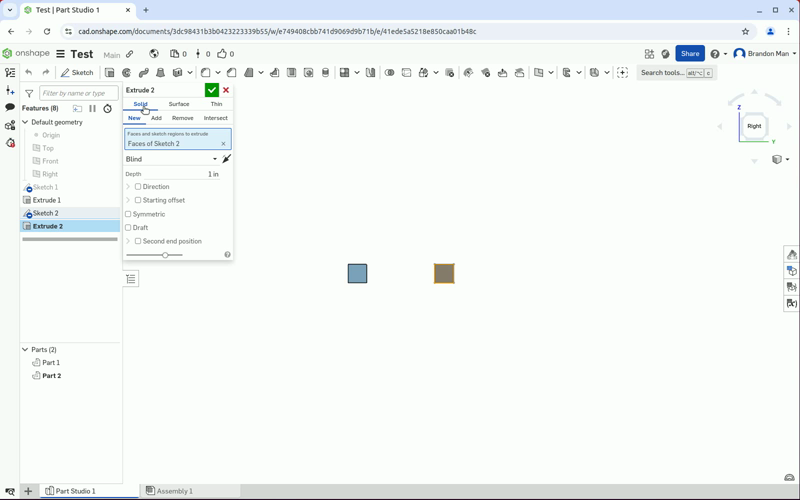
click(143, 106)
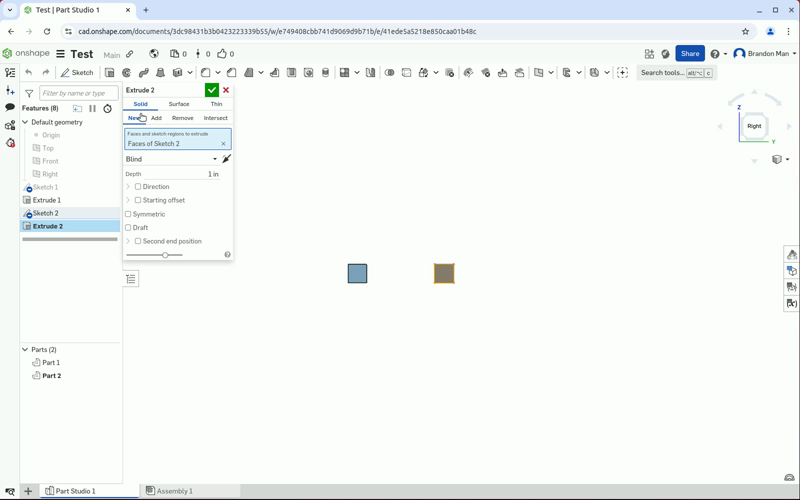
mouse_move(137, 120)
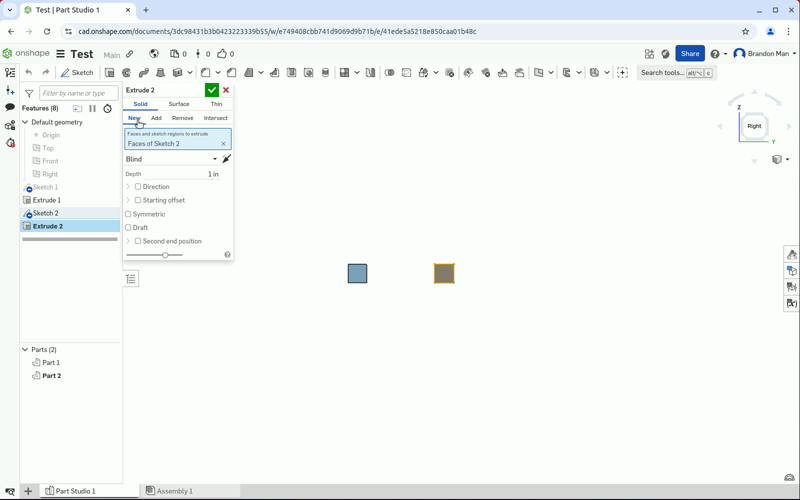
click(137, 120)
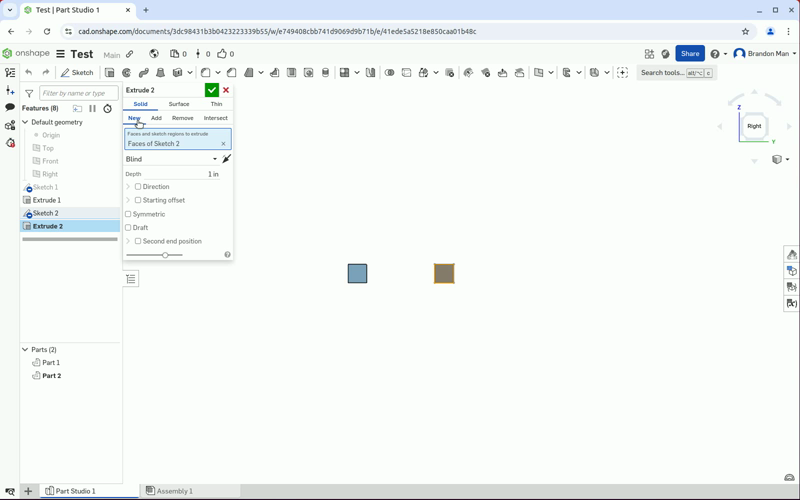
key(tab, 4)
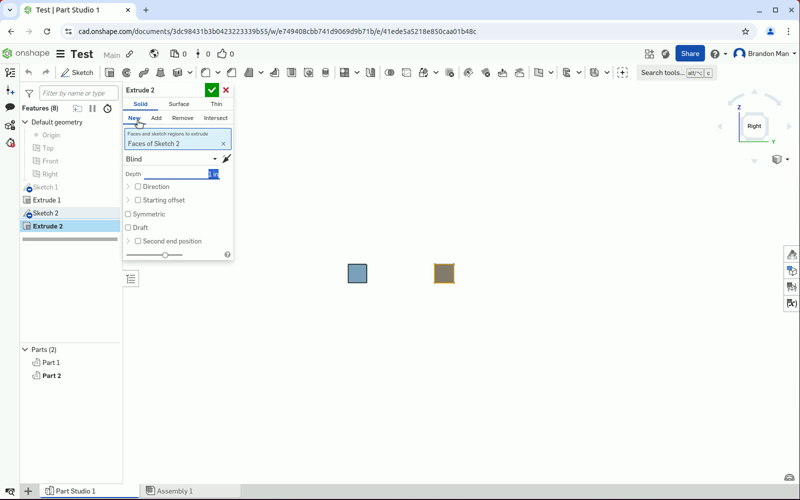
text(3.611)
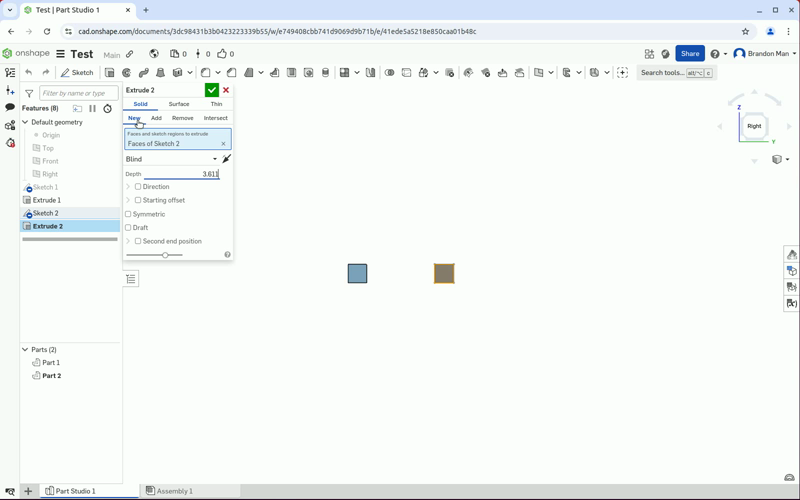
key(enter)
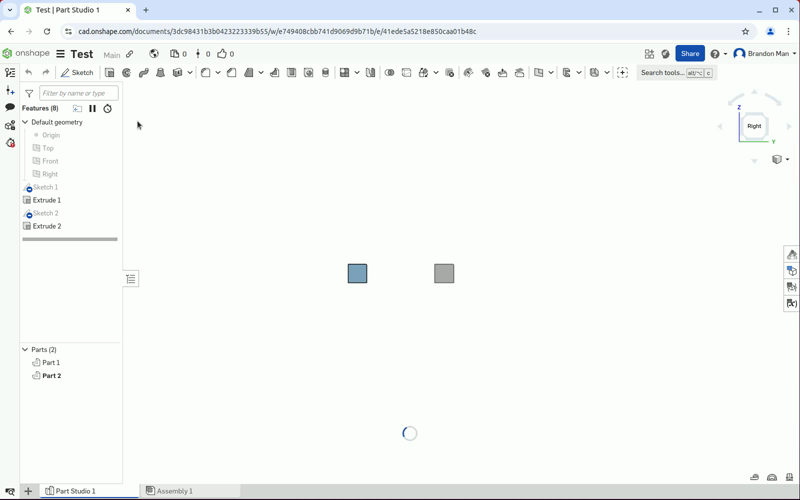
key(shift+h)
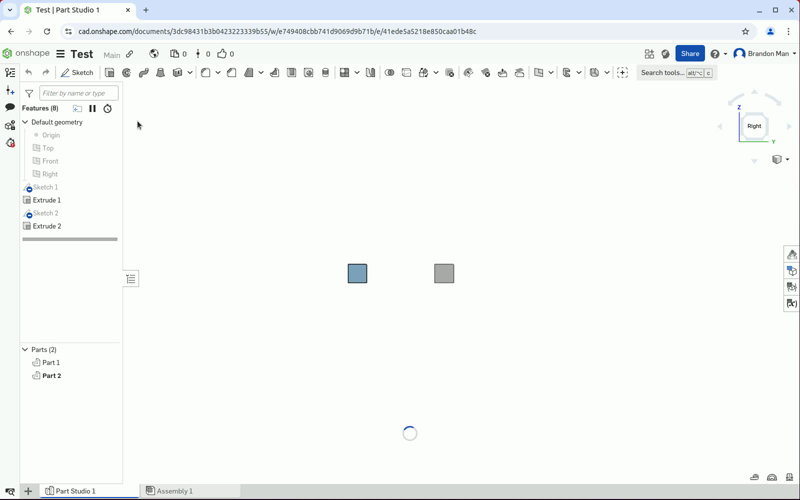
key(shift+h)
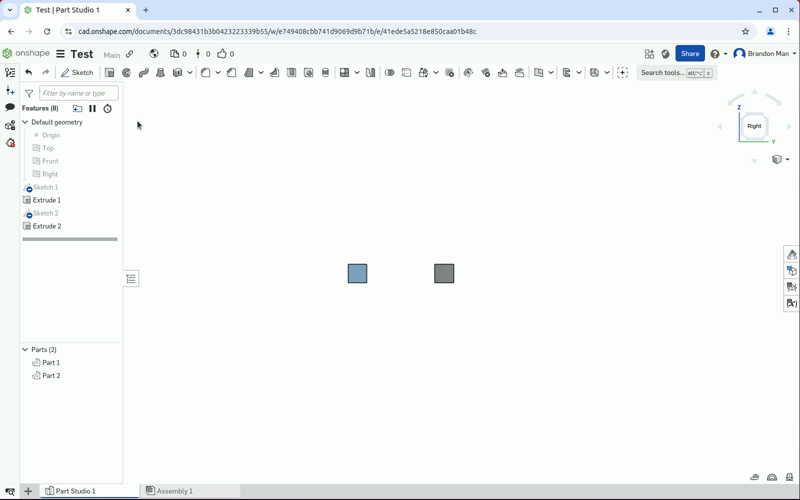
mouse_move(73, 189)
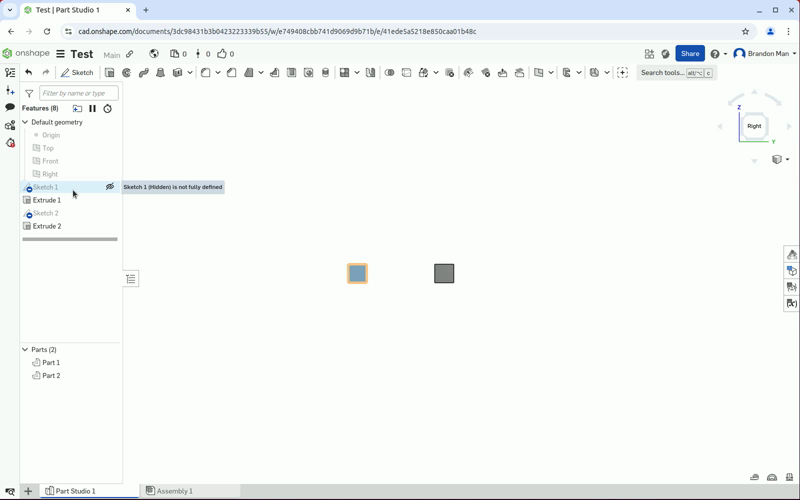
click(73, 189)
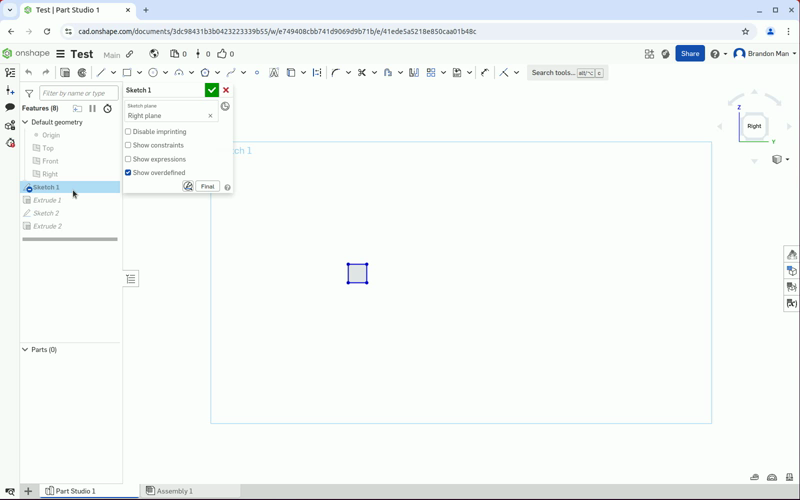
mouse_move(229, 92)
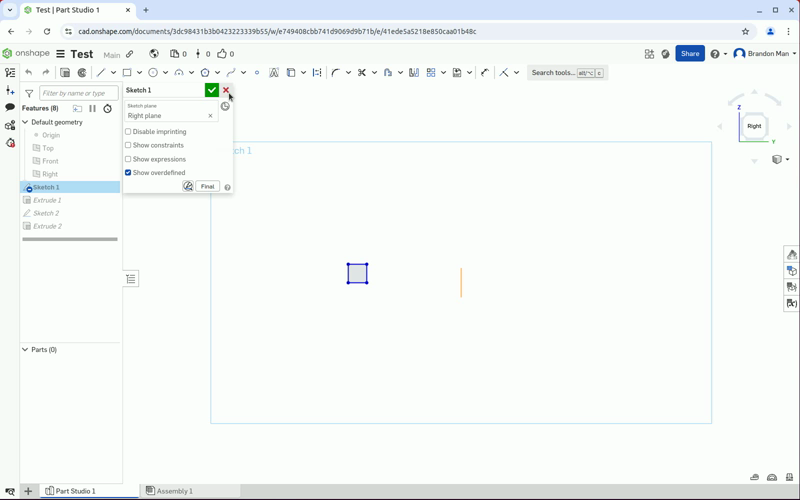
click(229, 92)
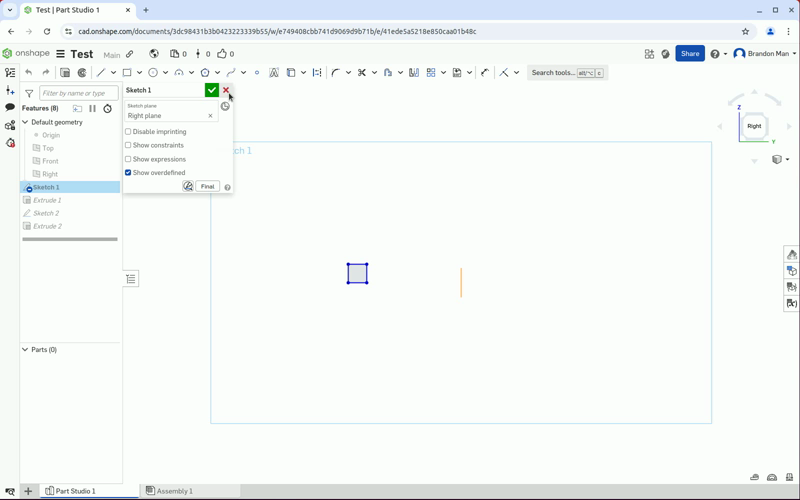
key(shift+s)
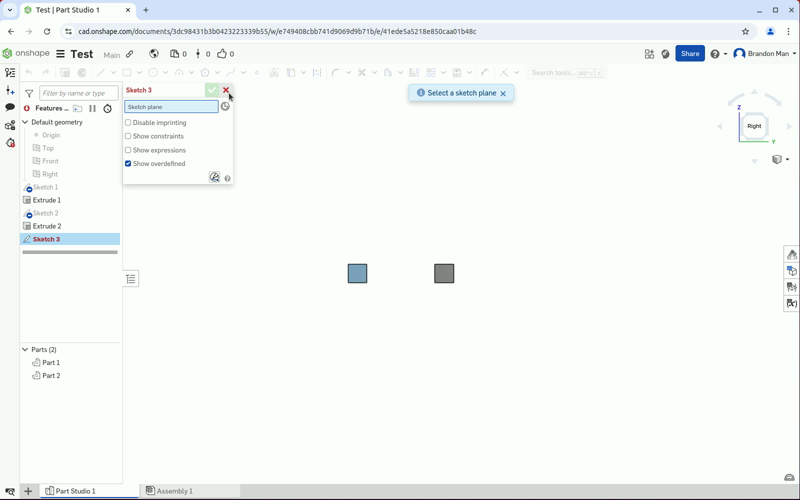
mouse_move(73, 176)
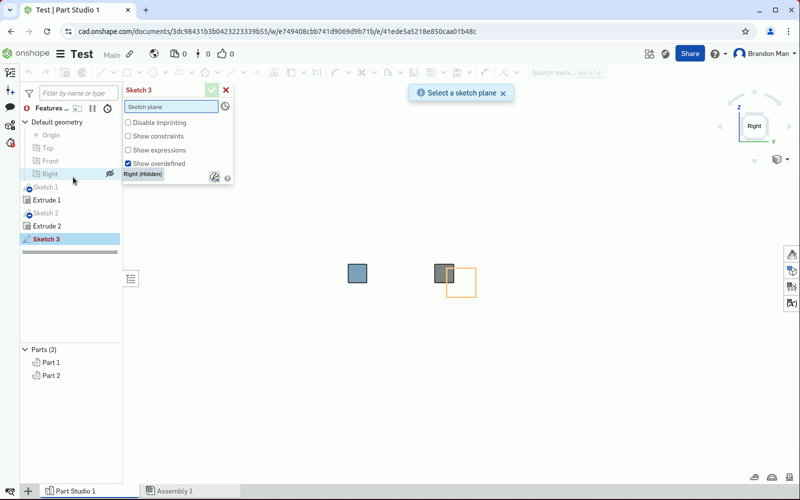
click(73, 176)
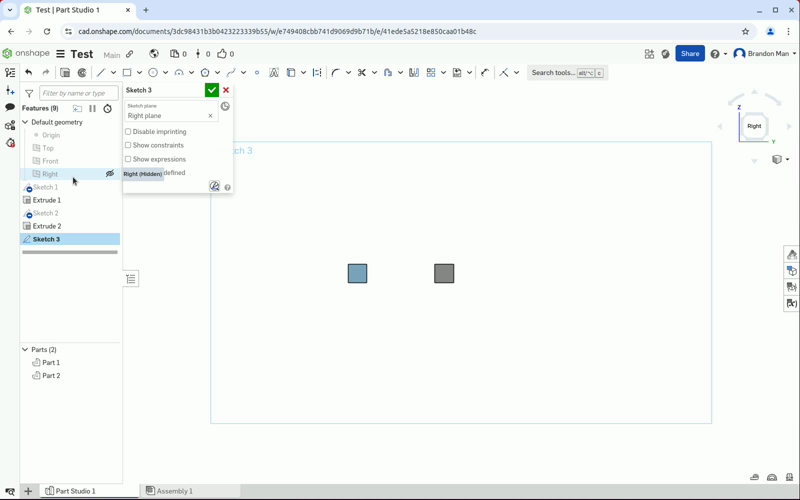
mouse_move(73, 352)
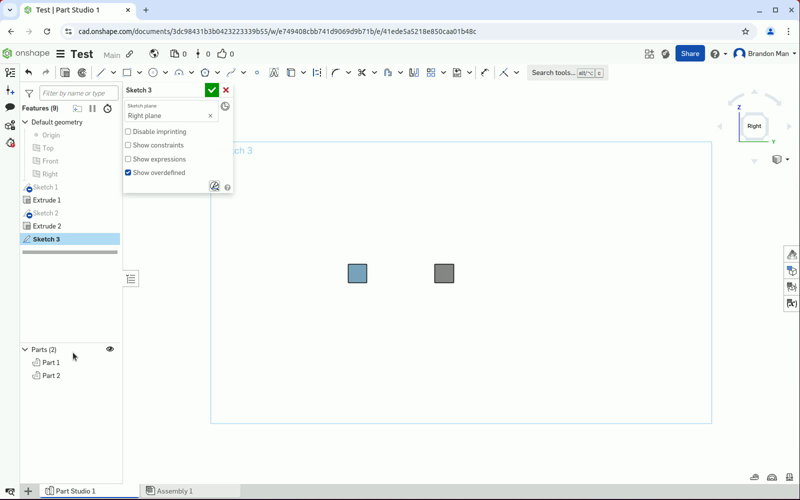
key(y)
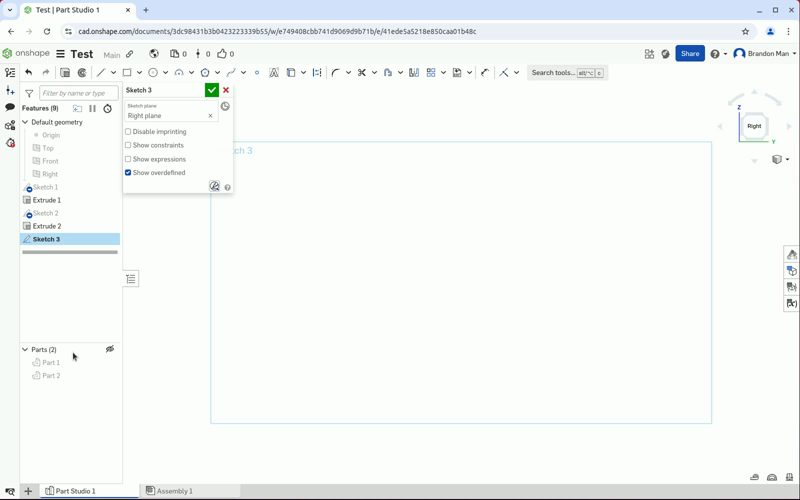
key(l)
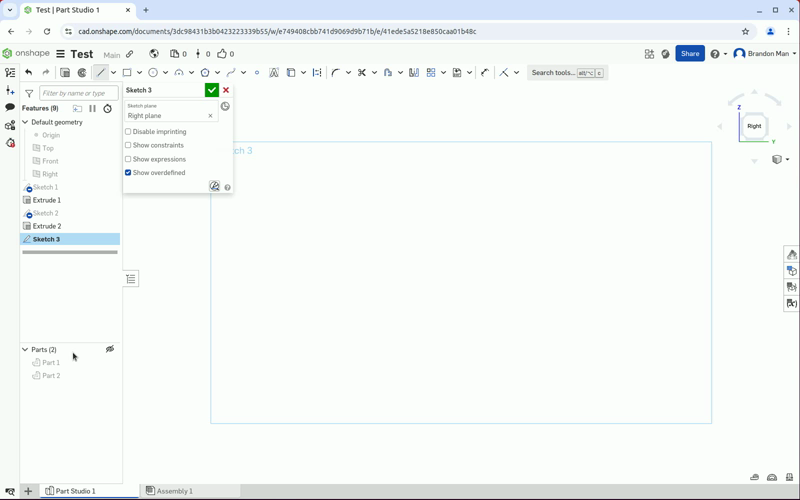
key_down(shift)
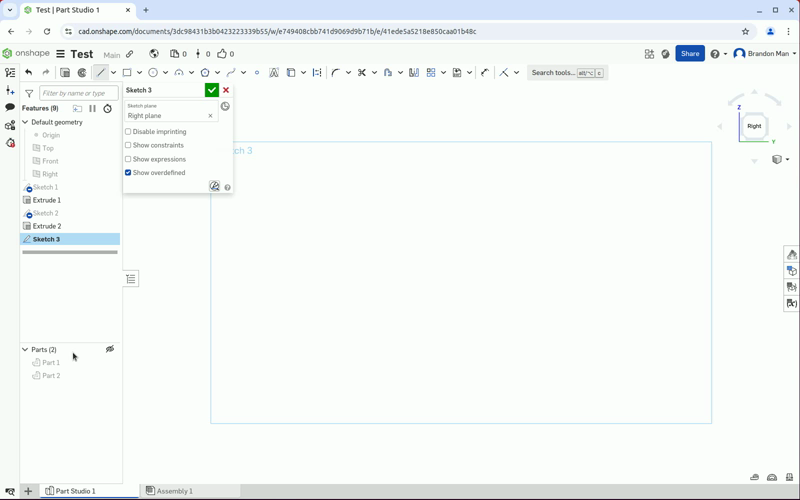
mouse_move(487, 282)
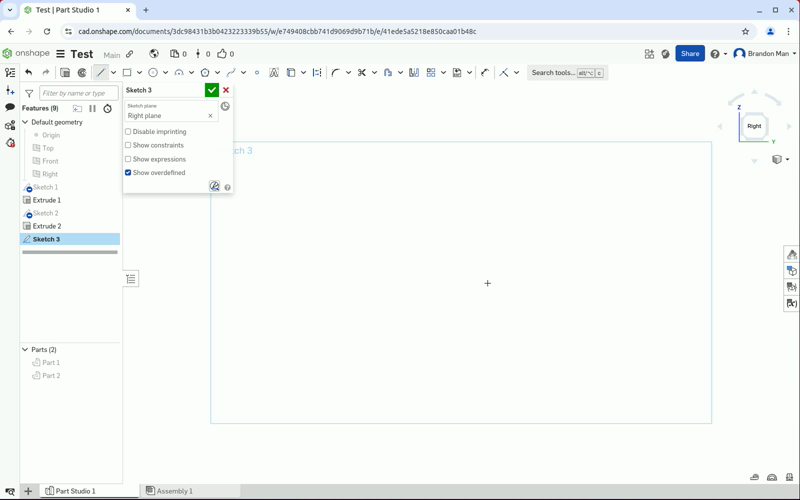
click(487, 282)
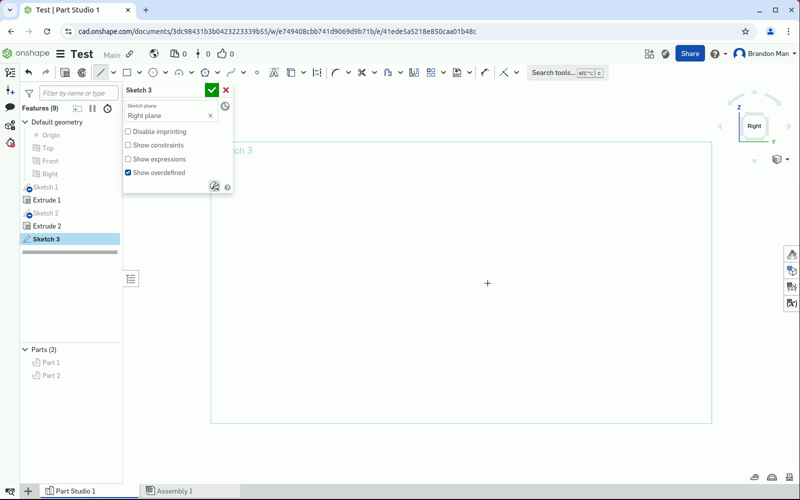
key_up(shift)
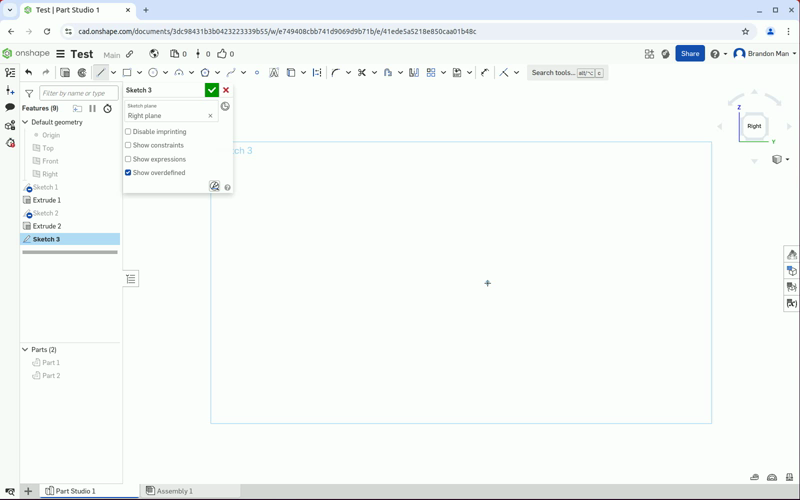
key_down(shift)
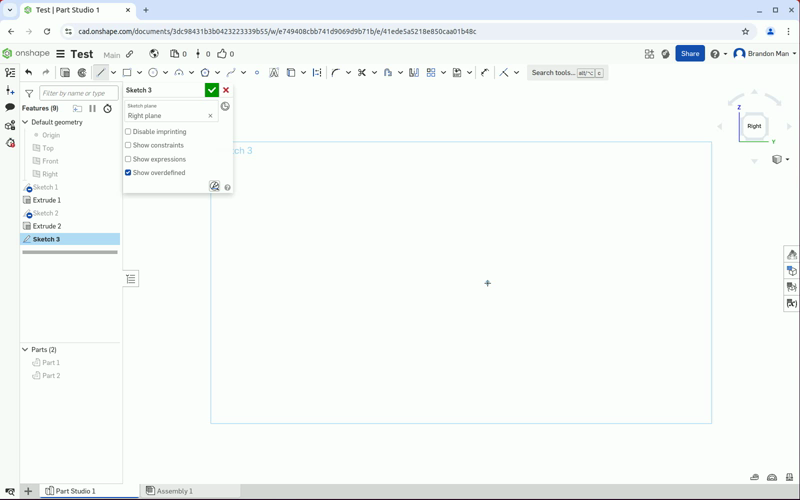
mouse_move(517, 282)
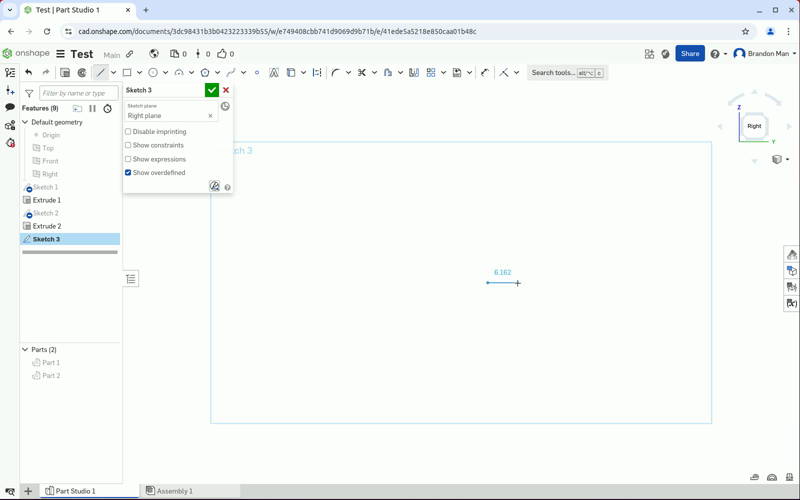
mouse_move(506, 282)
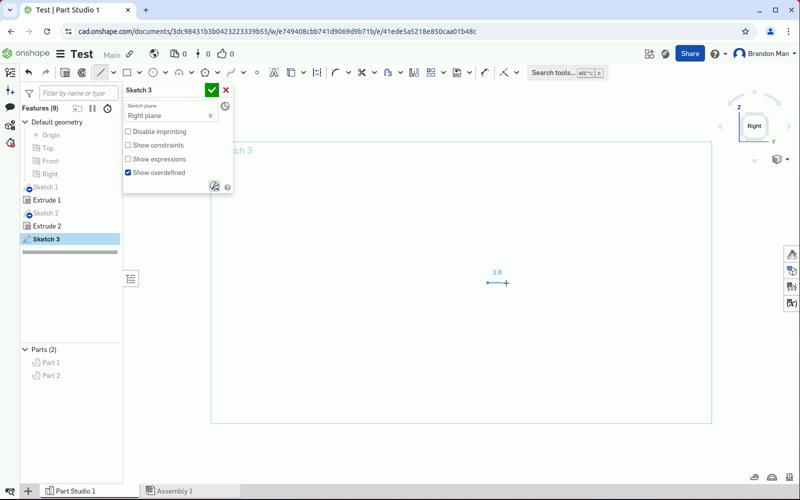
click(506, 282)
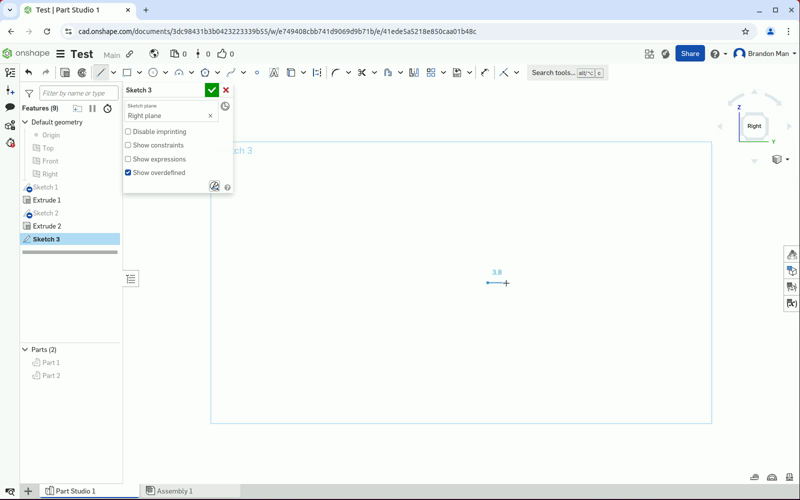
key_up(shift)
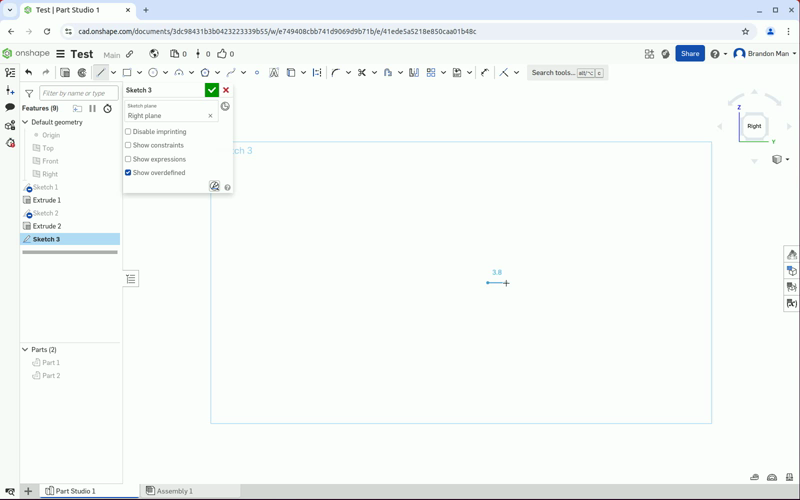
key_down(shift)
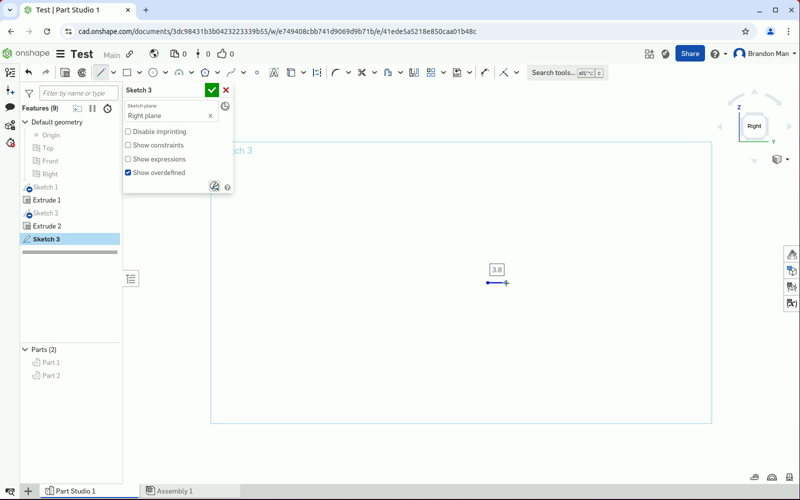
mouse_move(536, 282)
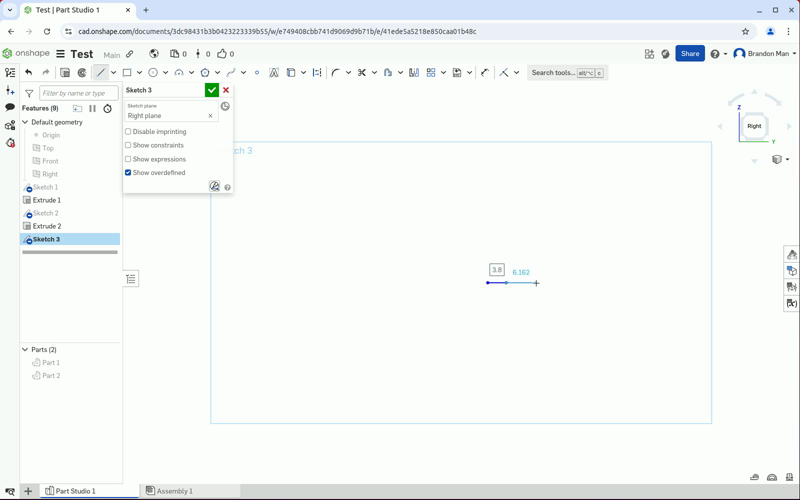
mouse_move(506, 264)
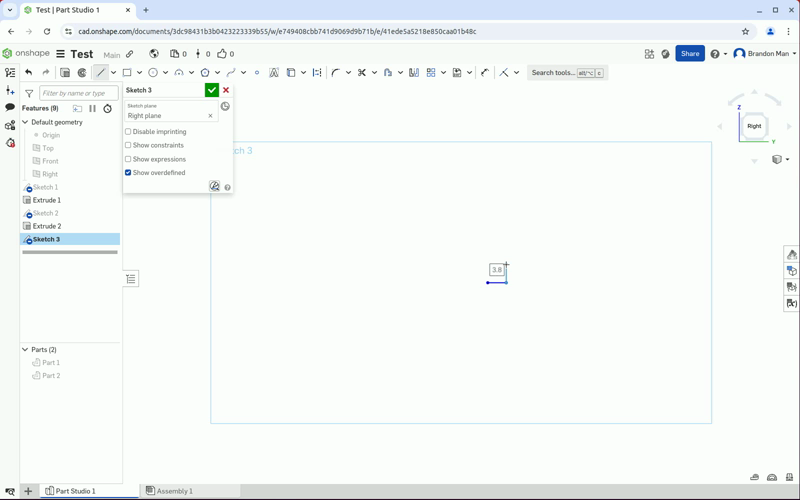
click(506, 264)
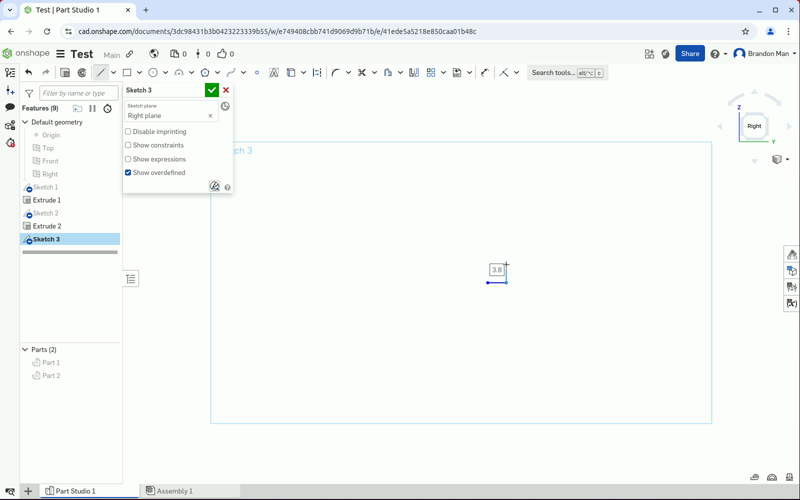
key_up(shift)
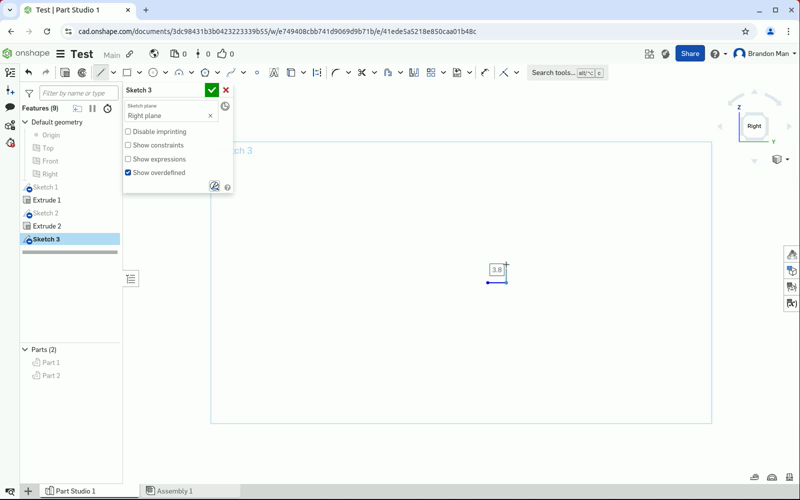
key_down(shift)
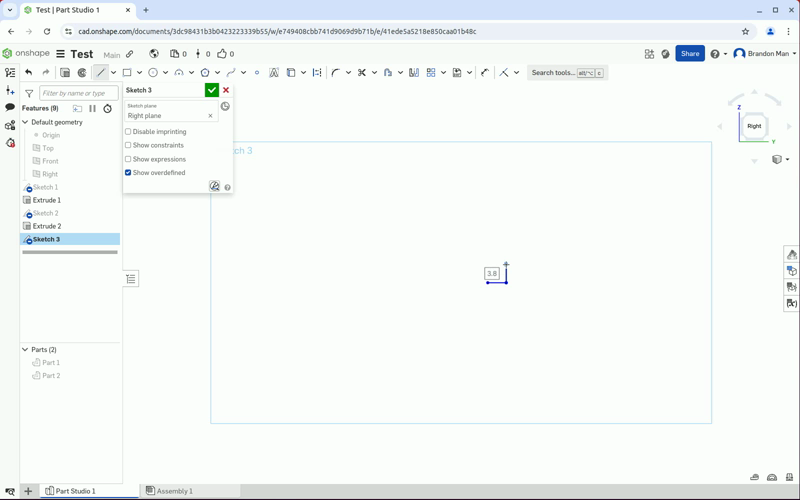
mouse_move(536, 264)
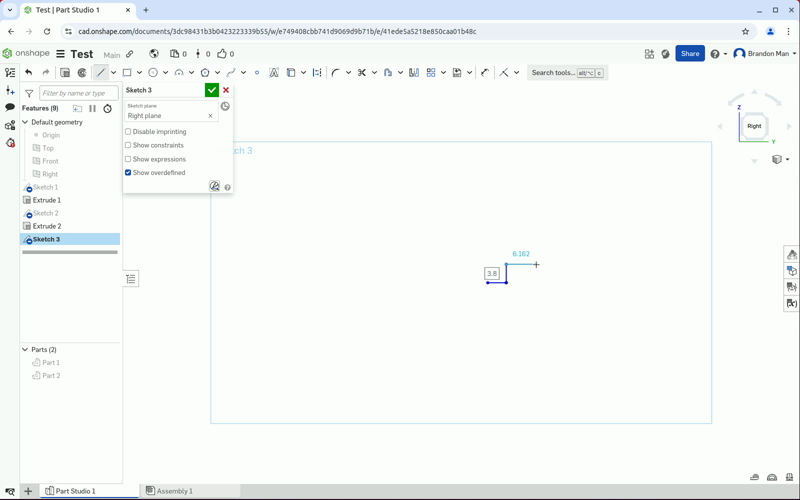
mouse_move(487, 264)
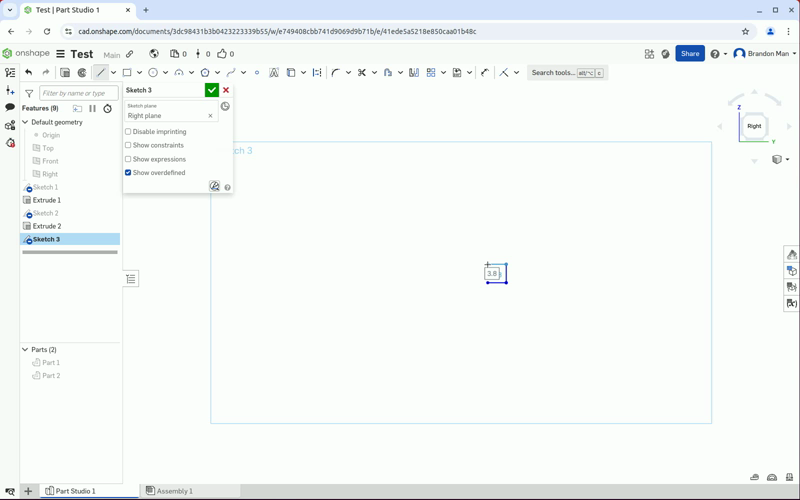
click(487, 264)
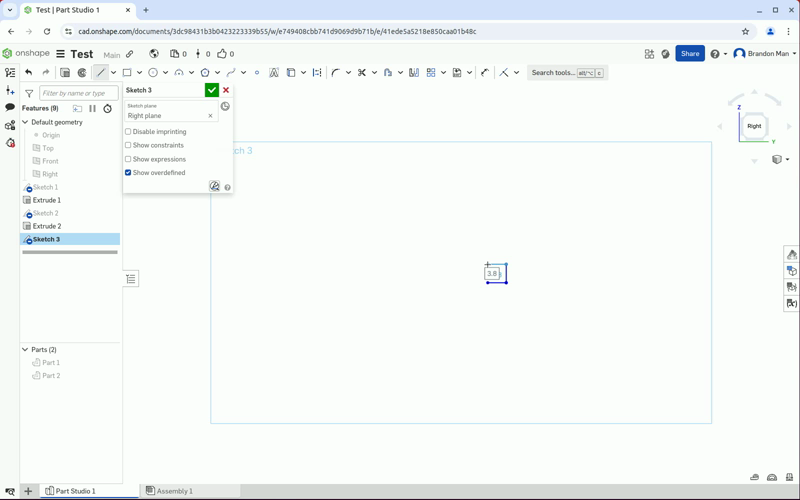
key_up(shift)
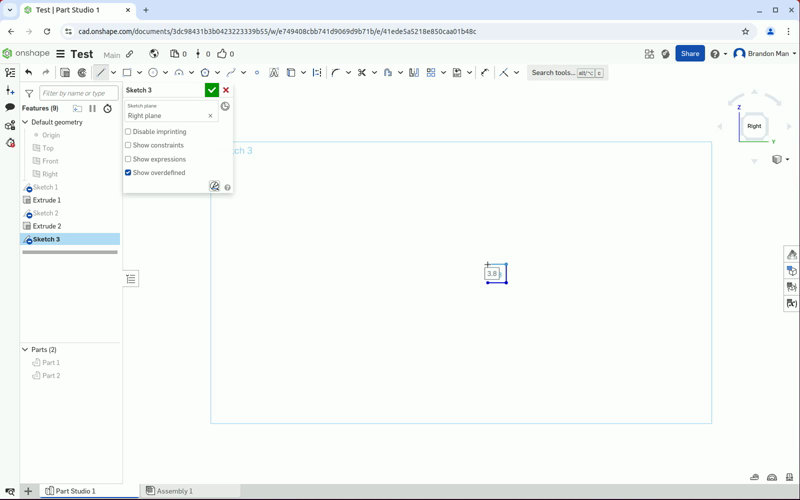
mouse_move(517, 264)
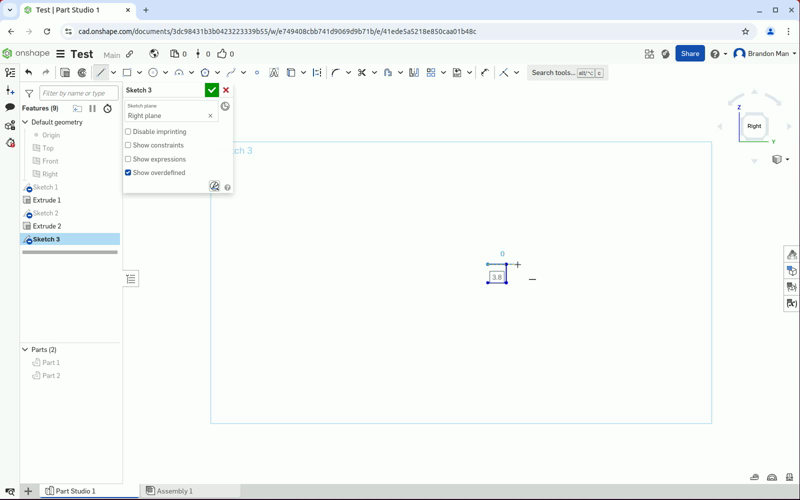
key_down(shift)
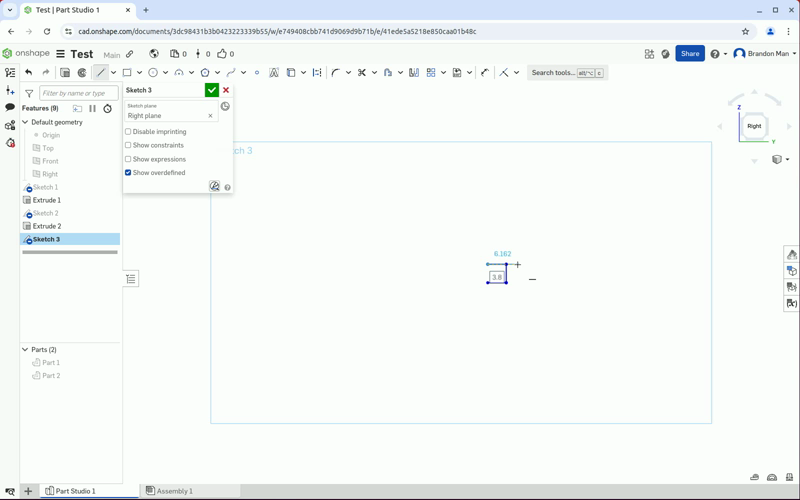
mouse_move(487, 282)
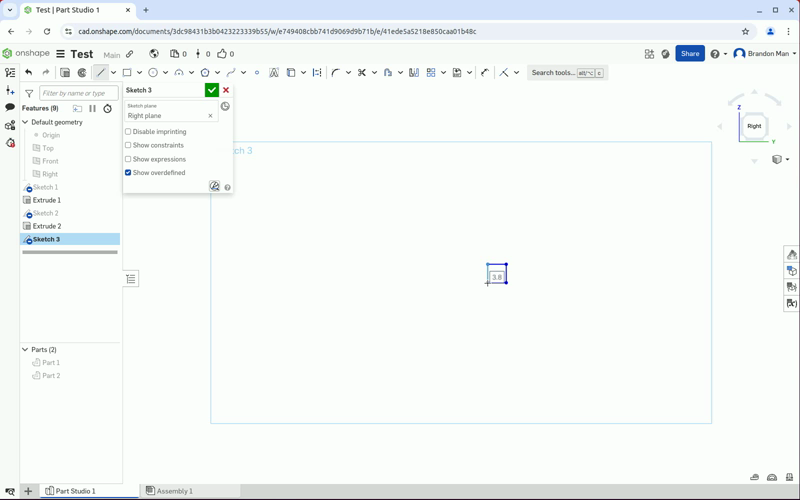
key_up(shift)
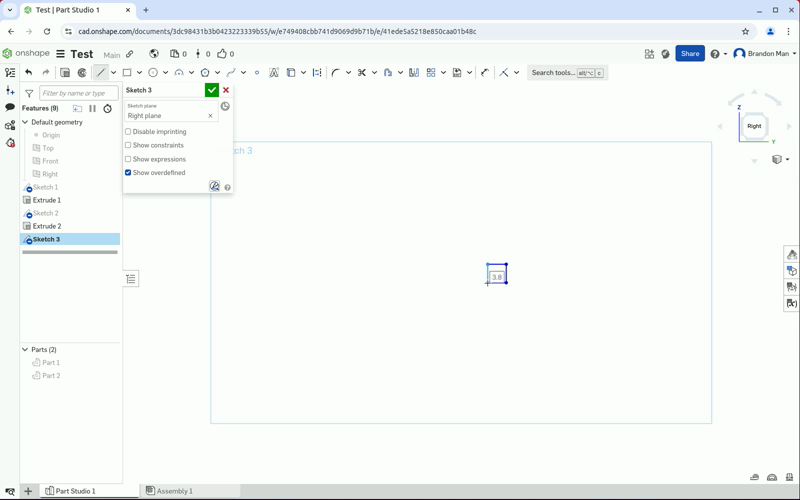
click(487, 282)
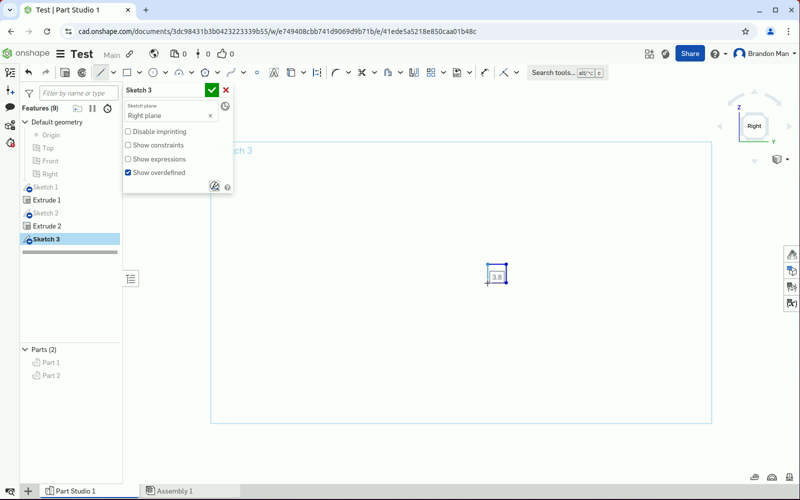
key(esc)
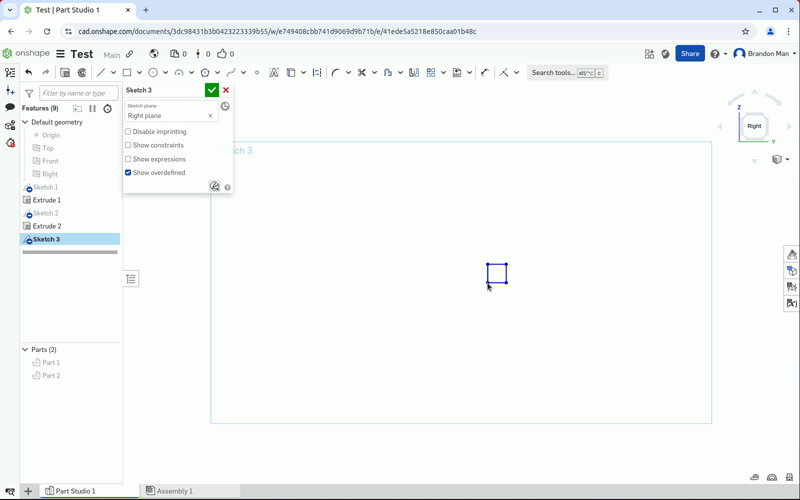
mouse_move(497, 268)
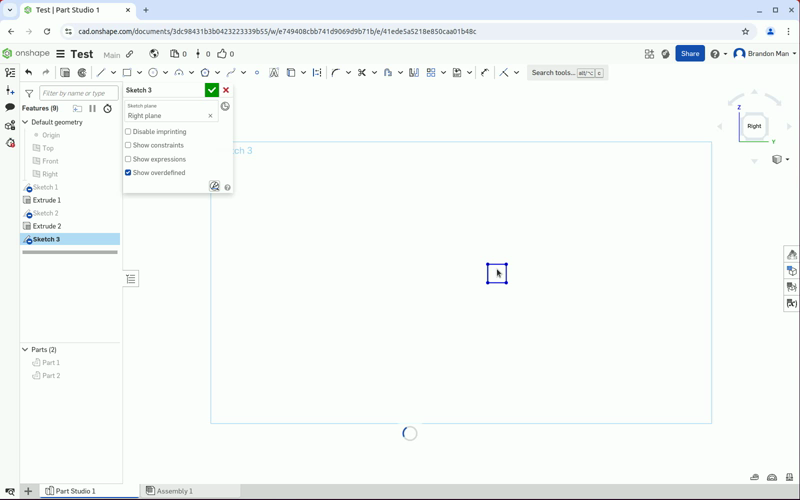
scroll(6)
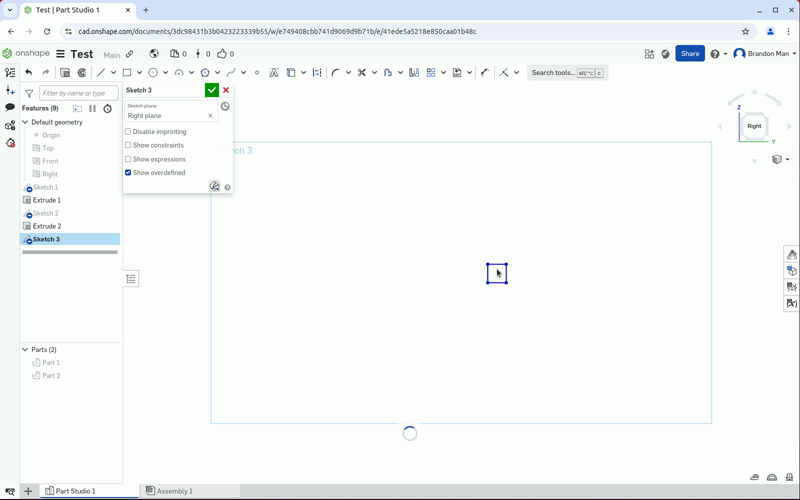
scroll(6)
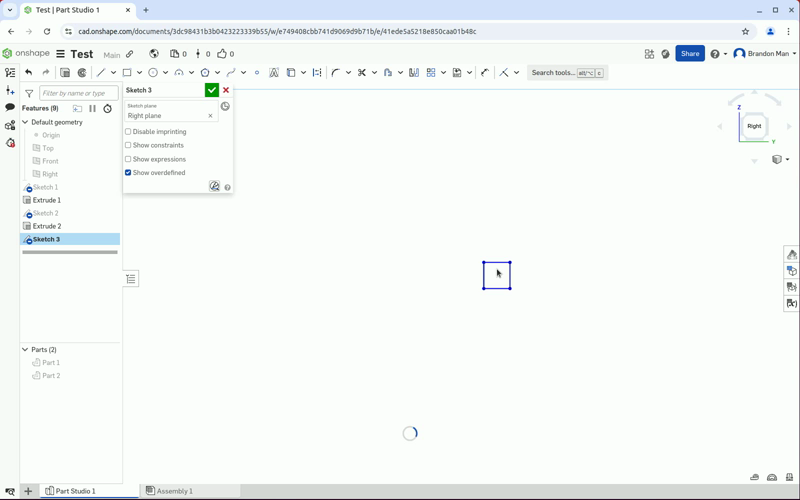
scroll(6)
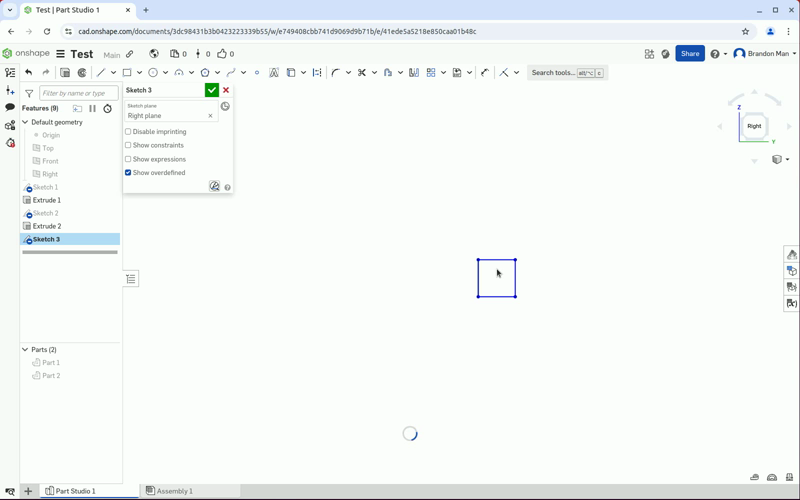
scroll(6)
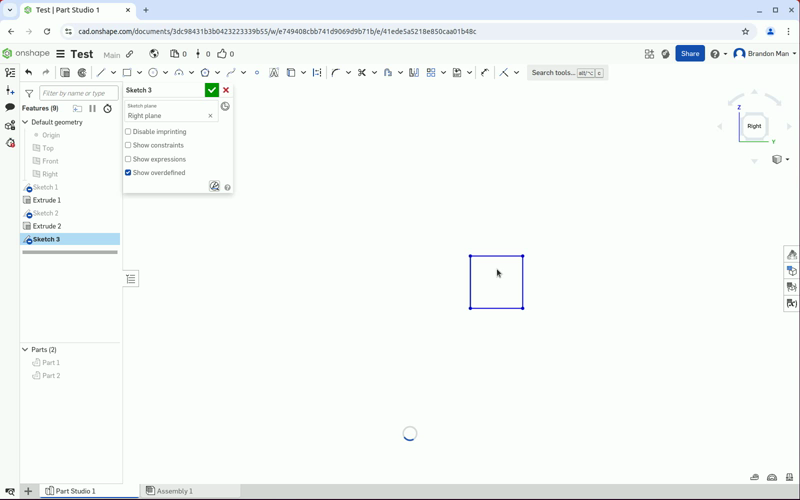
scroll(6)
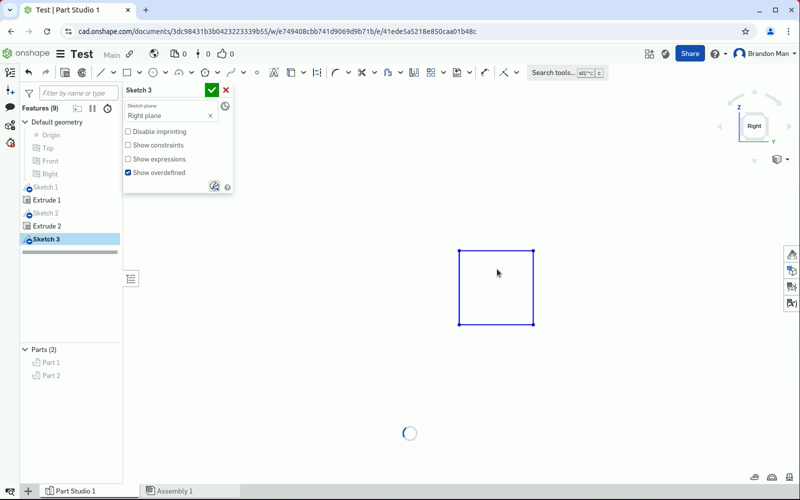
scroll(6)
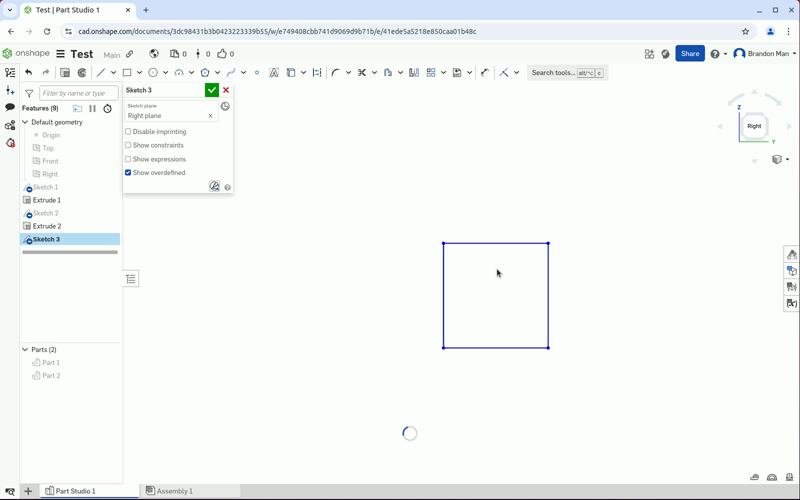
scroll(6)
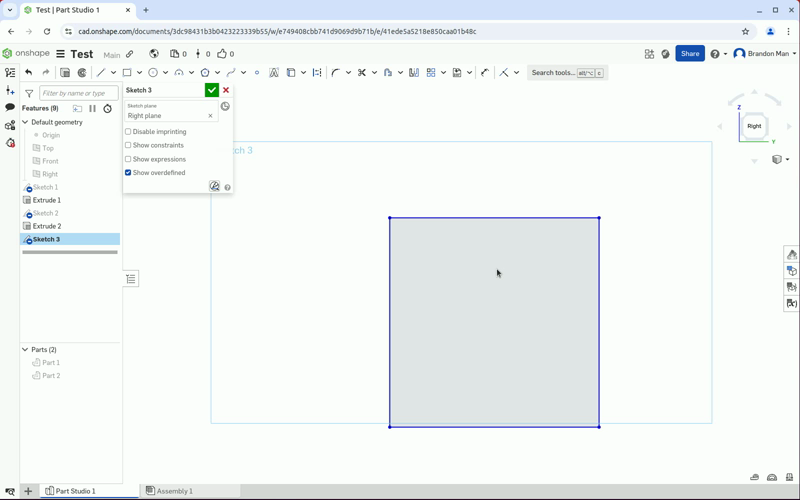
click(497, 268)
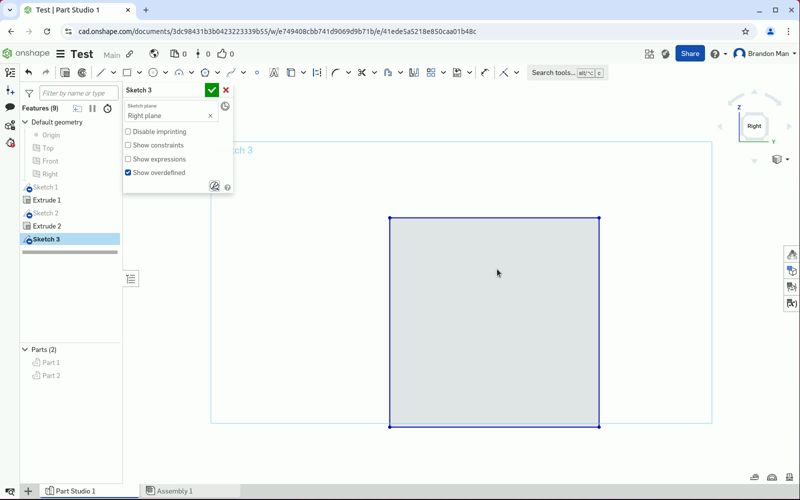
scroll(-6)
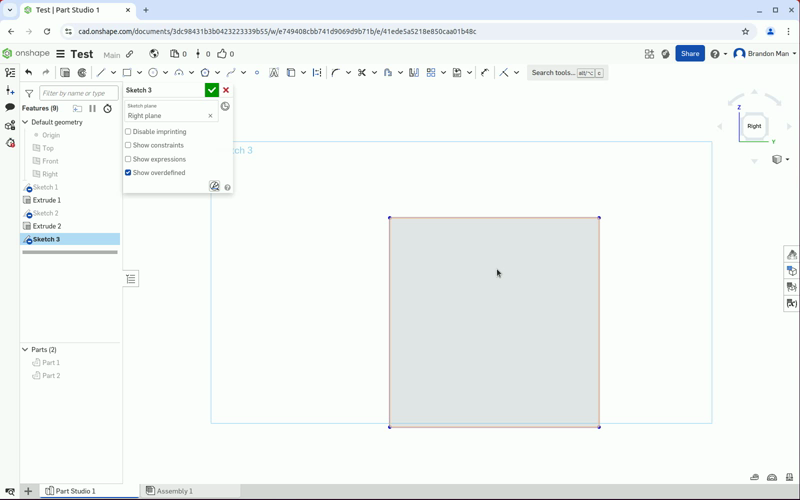
scroll(-6)
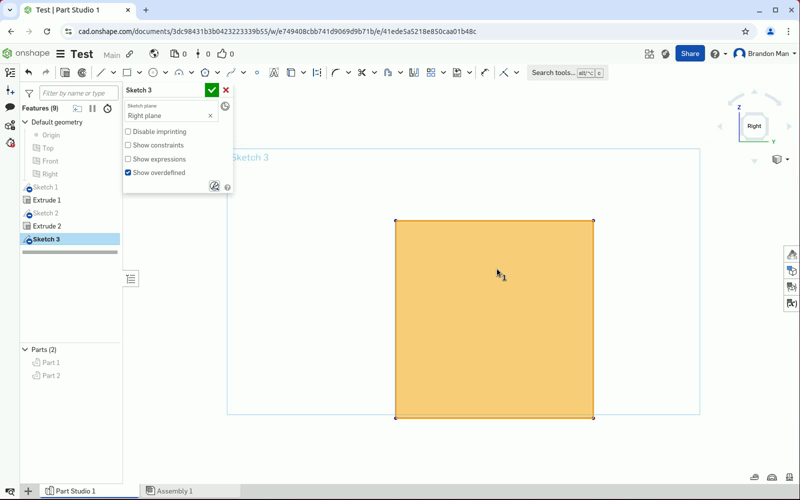
scroll(-6)
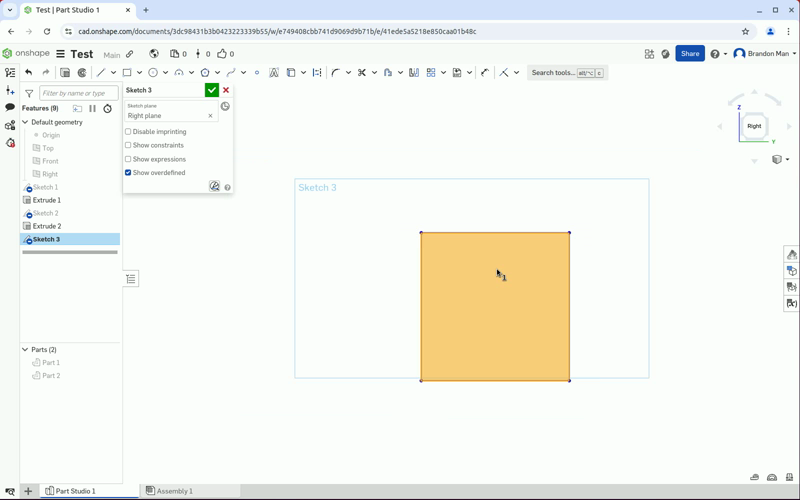
scroll(-6)
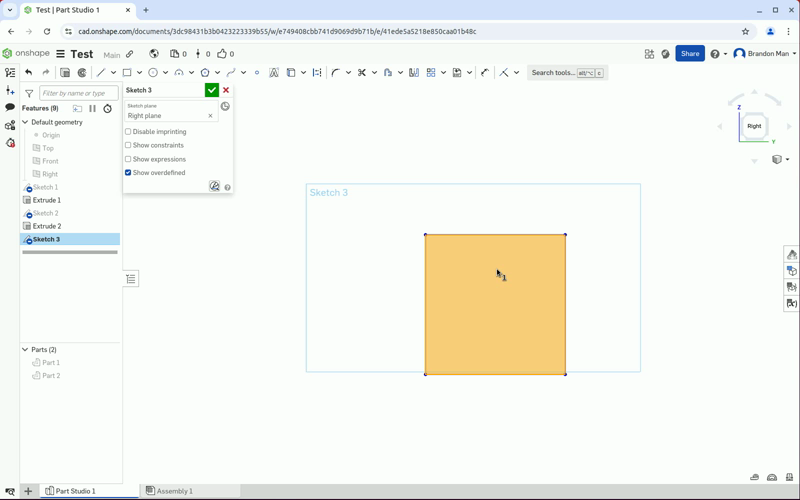
scroll(-6)
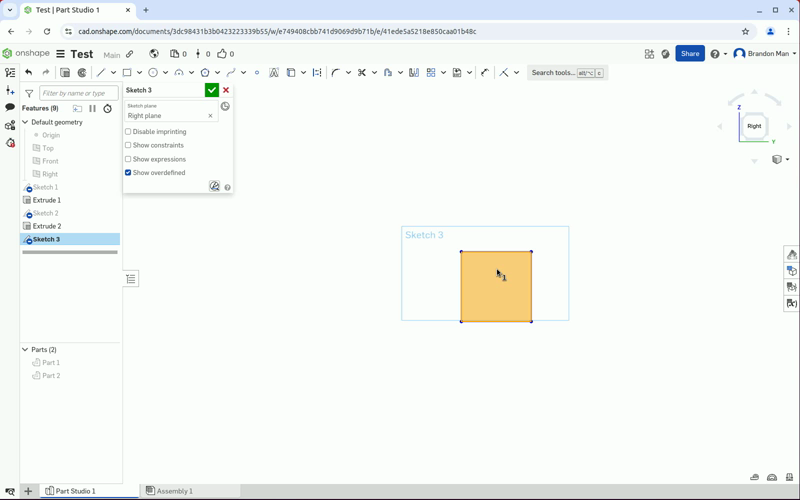
scroll(-6)
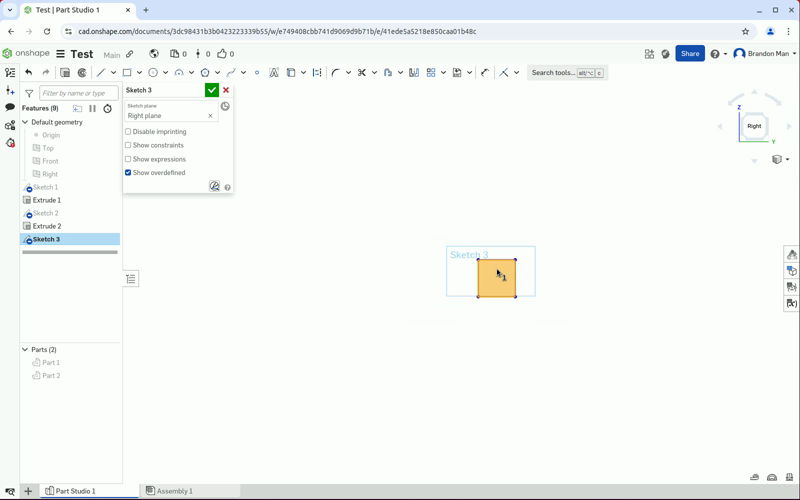
scroll(-6)
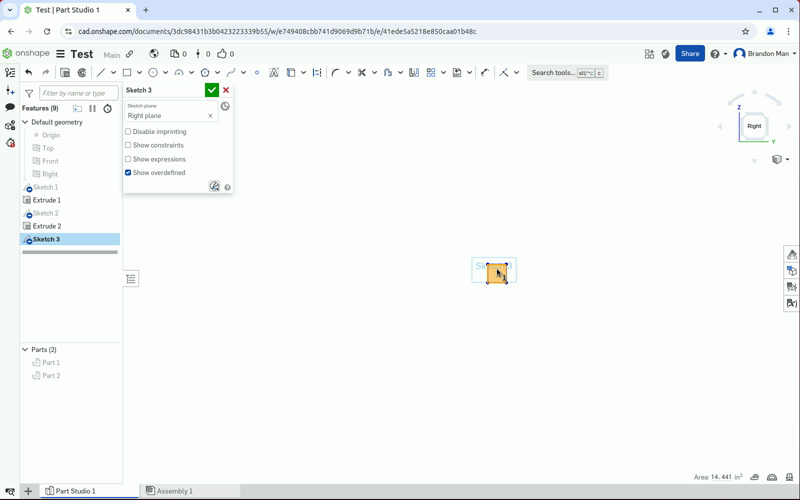
mouse_move(73, 352)
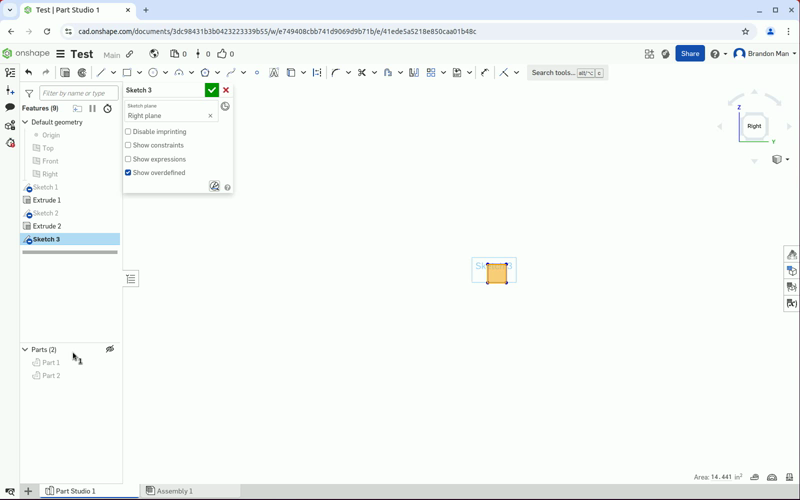
key(shift+y)
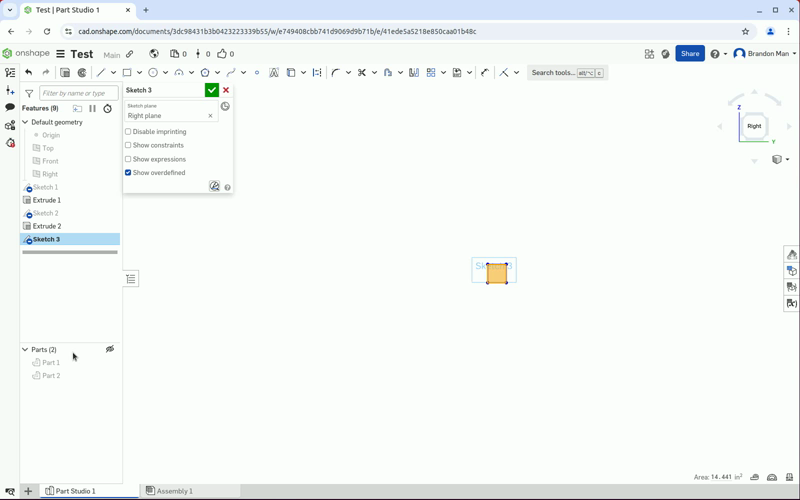
key(shift+e)
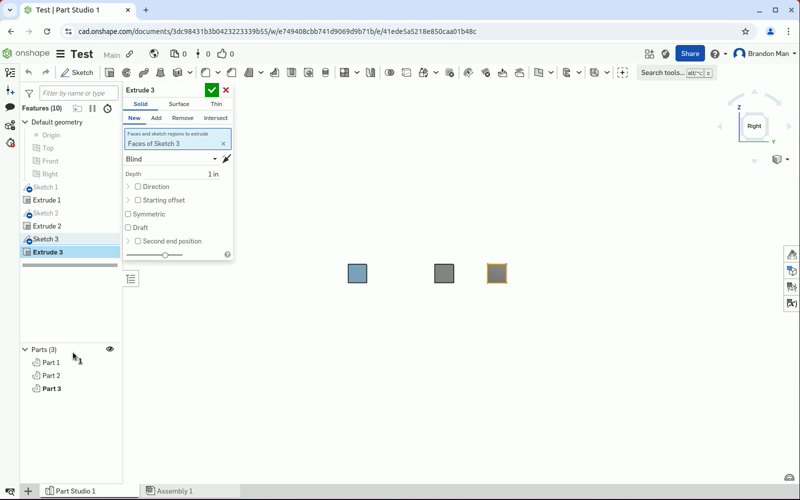
mouse_move(143, 106)
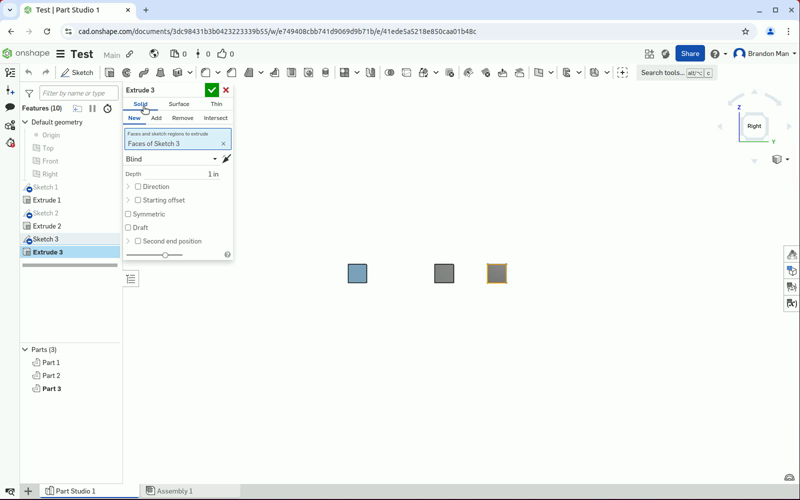
click(143, 106)
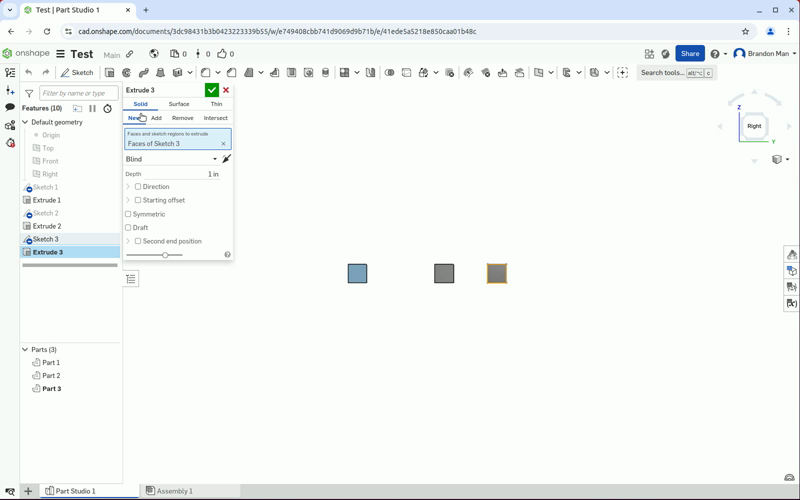
mouse_move(137, 120)
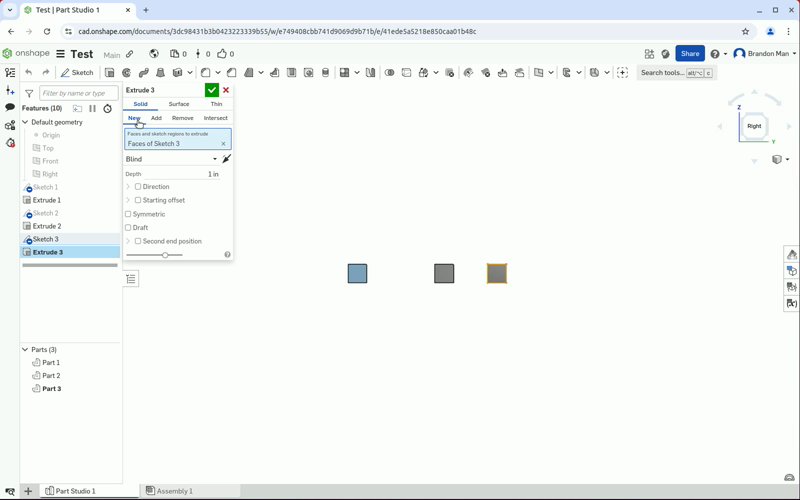
click(137, 120)
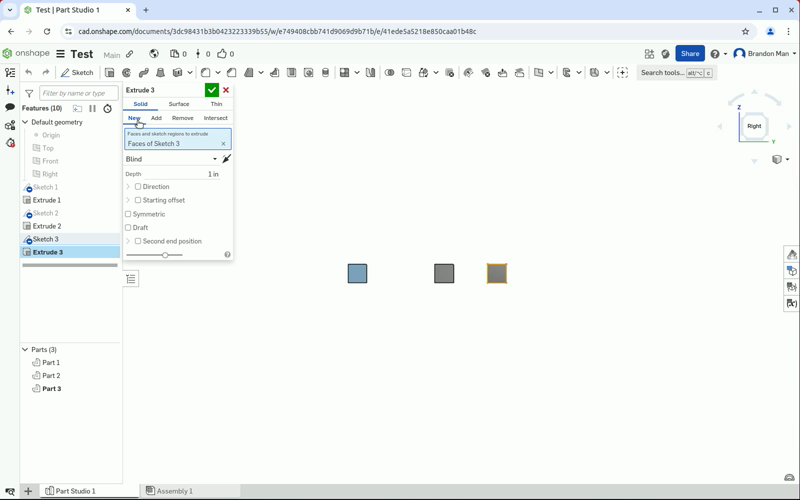
key(tab, 4)
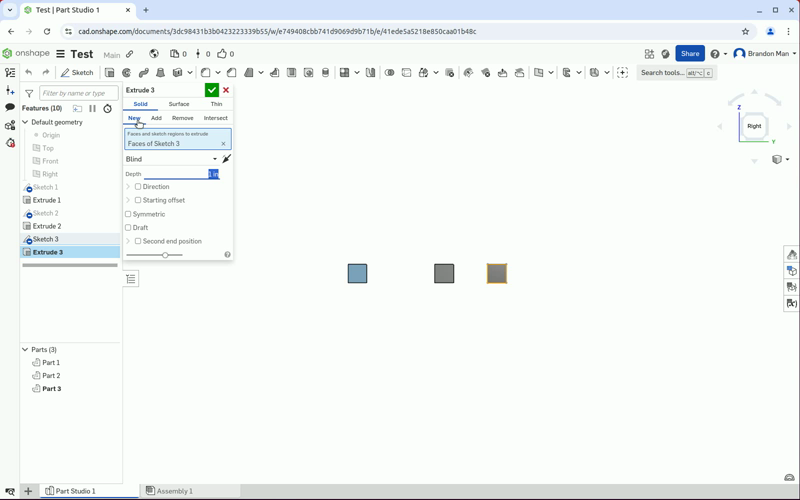
text(3.611)
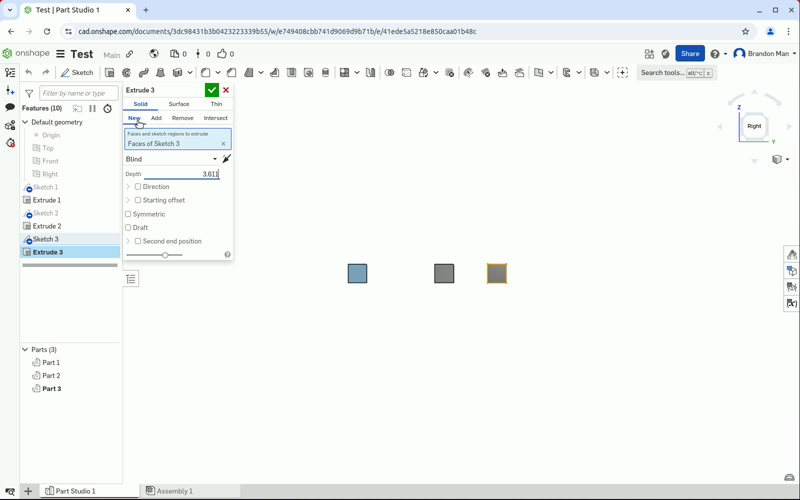
key(enter)
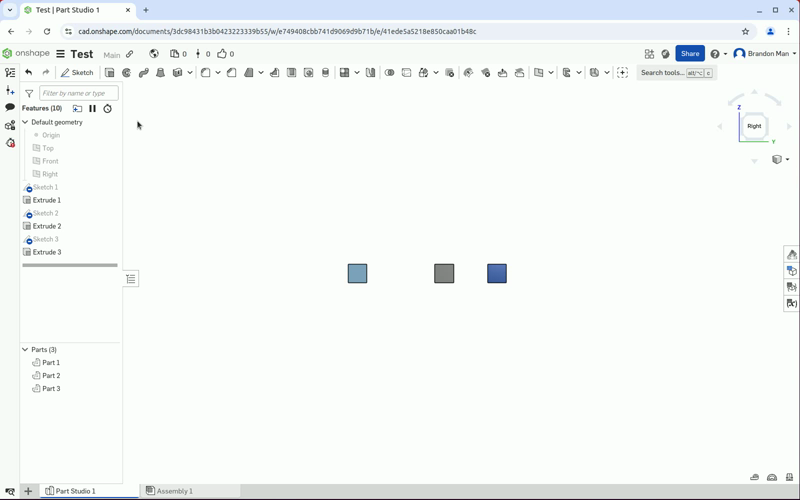
key(shift+h)
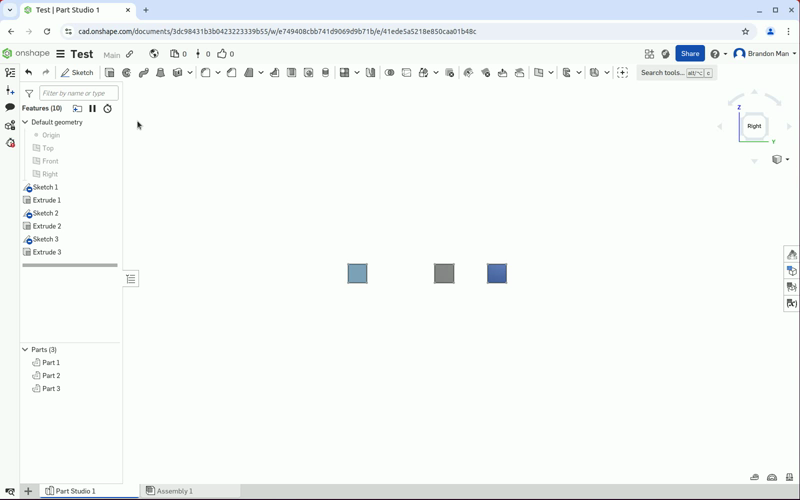
key(shift+h)
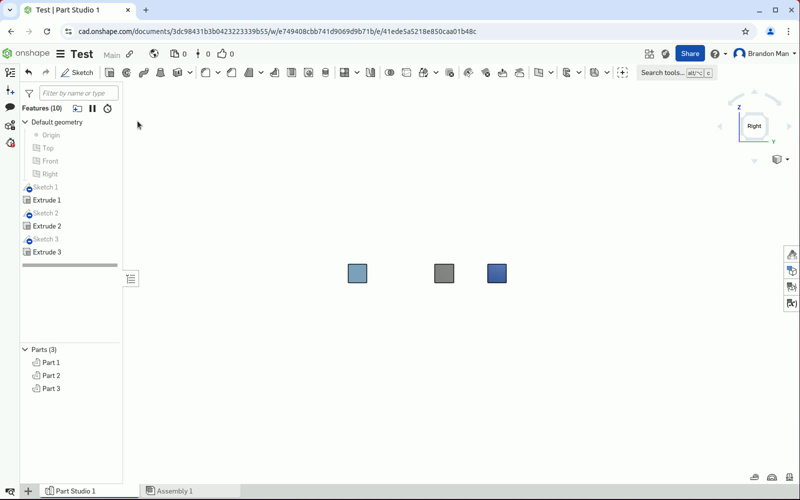
mouse_move(73, 189)
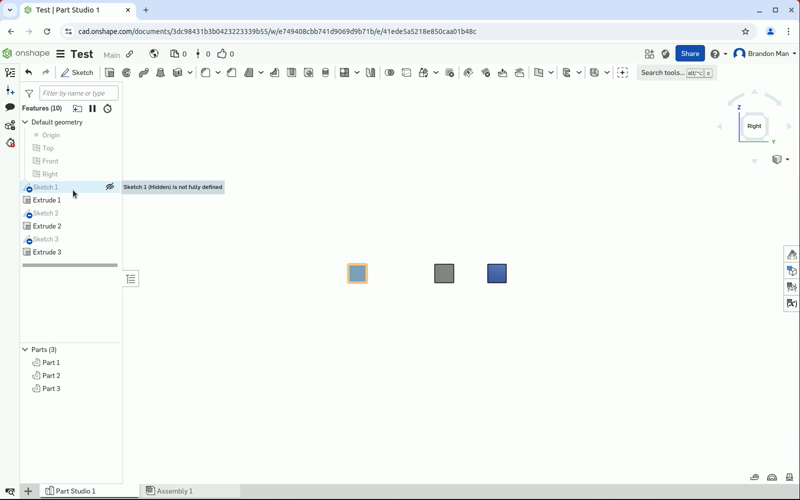
click(73, 189)
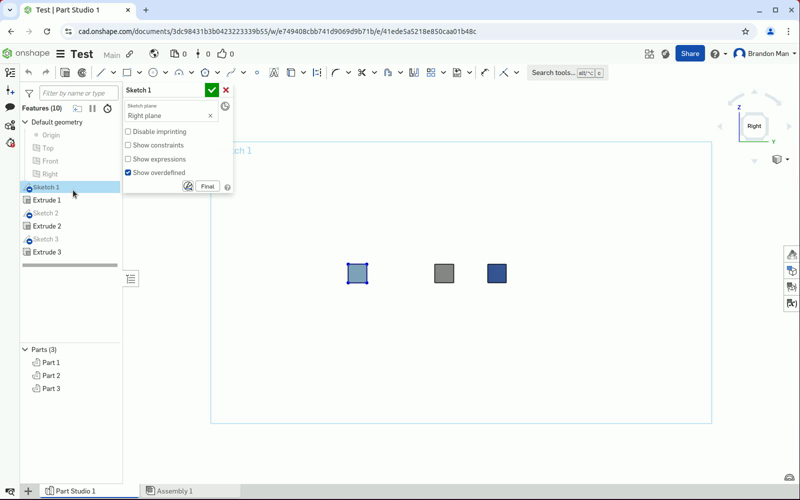
mouse_move(229, 92)
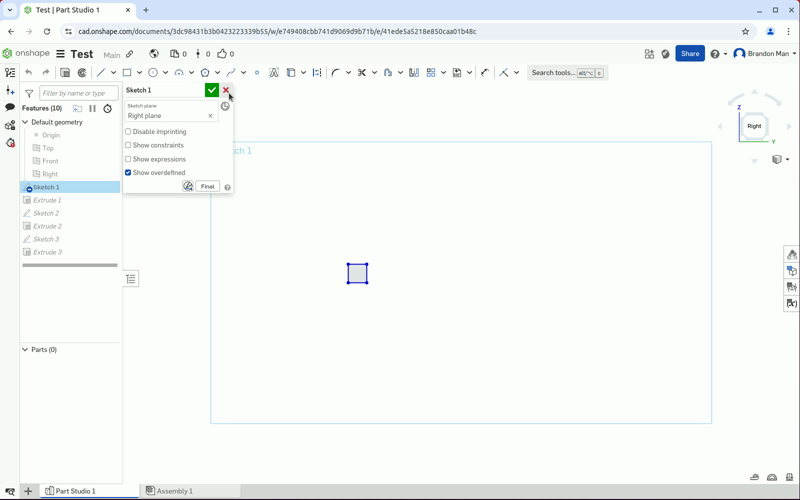
click(229, 92)
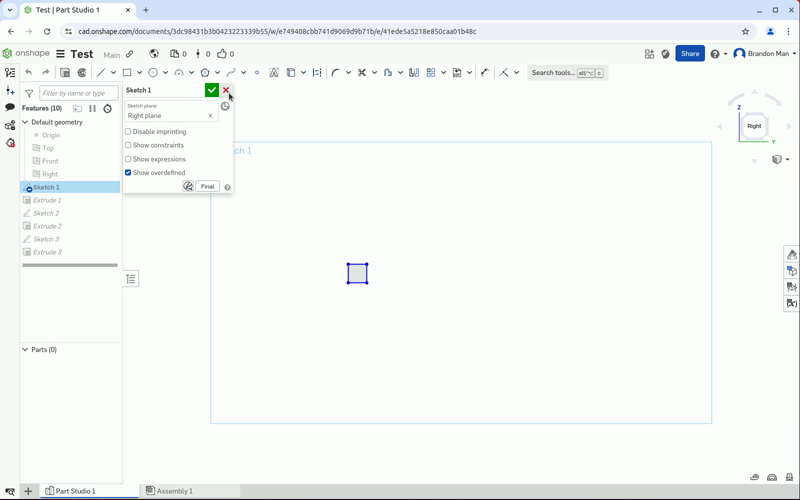
key(shift+s)
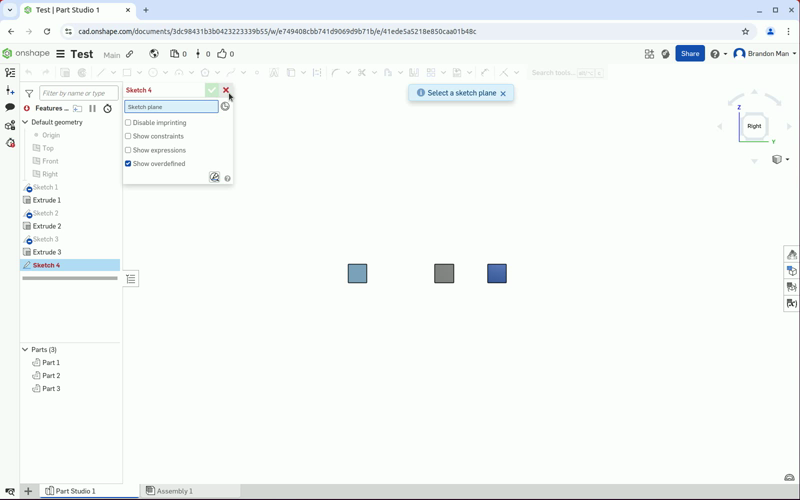
mouse_move(73, 176)
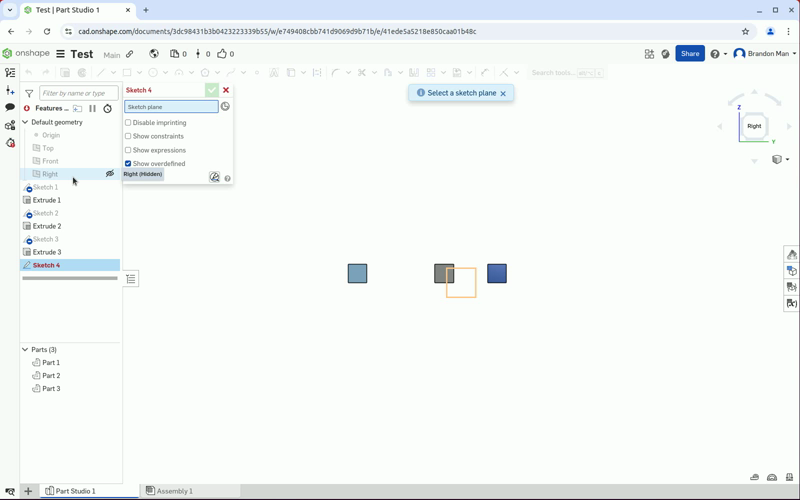
click(73, 176)
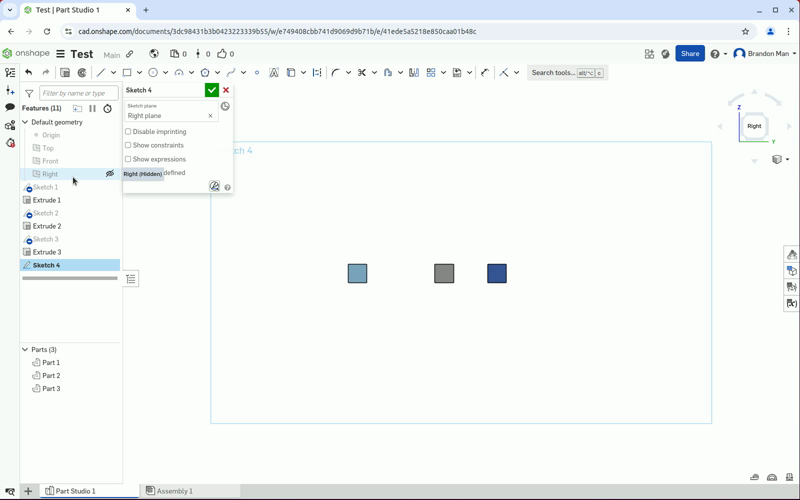
mouse_move(73, 352)
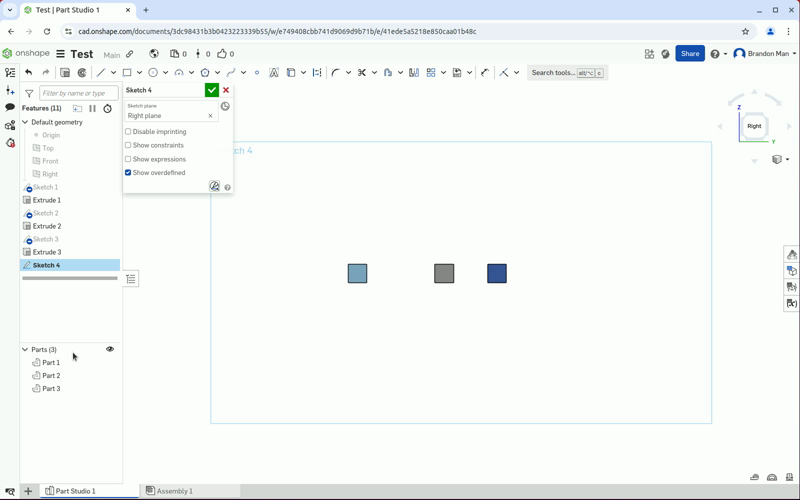
key(y)
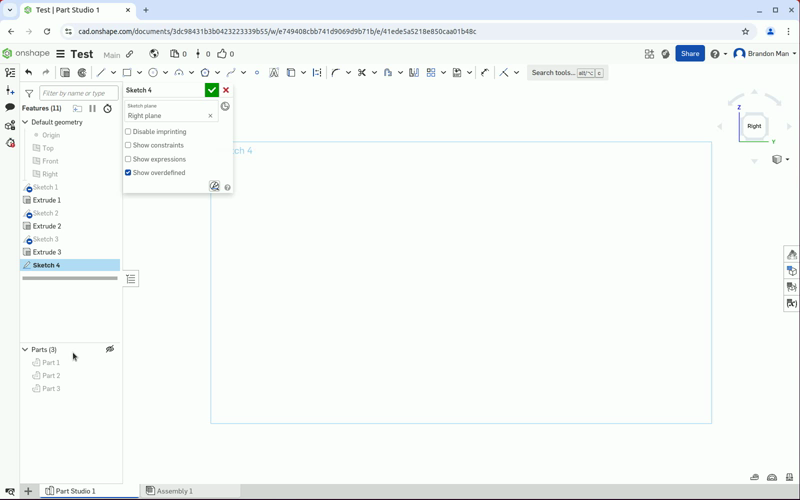
key(l)
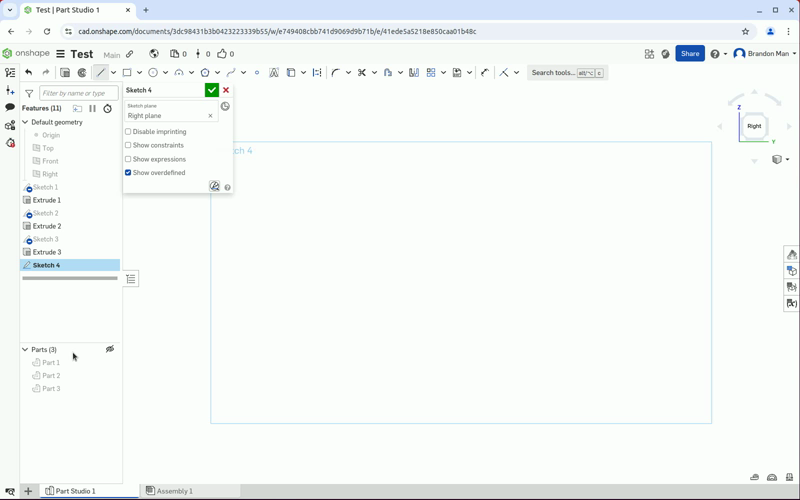
key_down(shift)
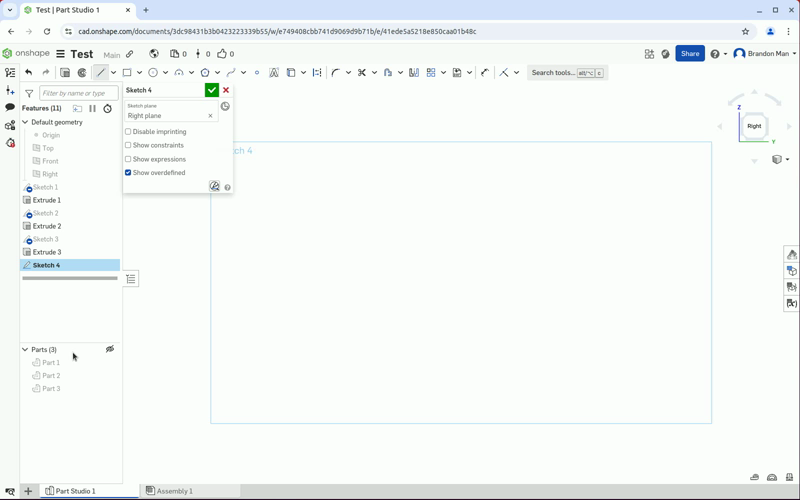
mouse_move(521, 282)
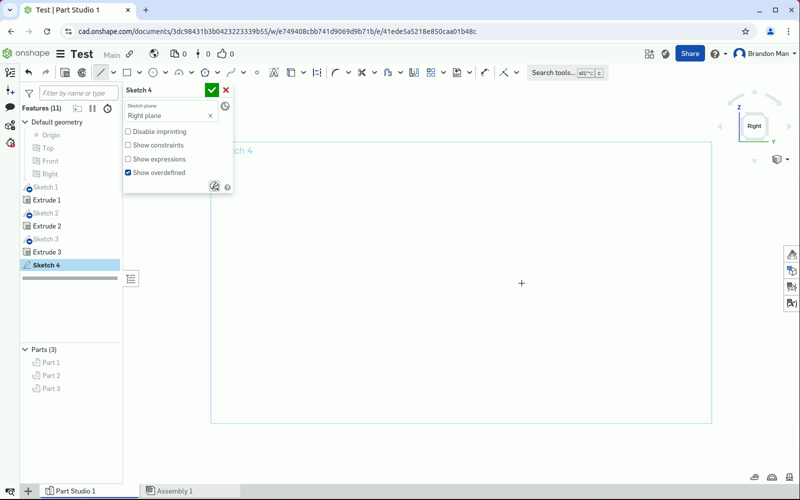
click(521, 282)
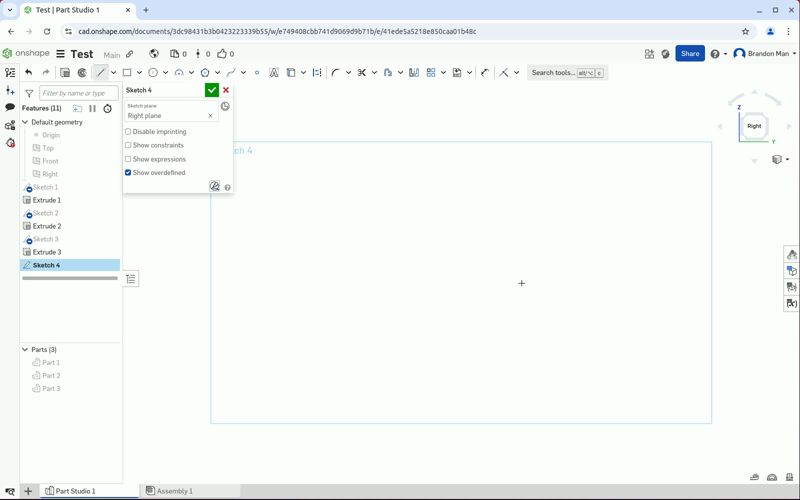
key_up(shift)
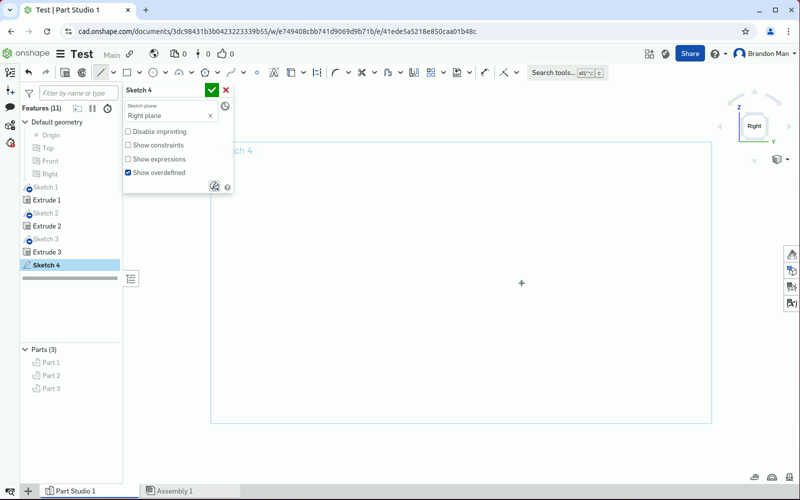
key_down(shift)
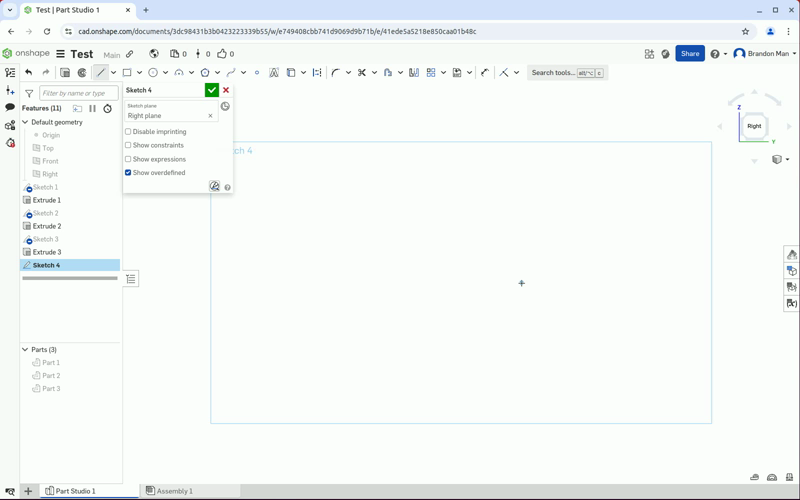
mouse_move(551, 282)
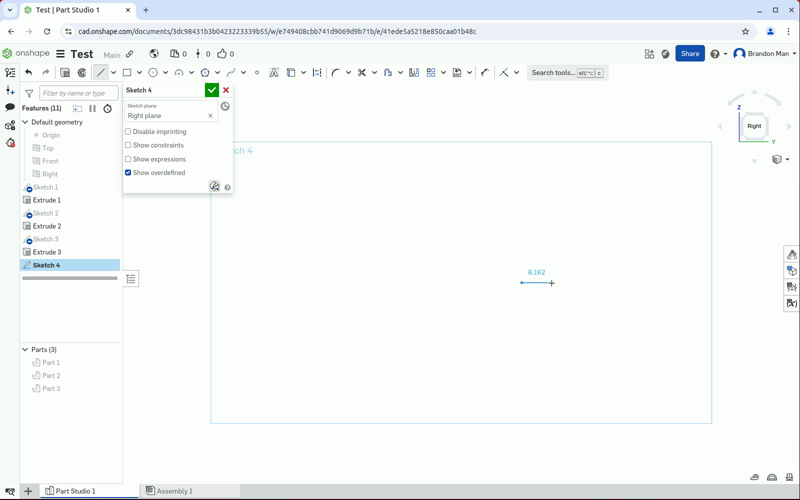
mouse_move(540, 282)
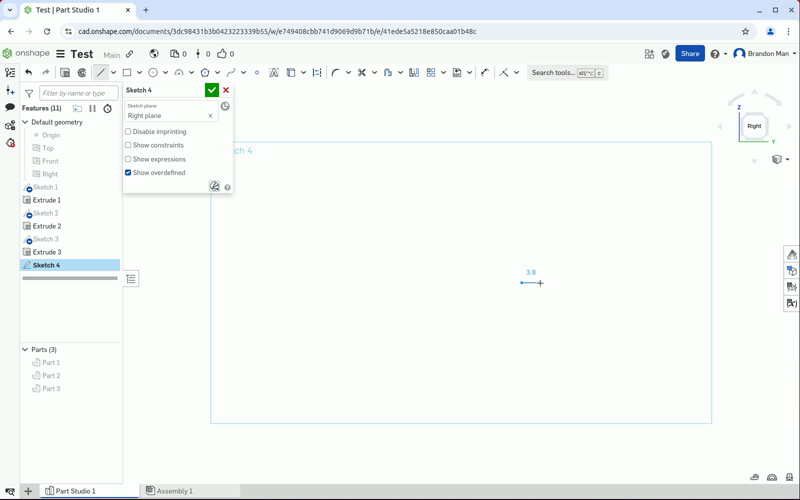
click(540, 282)
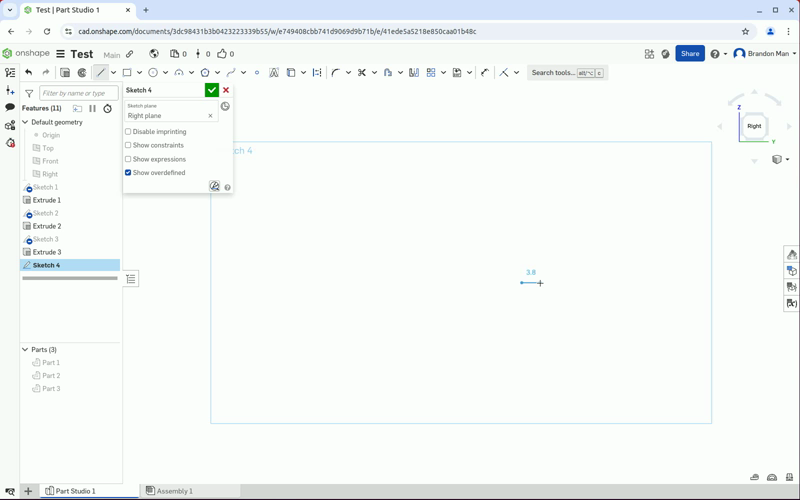
key_up(shift)
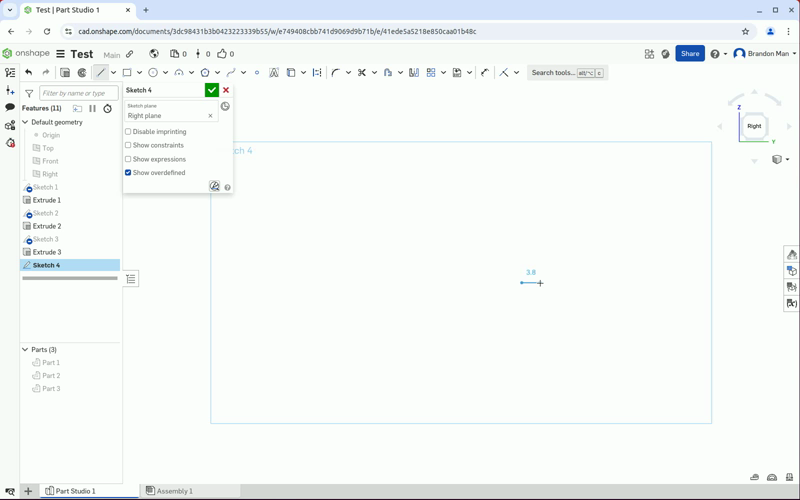
key_down(shift)
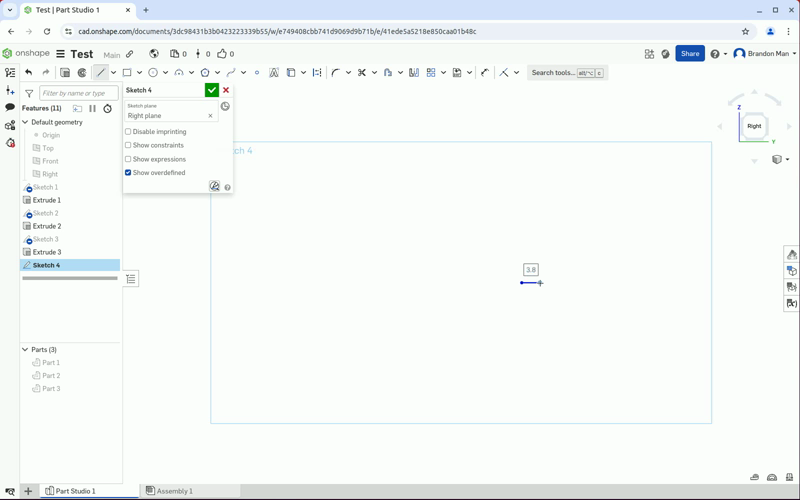
mouse_move(570, 282)
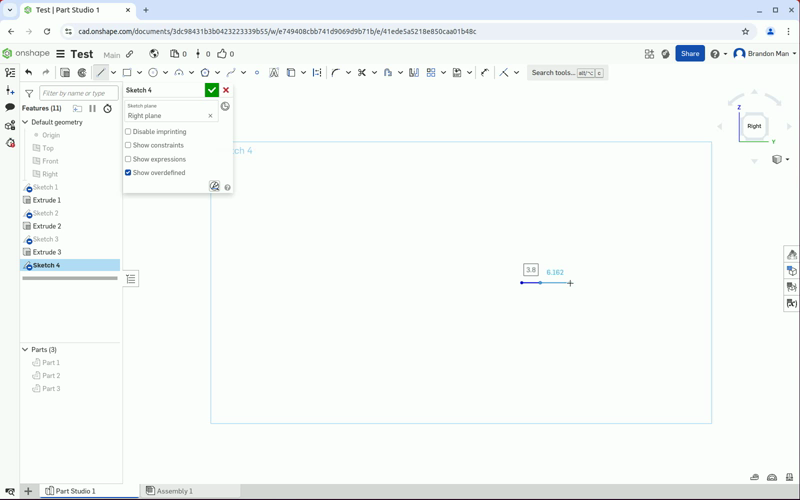
mouse_move(540, 264)
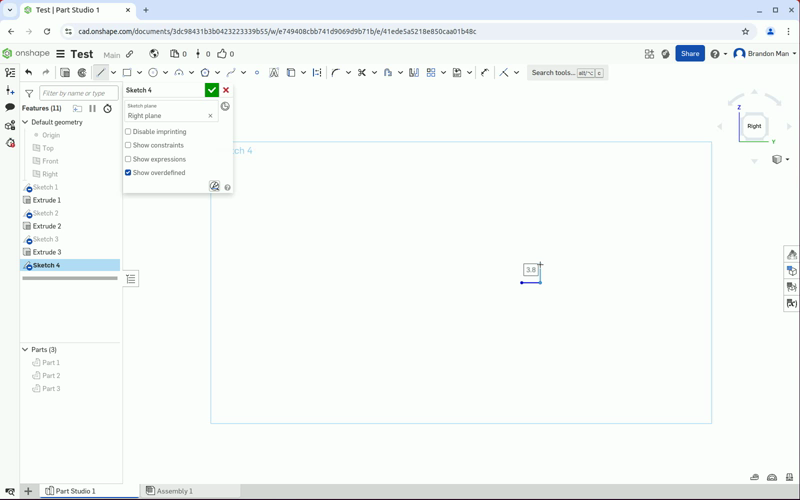
click(540, 264)
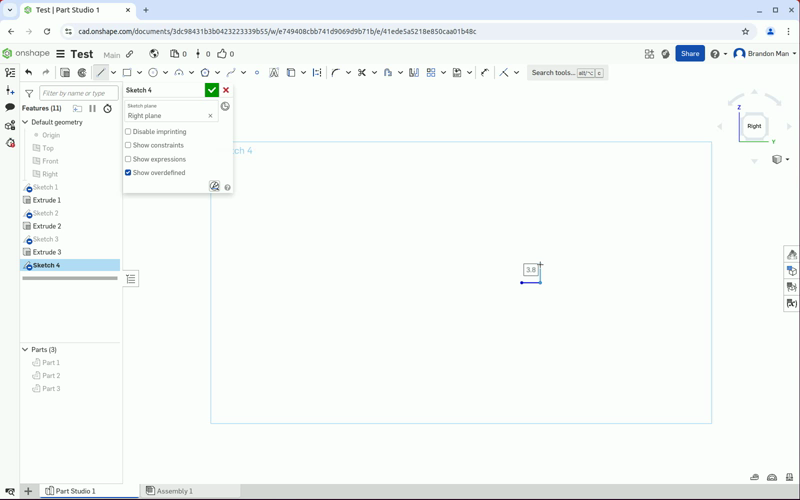
key_up(shift)
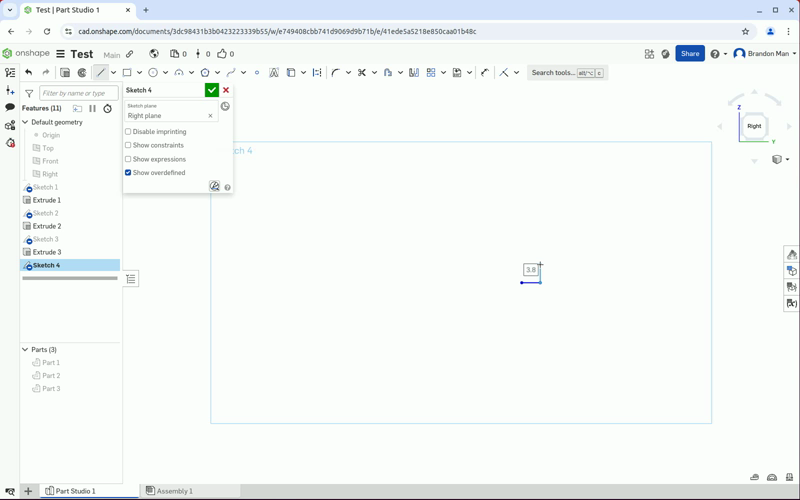
key_down(shift)
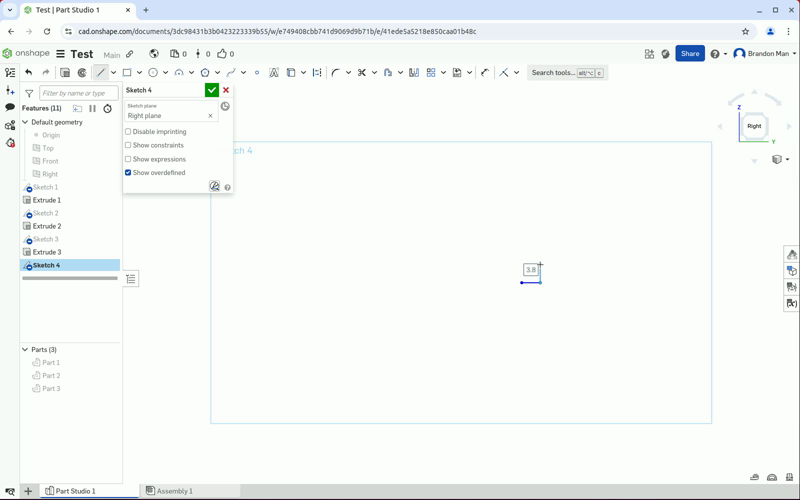
mouse_move(570, 264)
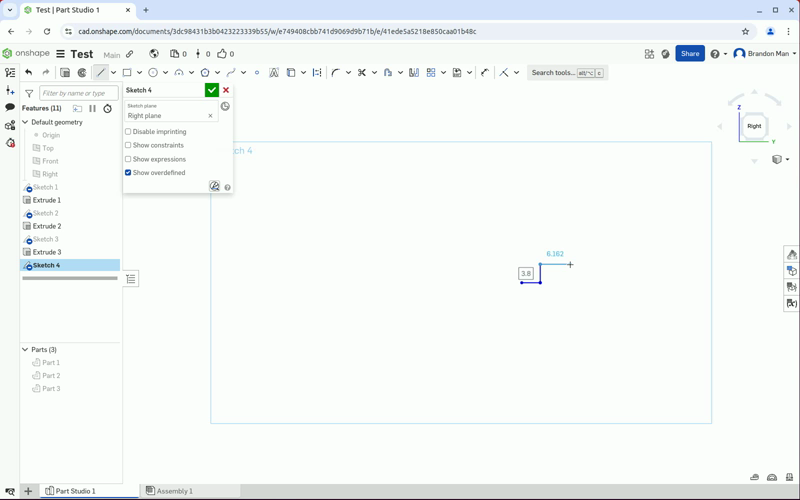
mouse_move(521, 264)
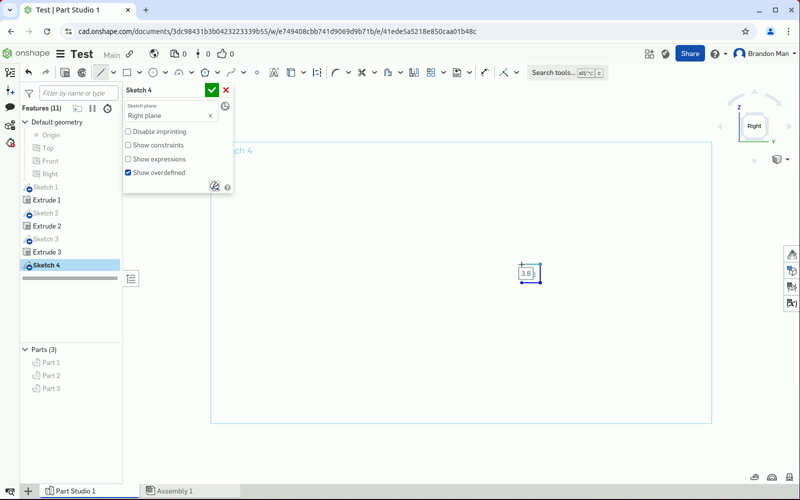
click(521, 264)
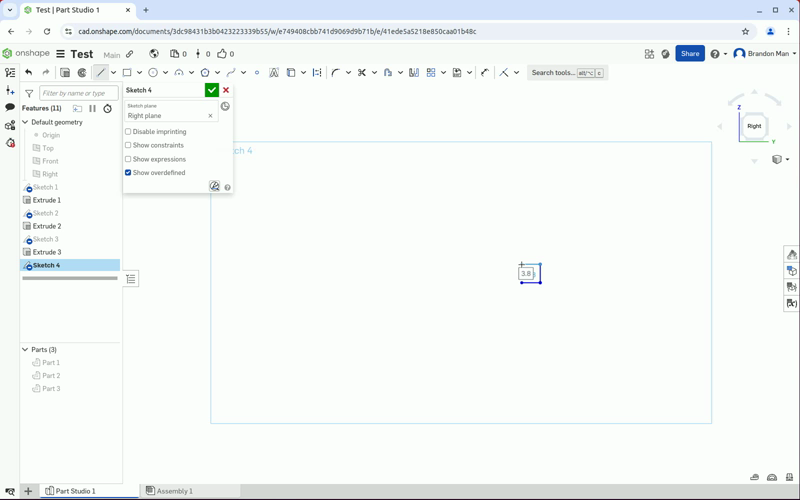
key_up(shift)
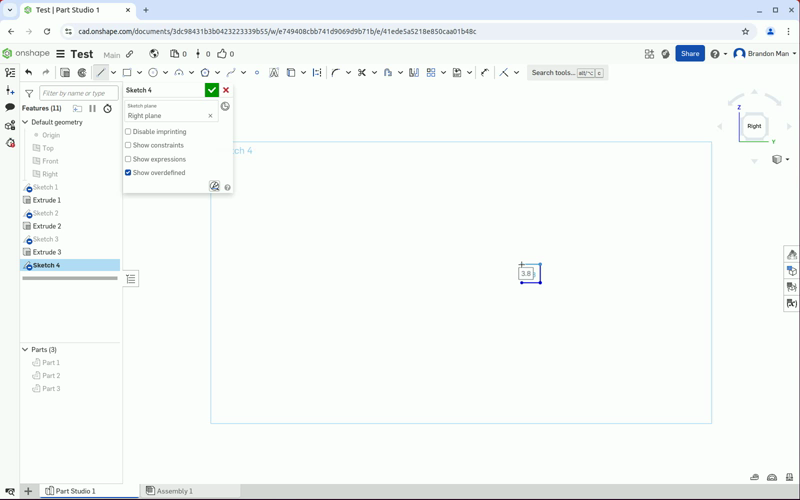
mouse_move(551, 264)
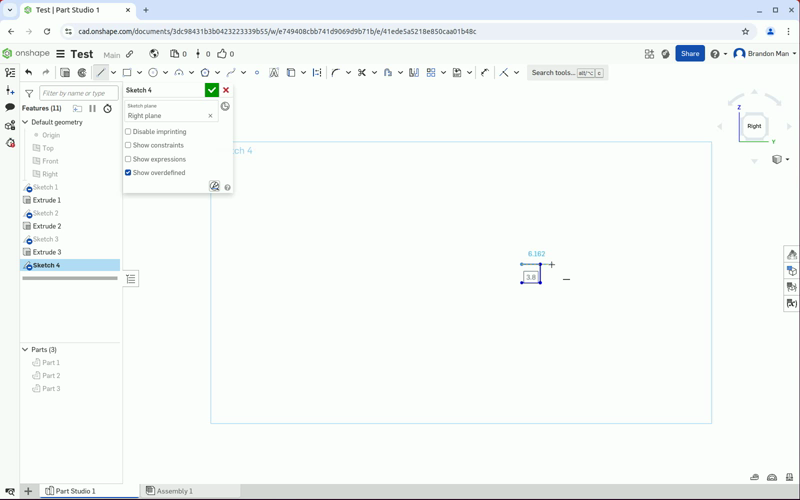
key_down(shift)
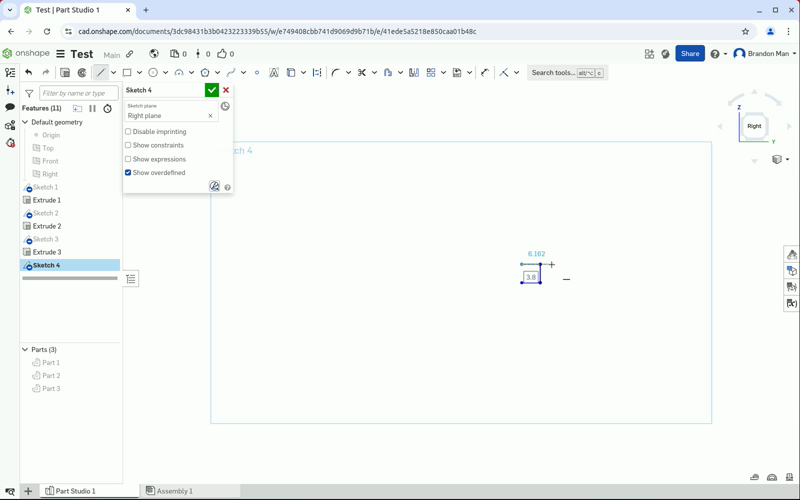
mouse_move(521, 282)
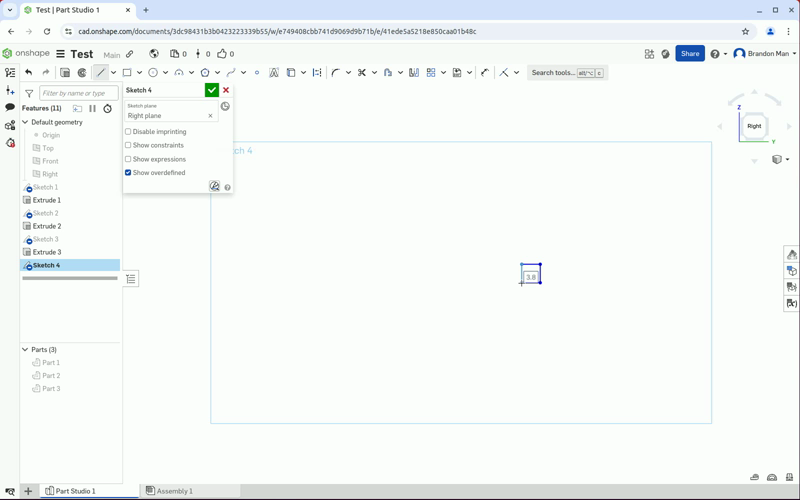
key_up(shift)
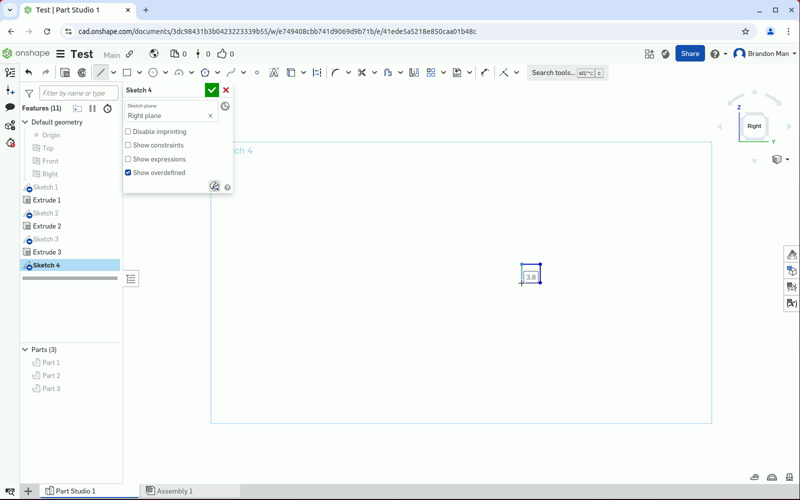
click(521, 282)
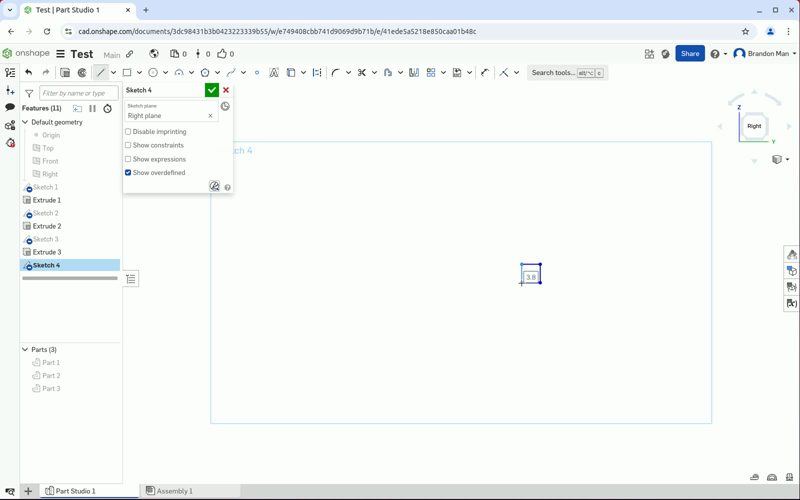
key(esc)
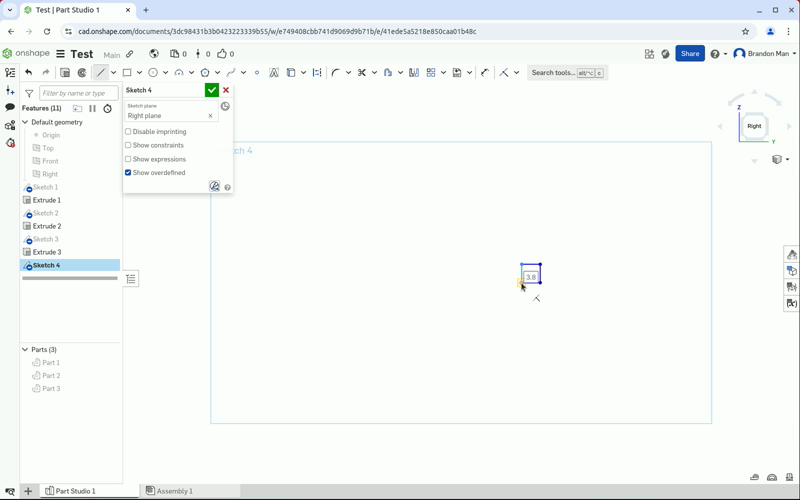
mouse_move(537, 270)
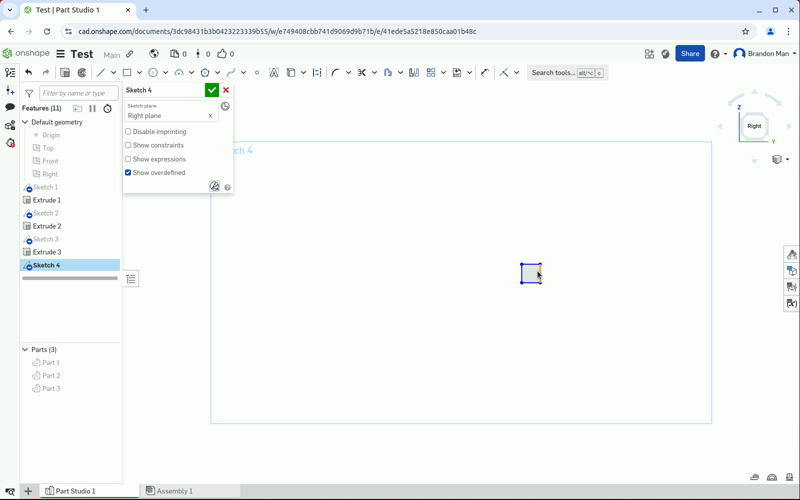
scroll(6)
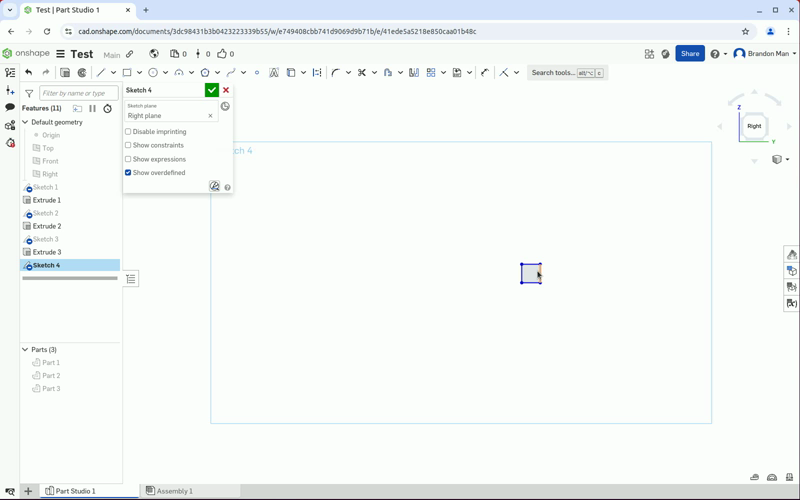
scroll(6)
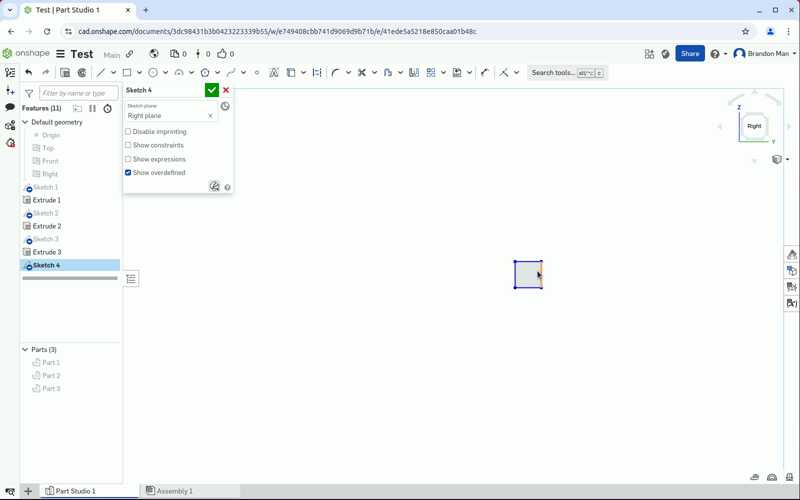
scroll(6)
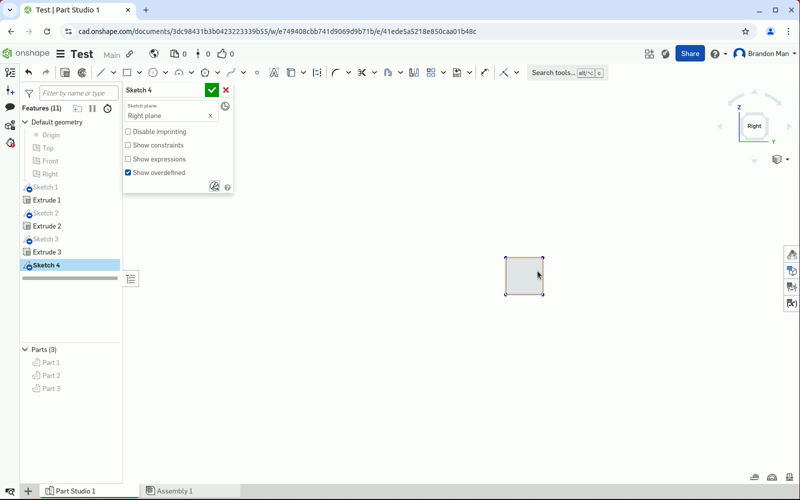
scroll(6)
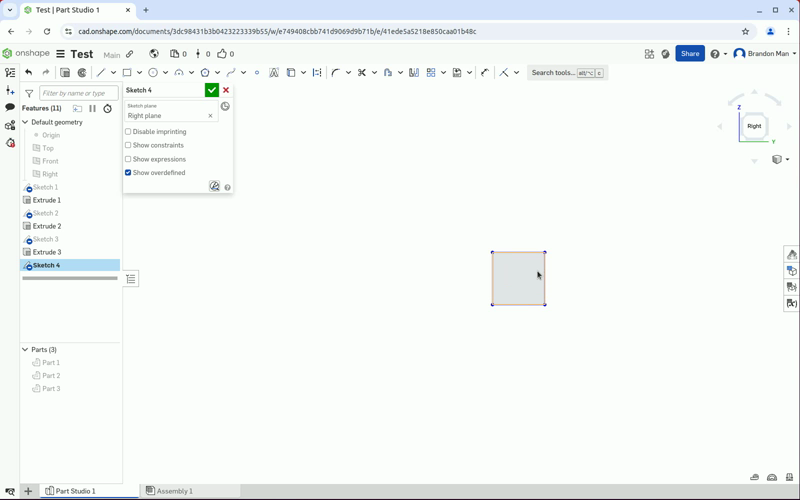
scroll(6)
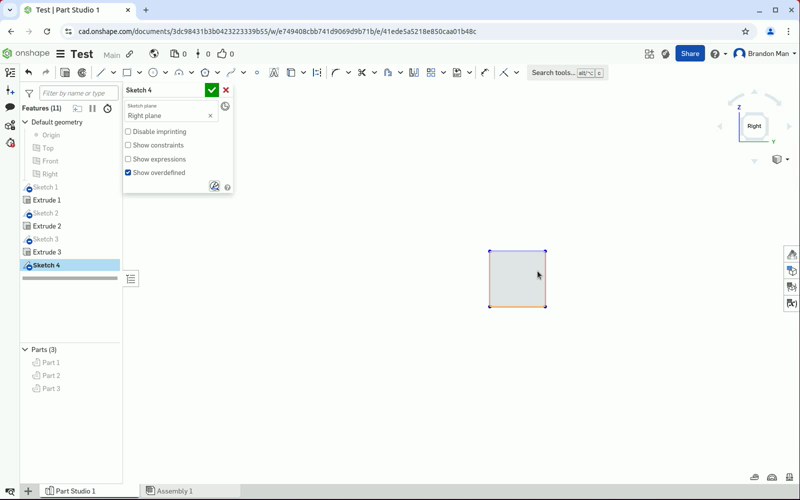
scroll(6)
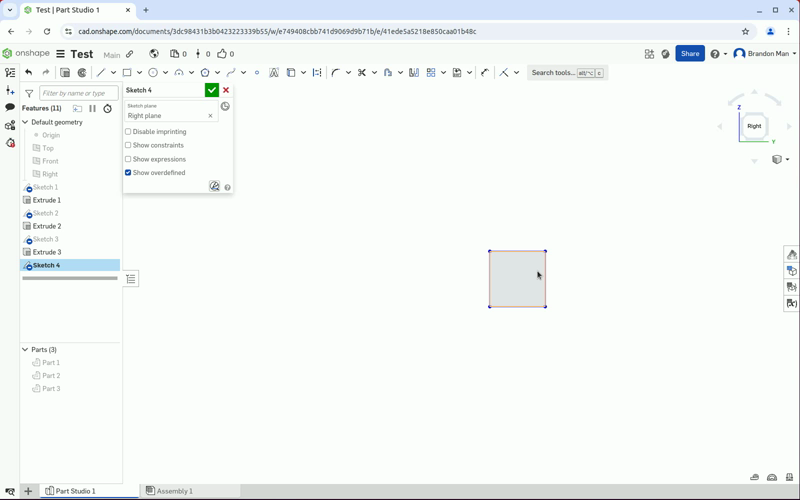
scroll(6)
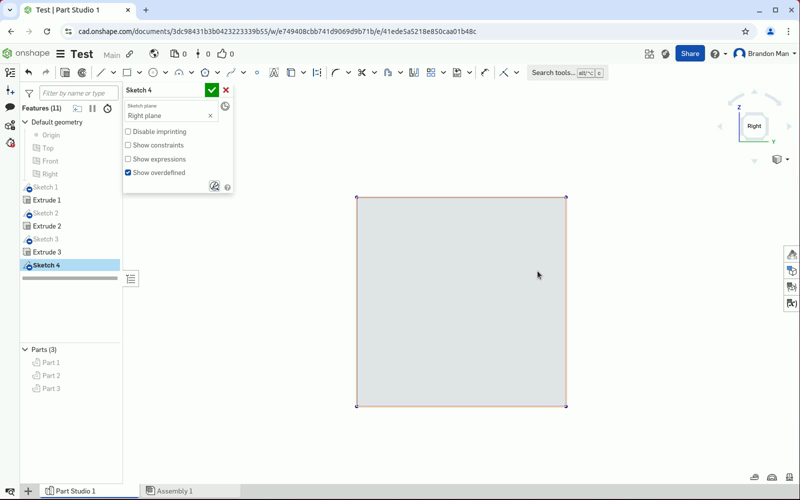
click(537, 270)
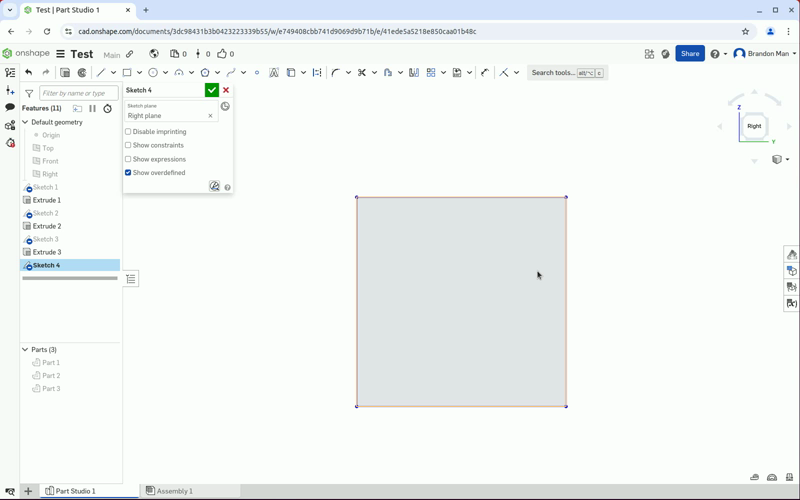
scroll(-6)
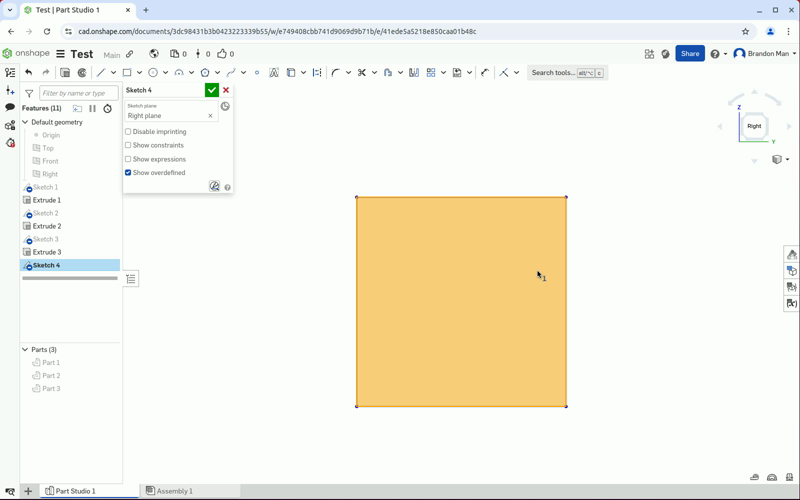
scroll(-6)
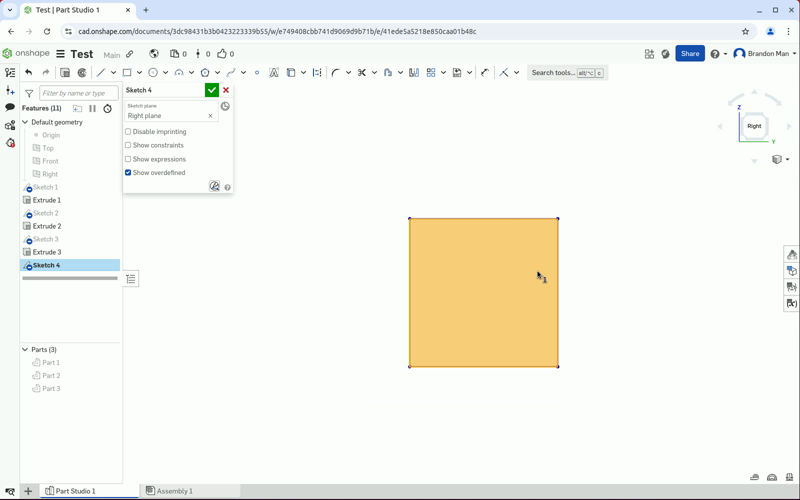
scroll(-6)
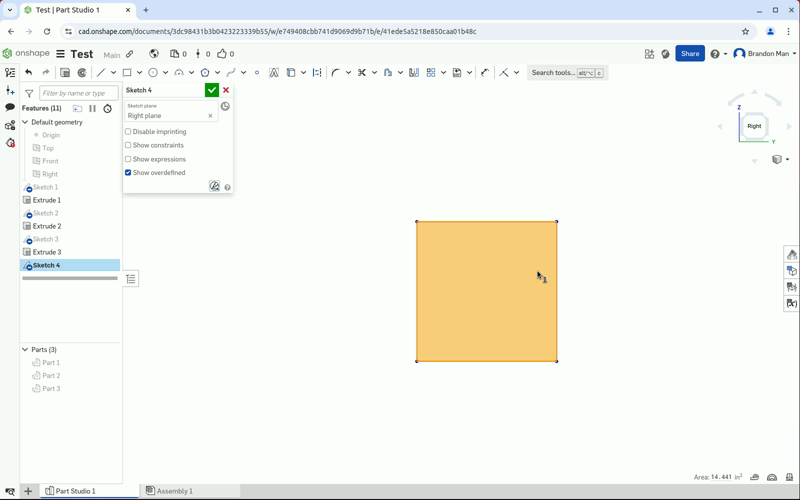
scroll(-6)
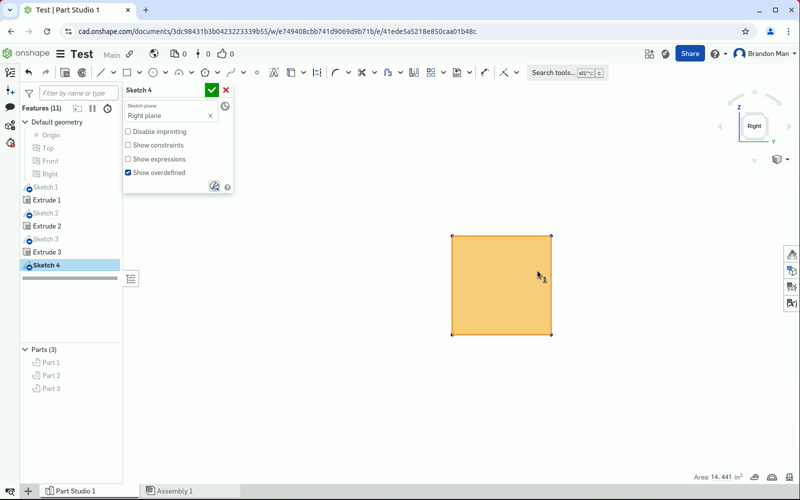
scroll(-6)
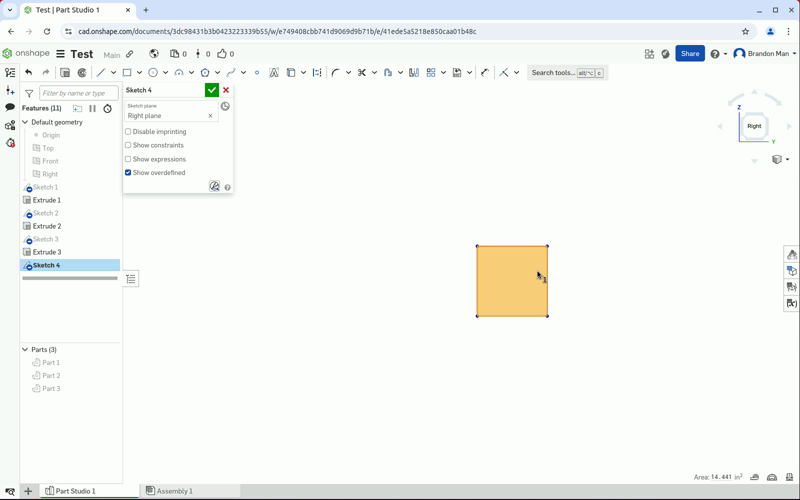
scroll(-6)
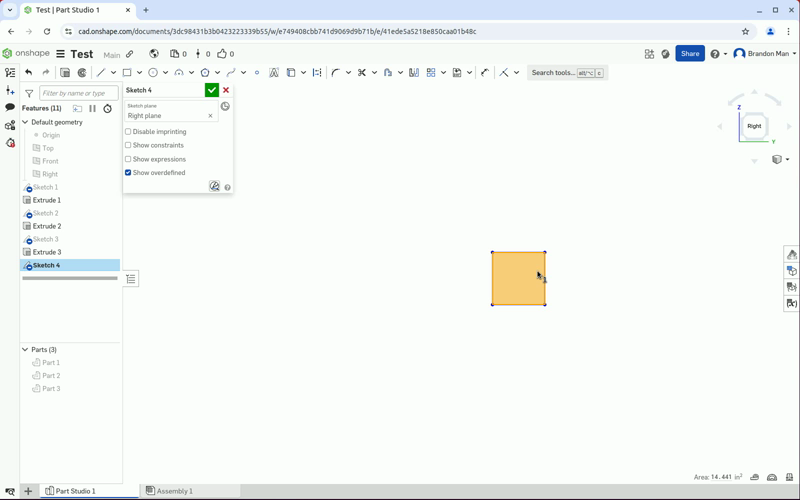
scroll(-6)
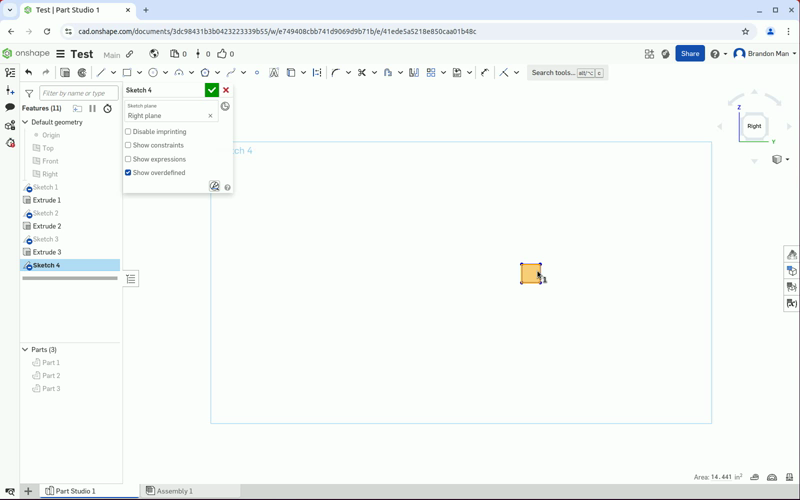
mouse_move(73, 352)
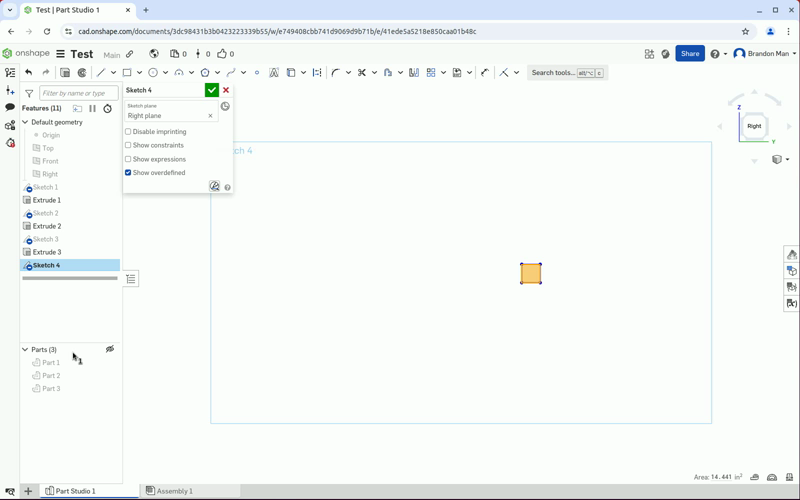
key(shift+y)
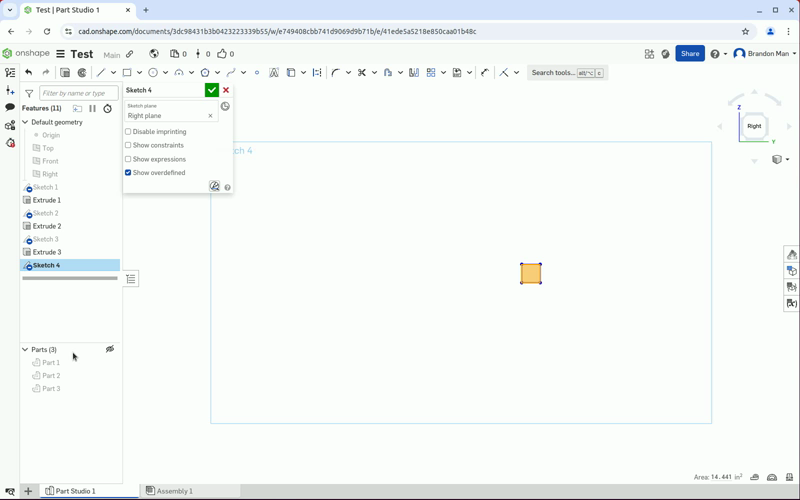
key(shift+e)
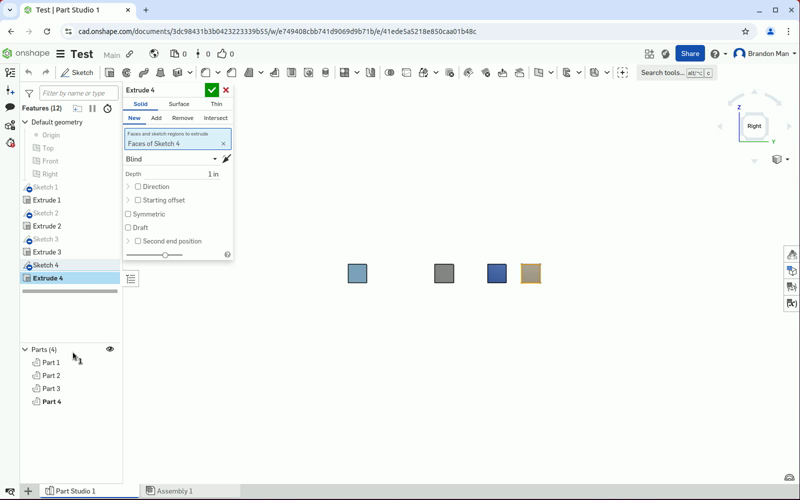
mouse_move(143, 106)
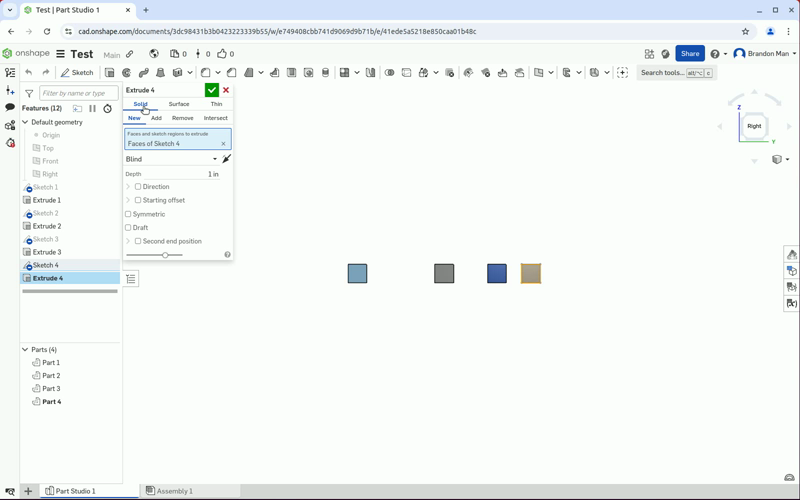
click(143, 106)
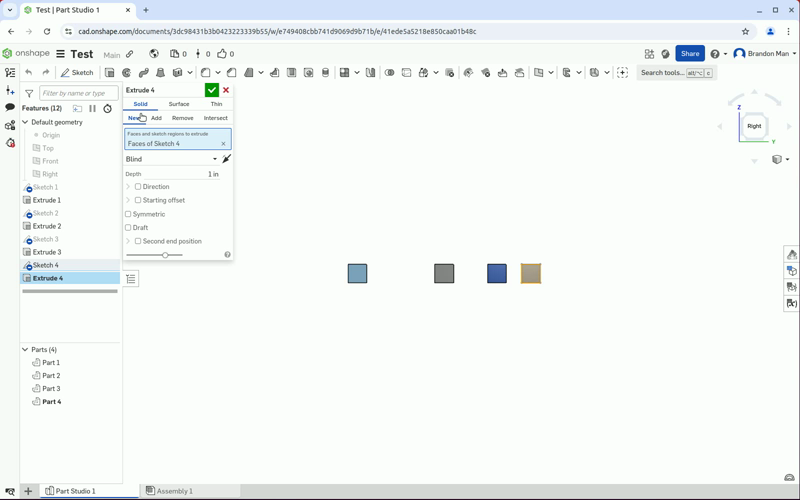
mouse_move(137, 120)
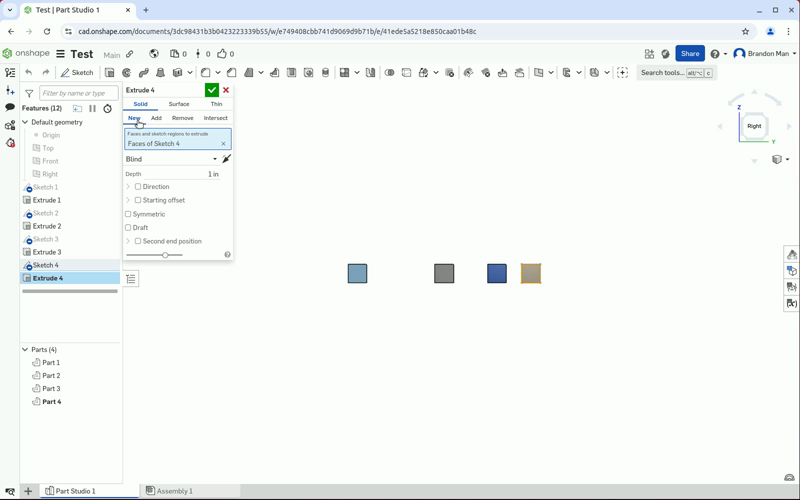
click(137, 120)
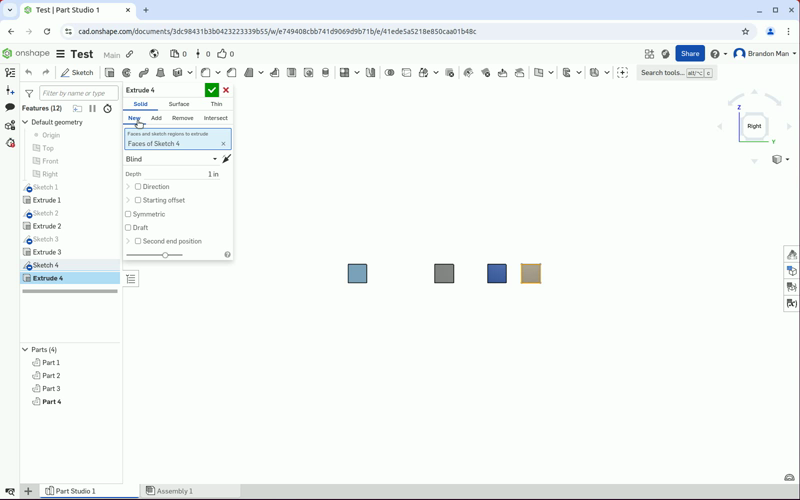
key(tab, 4)
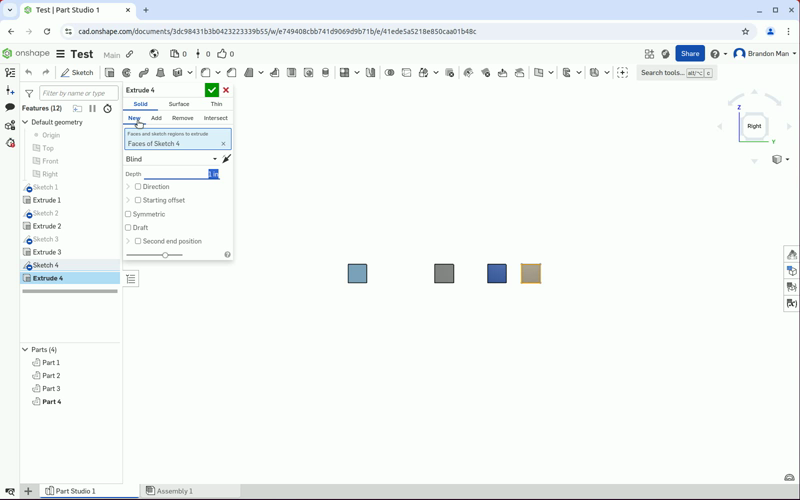
text(3.611)
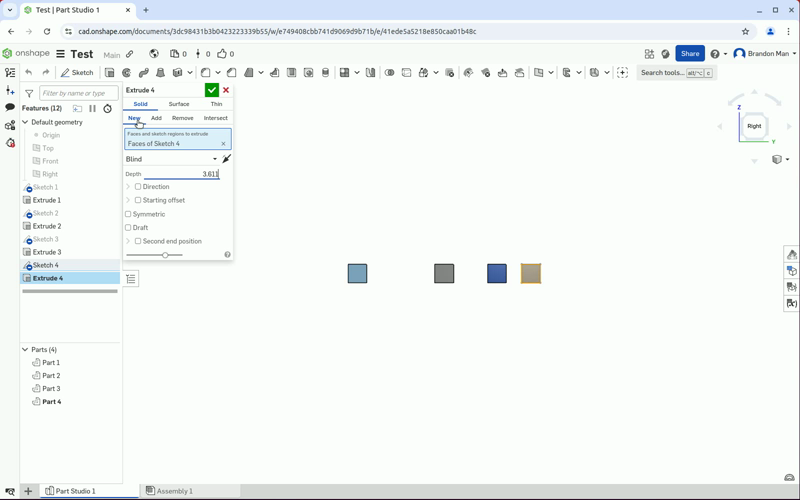
key(enter)
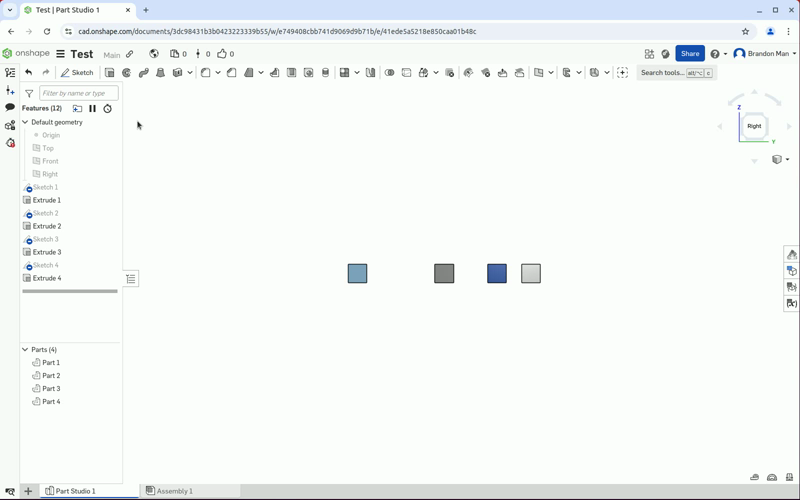
key(shift+h)
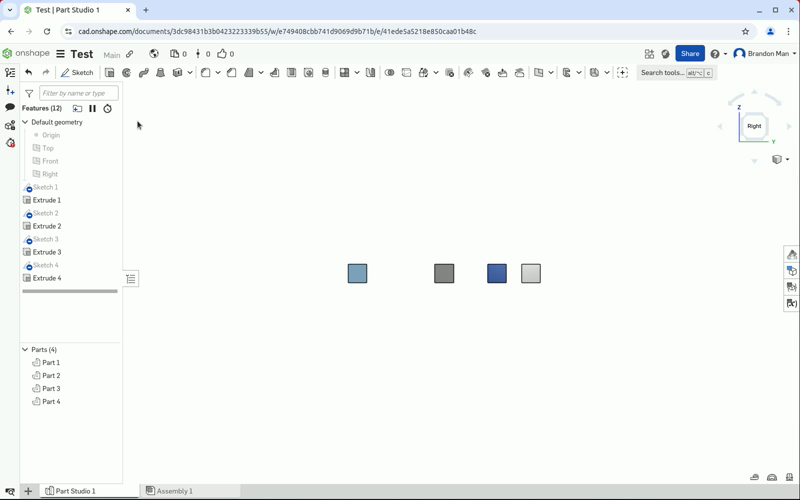
key(shift+h)
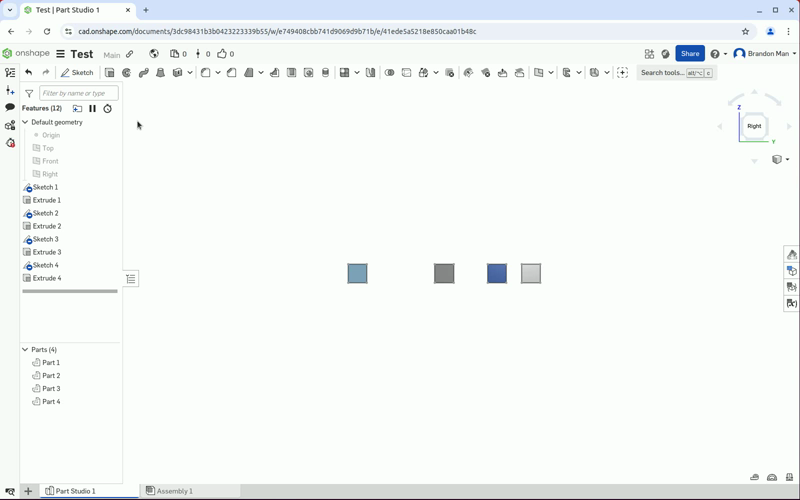
key(shift+7)
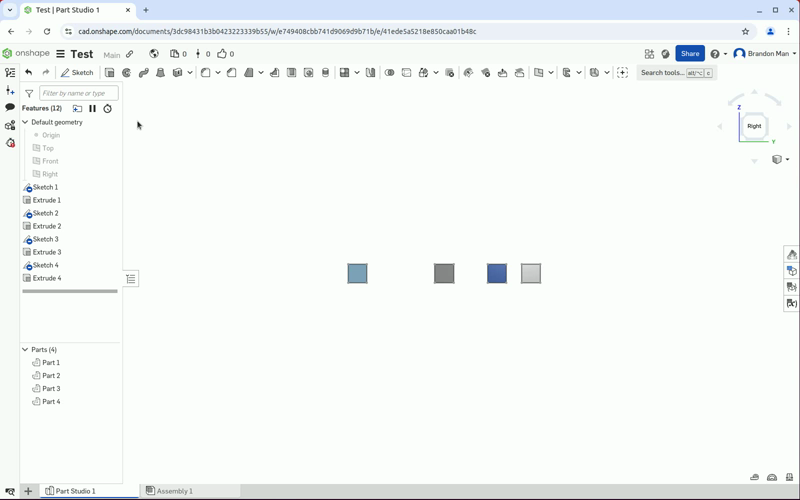
key(right, 2)
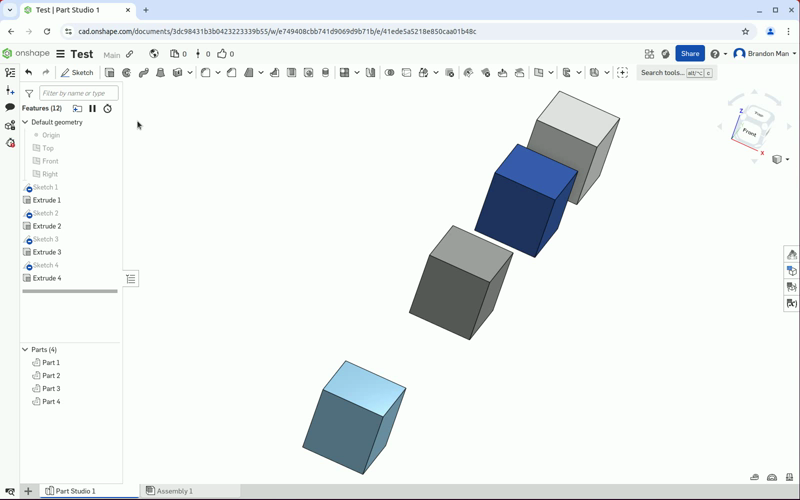
key(down, 2)
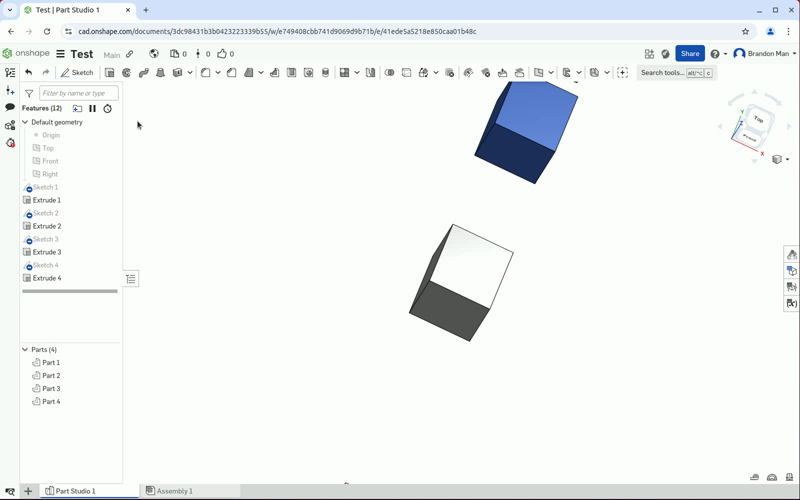
key(up, 2)
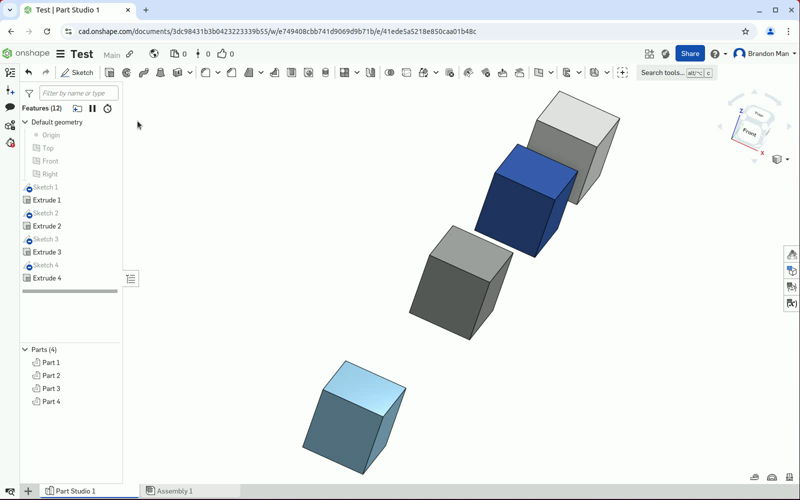
key(left, 2)
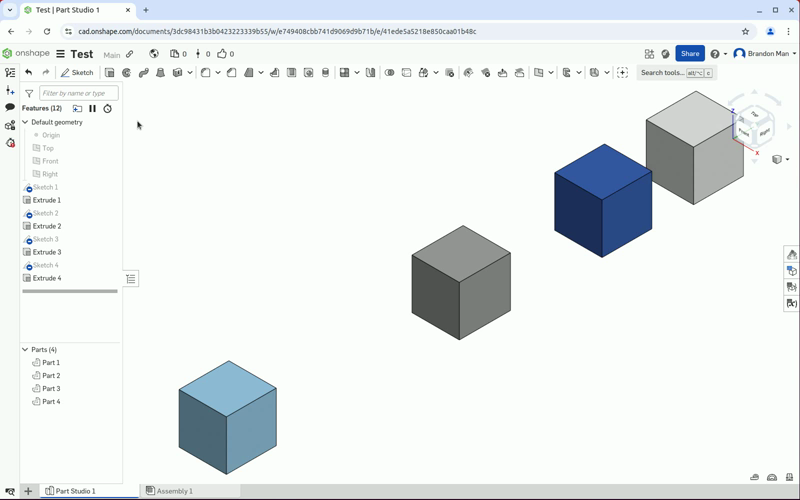
mouse_move(73, 189)
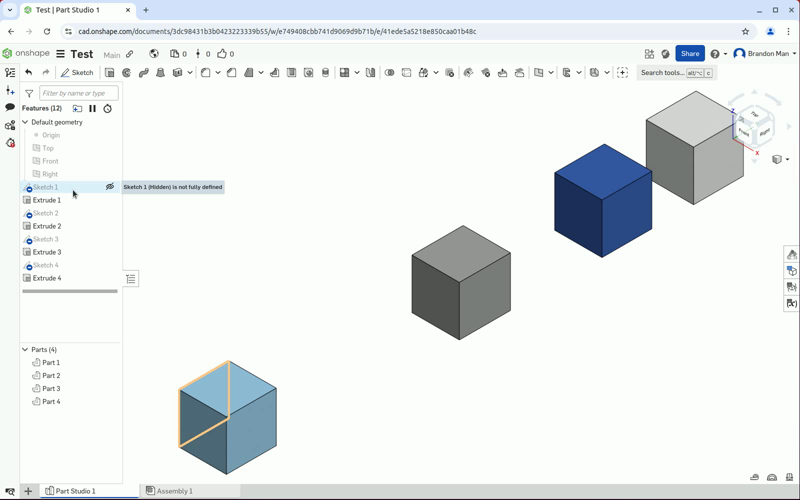
click(73, 189)